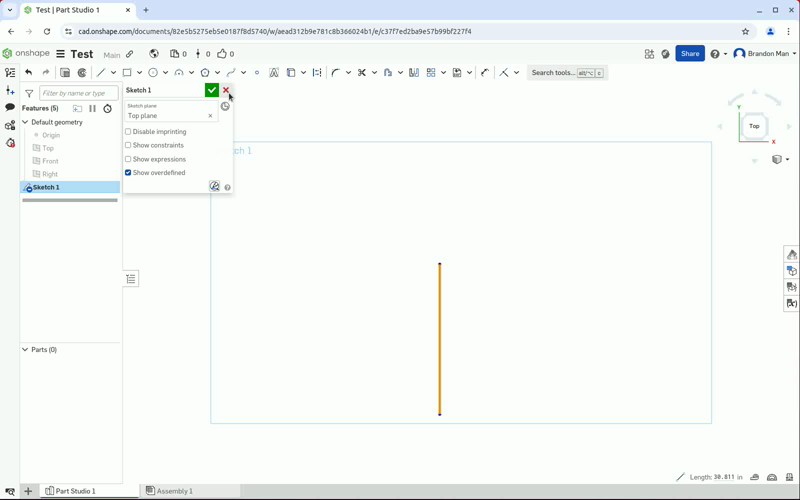
key(shift+h)
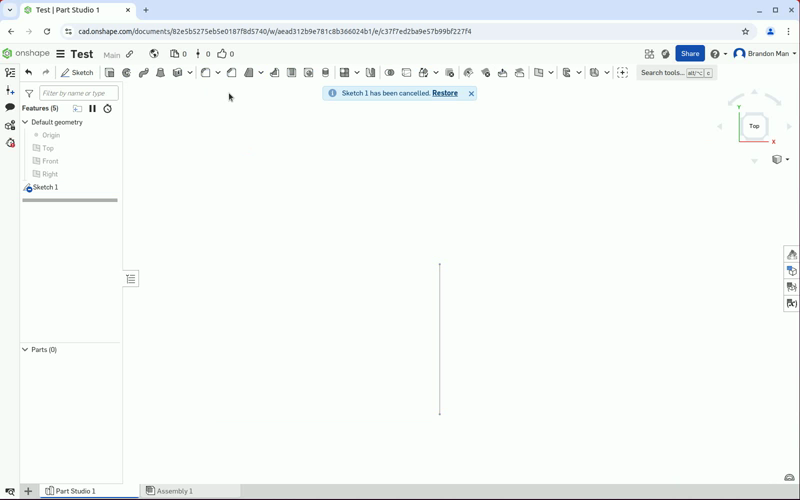
key(shift+s)
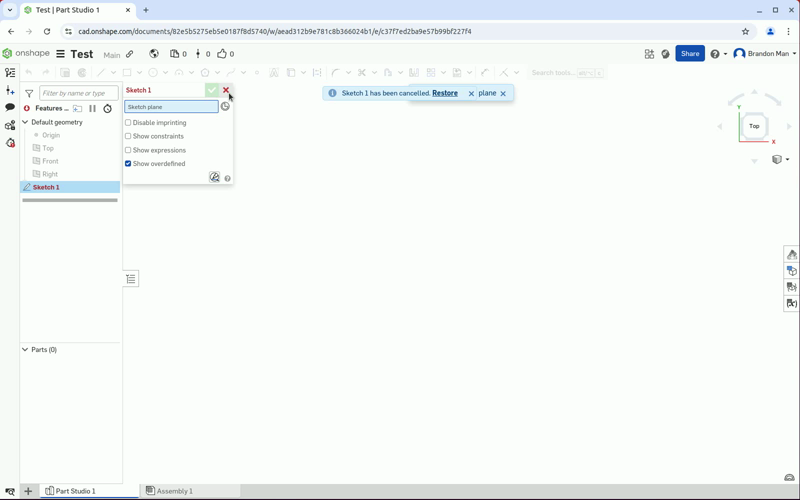
mouse_move(73, 150)
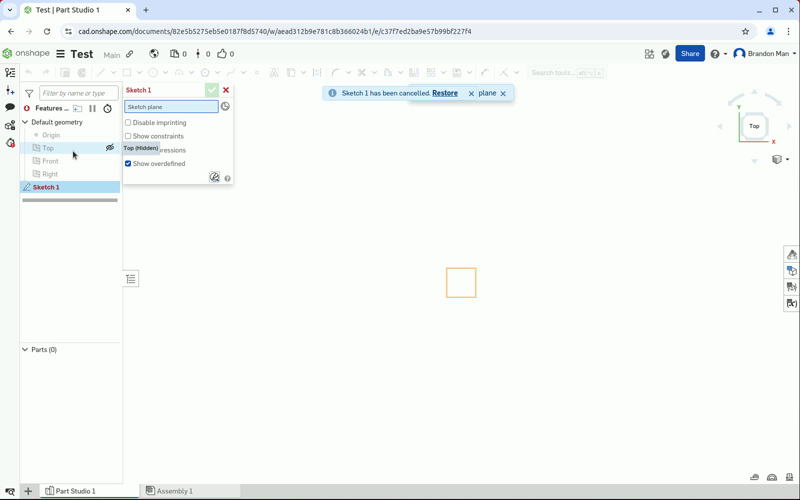
click(73, 150)
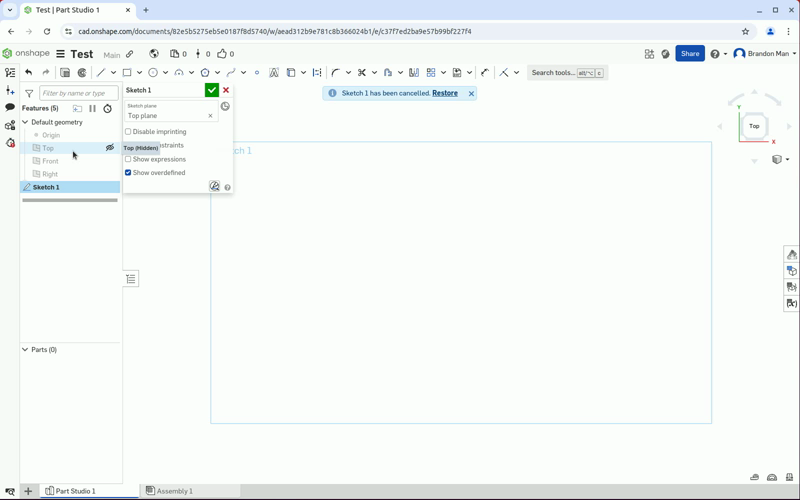
mouse_move(73, 352)
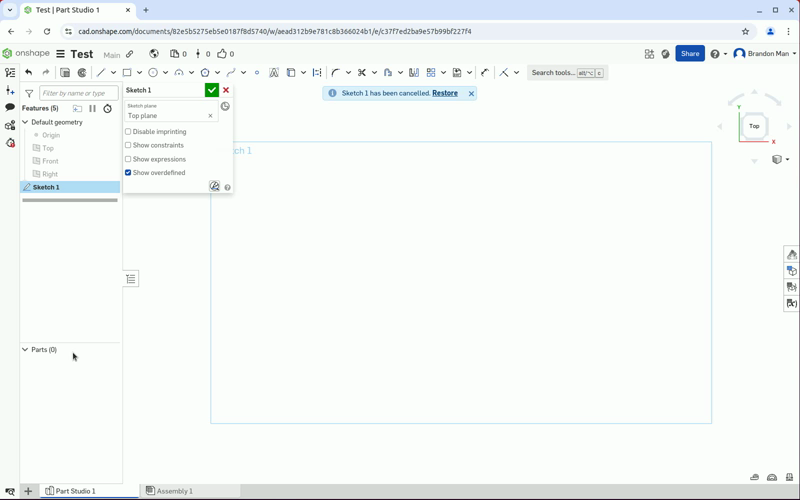
key(y)
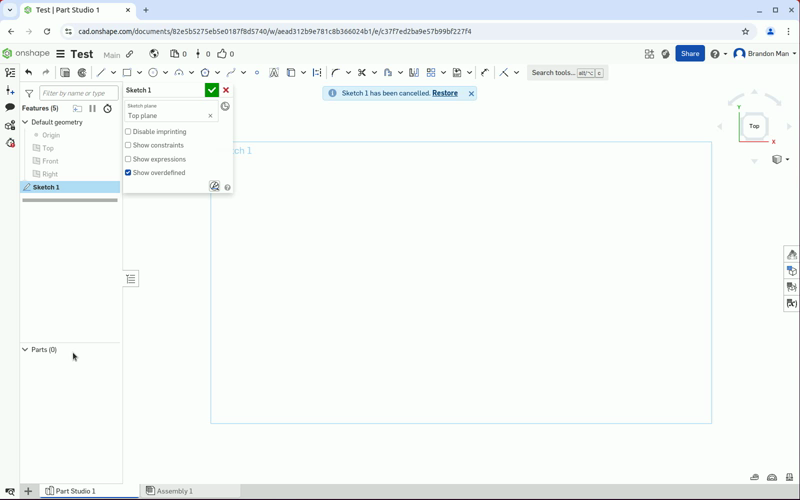
key(c)
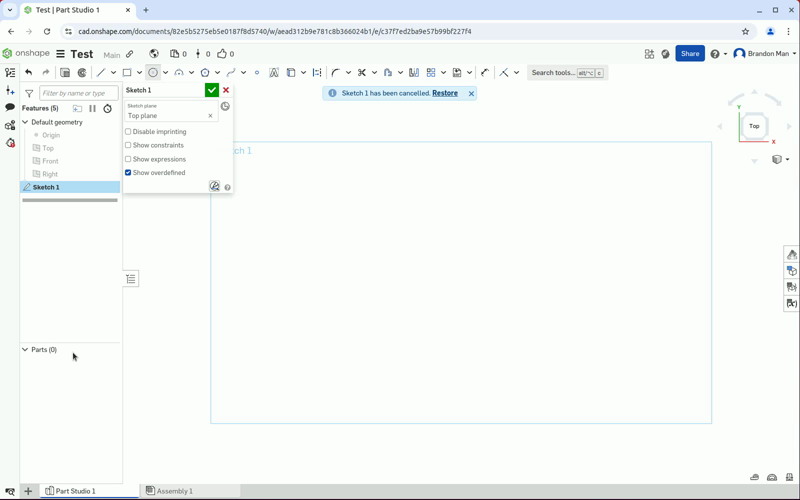
key_down(shift)
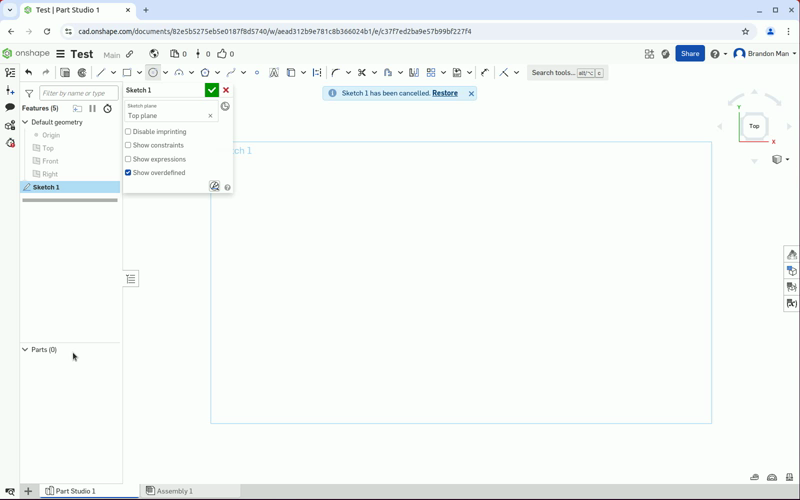
mouse_move(461, 282)
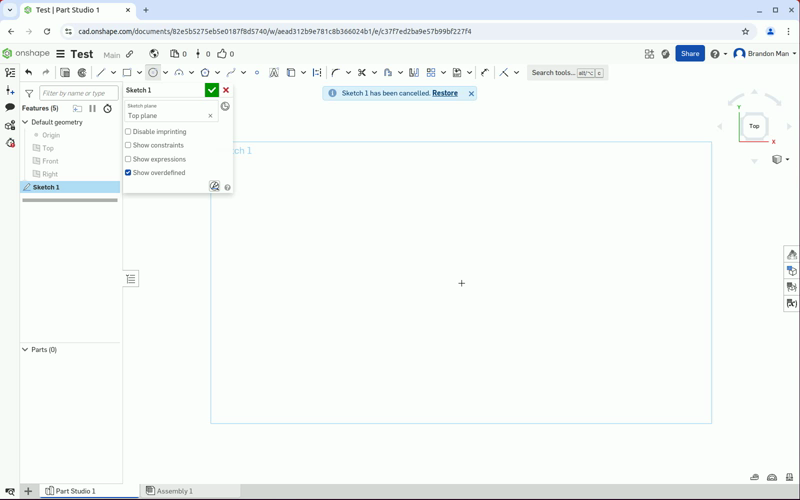
click(461, 282)
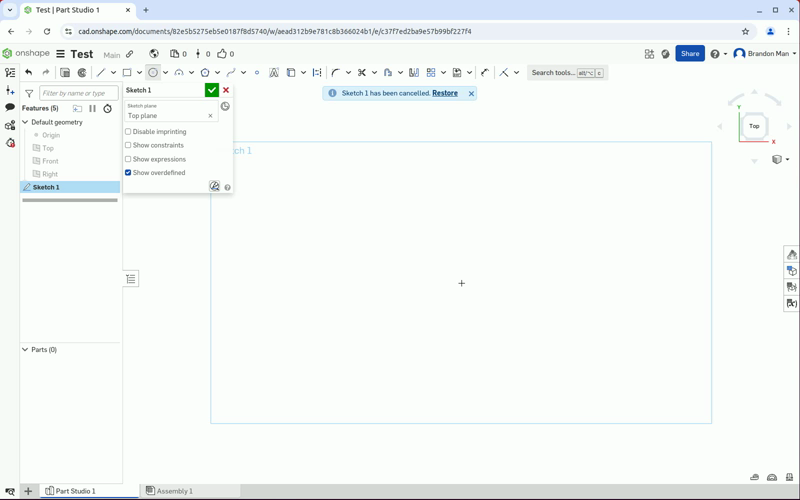
key_up(shift)
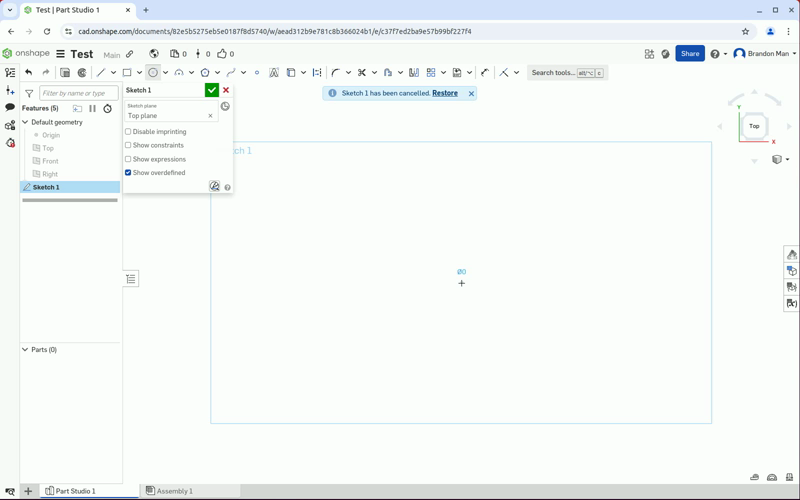
mouse_move(487, 282)
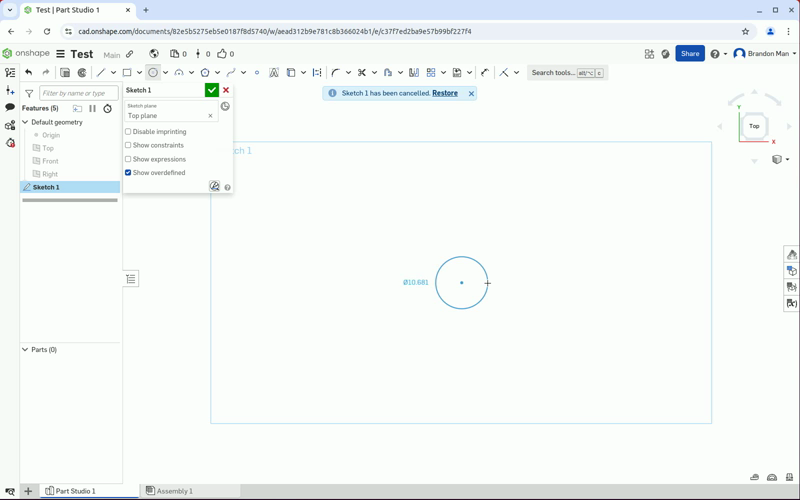
click(487, 282)
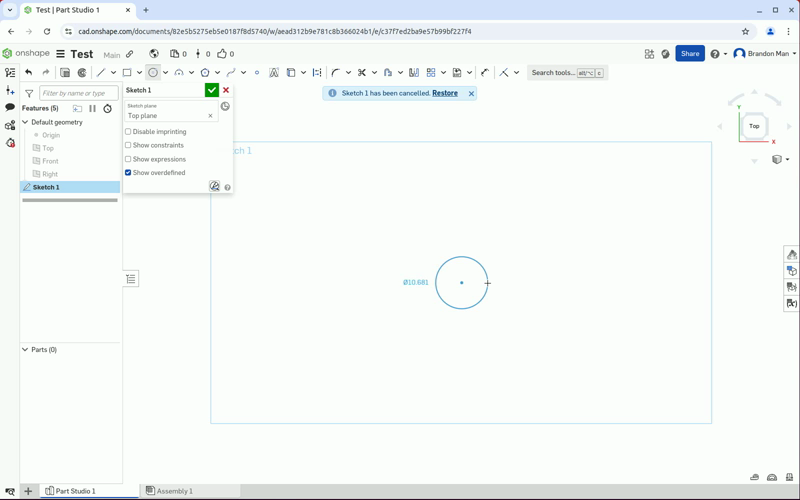
key(esc)
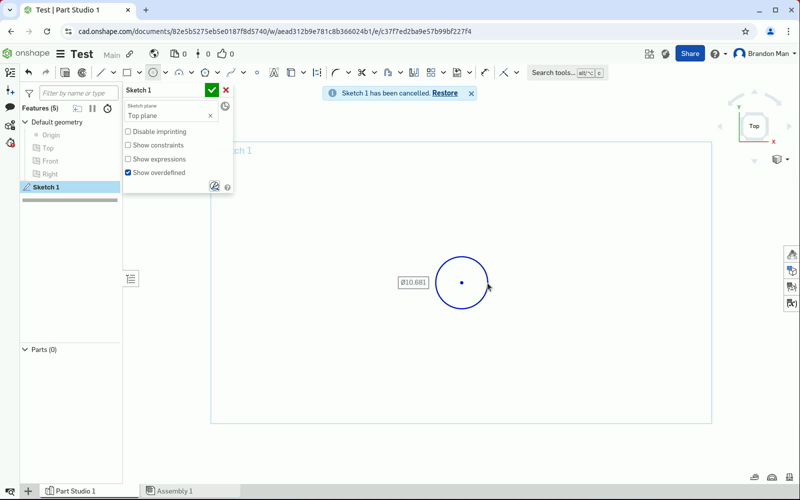
key(c)
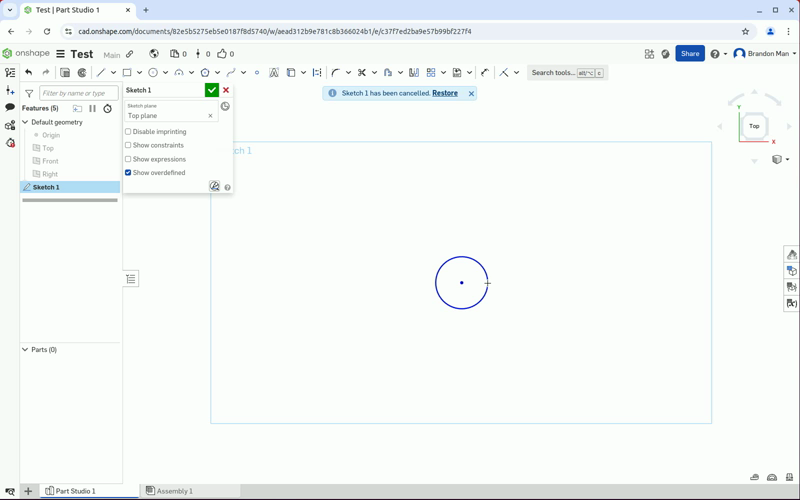
key_down(shift)
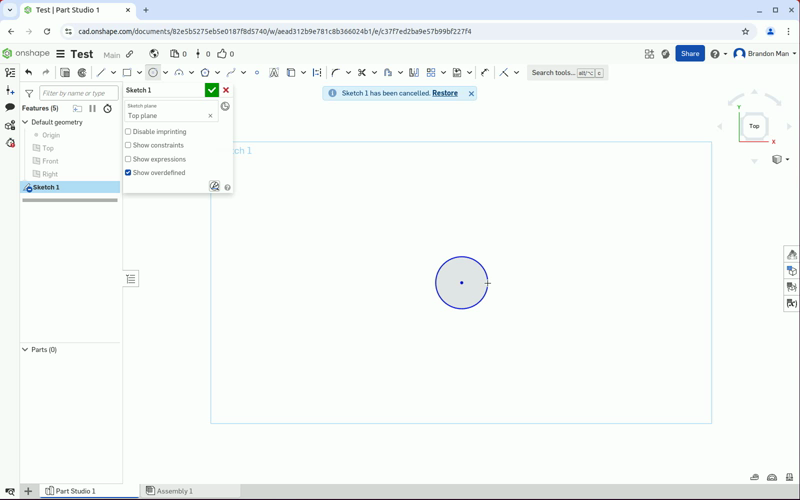
mouse_move(461, 282)
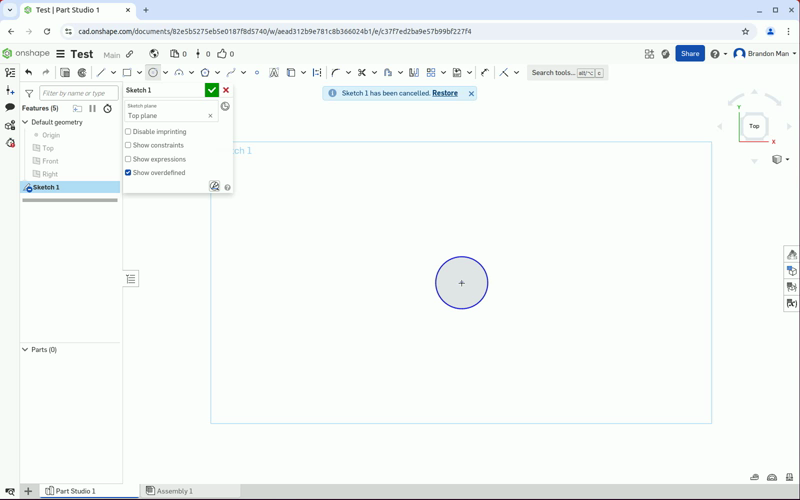
click(461, 282)
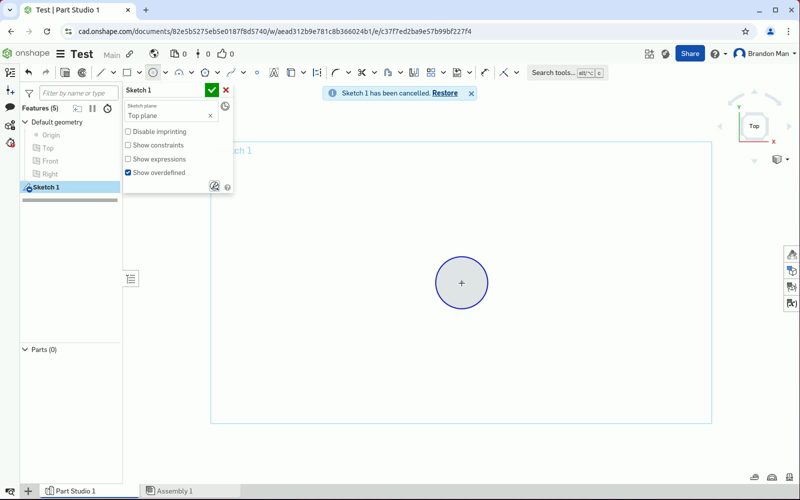
key_up(shift)
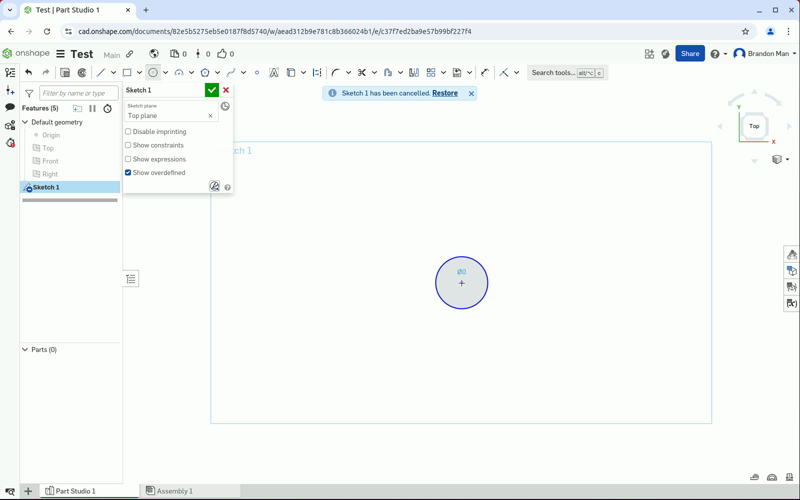
mouse_move(482, 282)
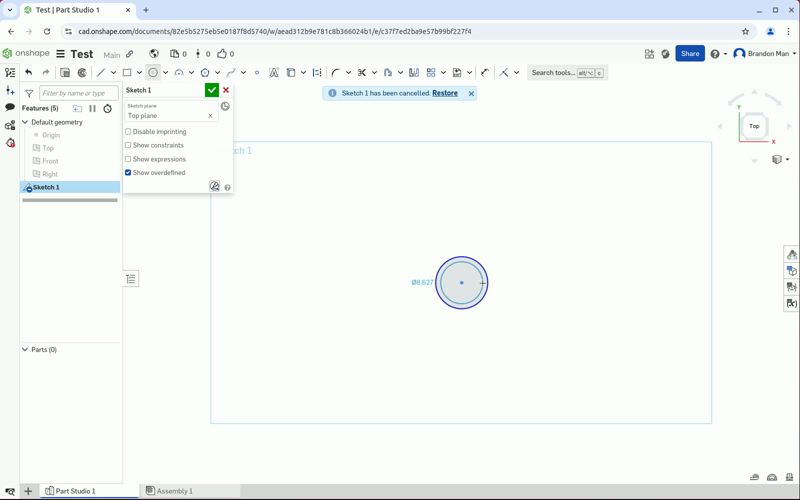
click(482, 282)
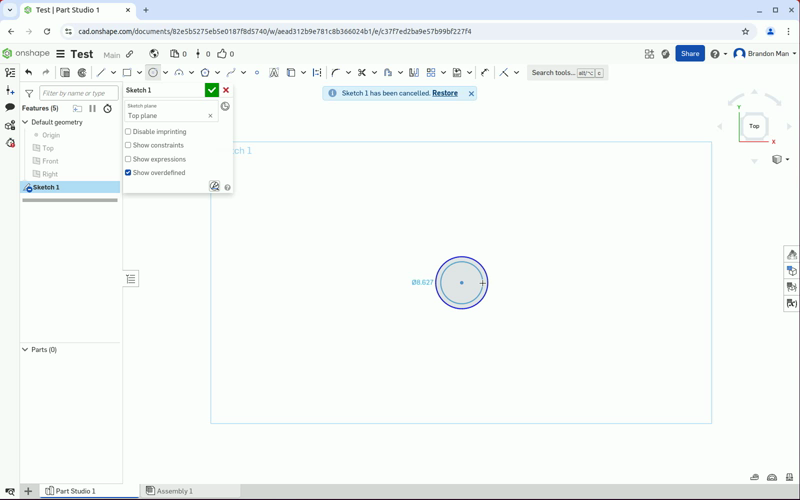
key(esc)
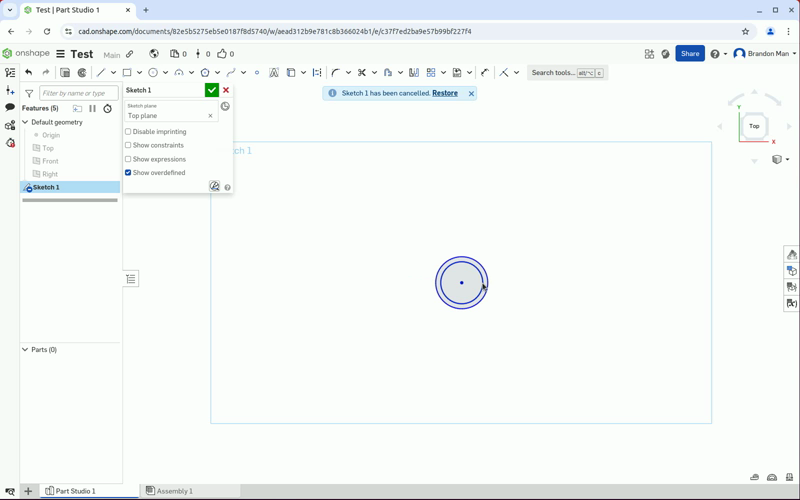
mouse_move(440, 272)
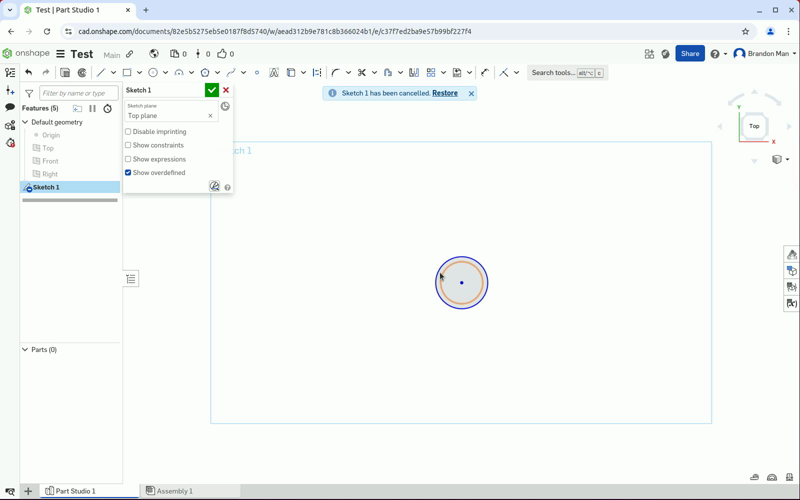
scroll(6)
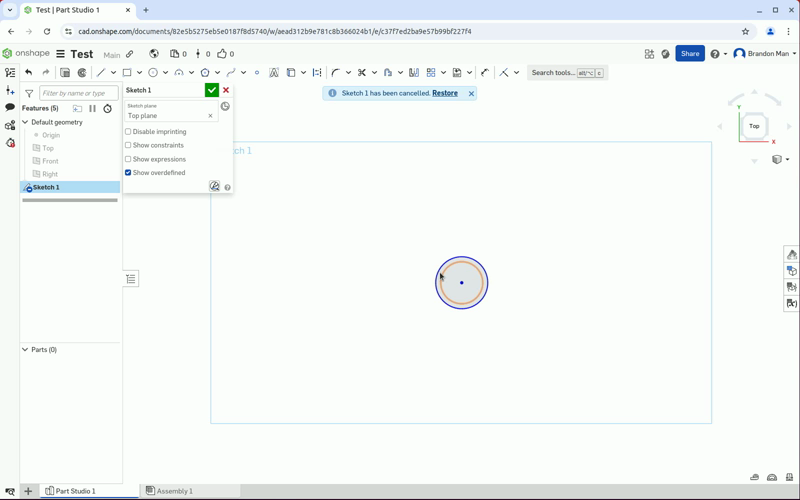
scroll(6)
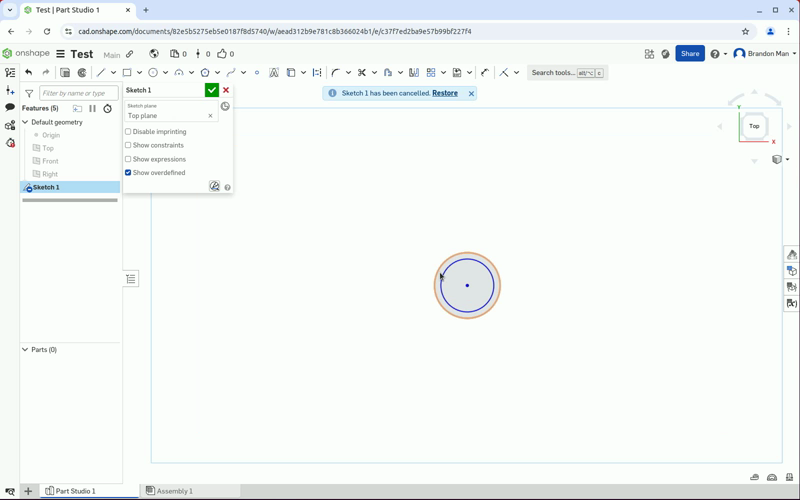
scroll(6)
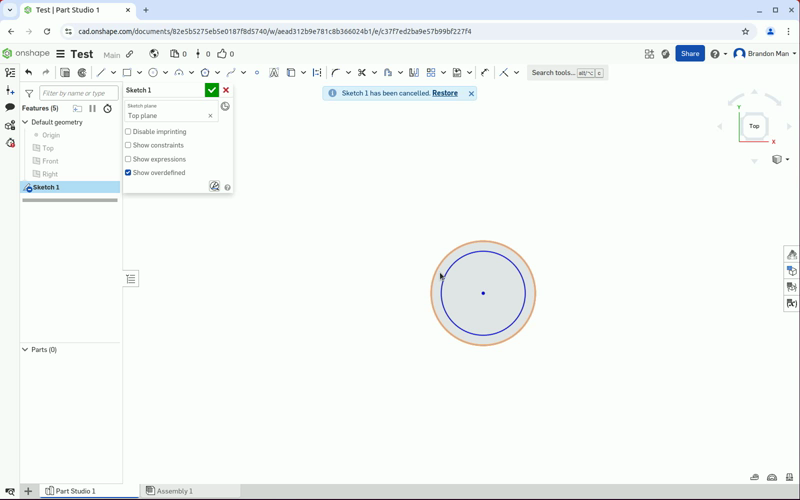
scroll(6)
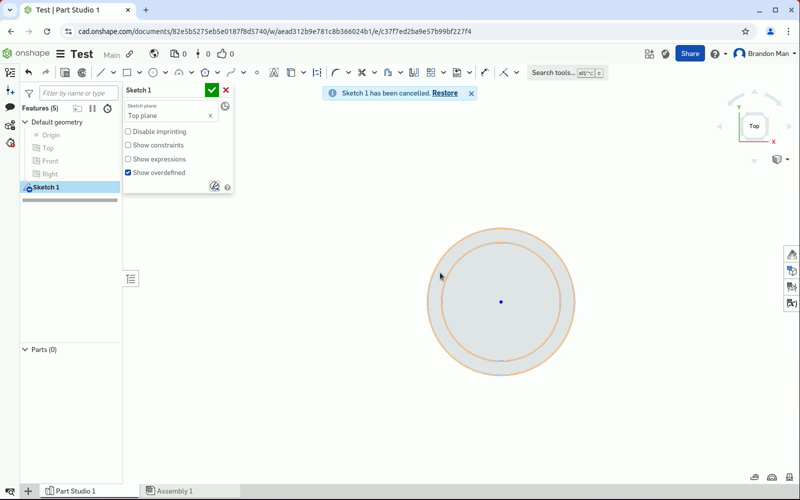
scroll(6)
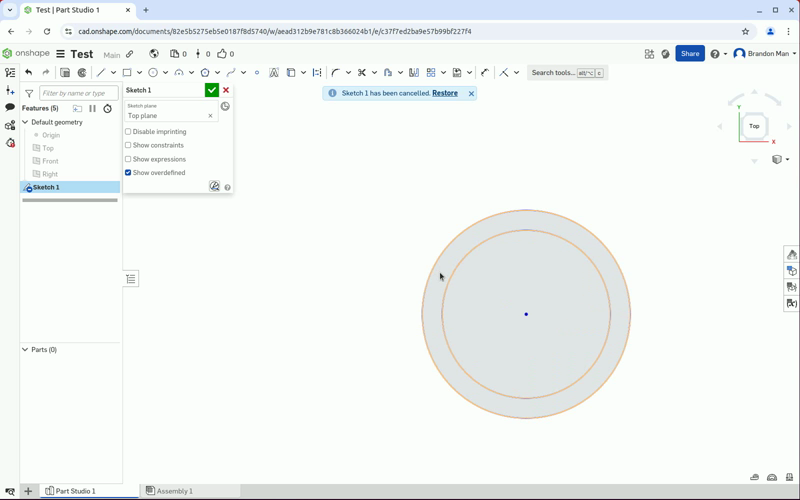
scroll(6)
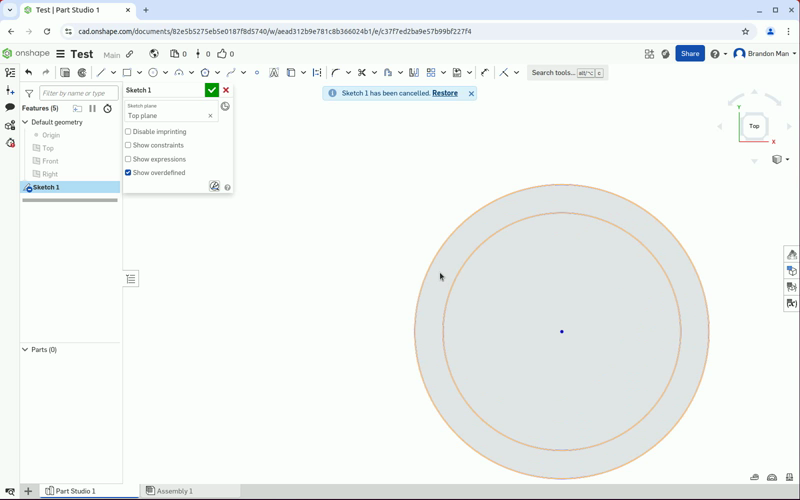
scroll(6)
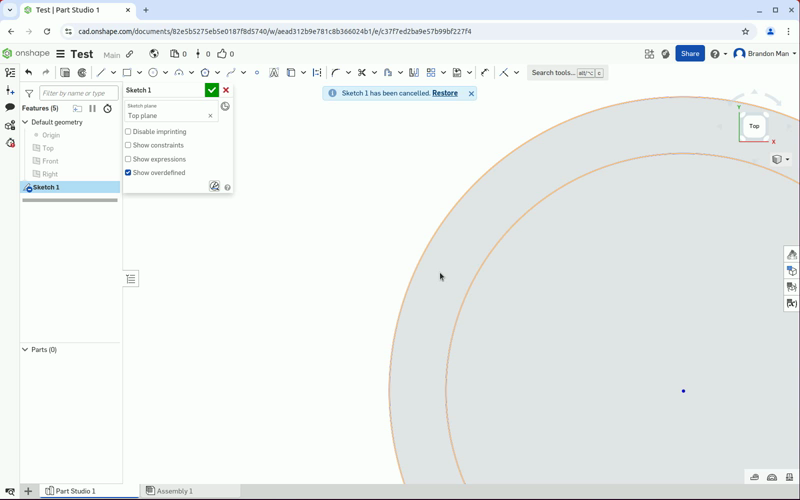
click(440, 272)
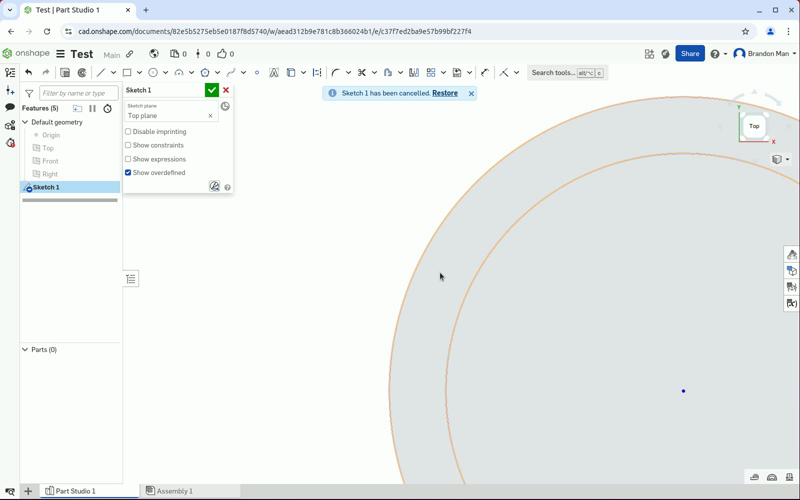
scroll(-6)
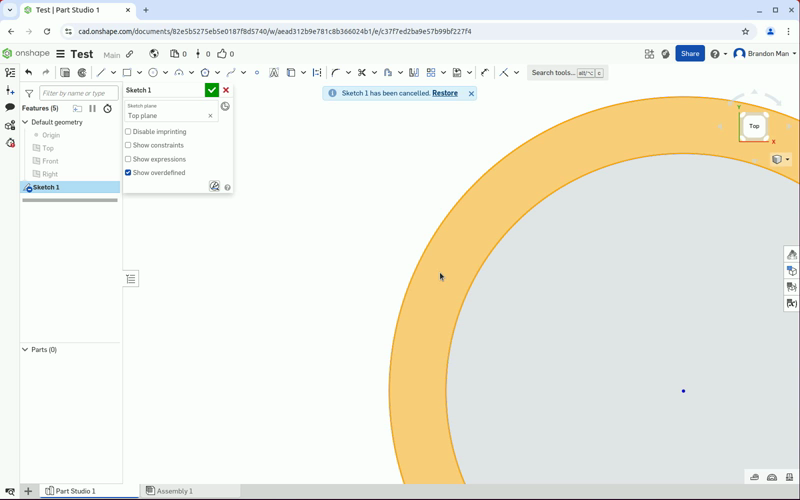
scroll(-6)
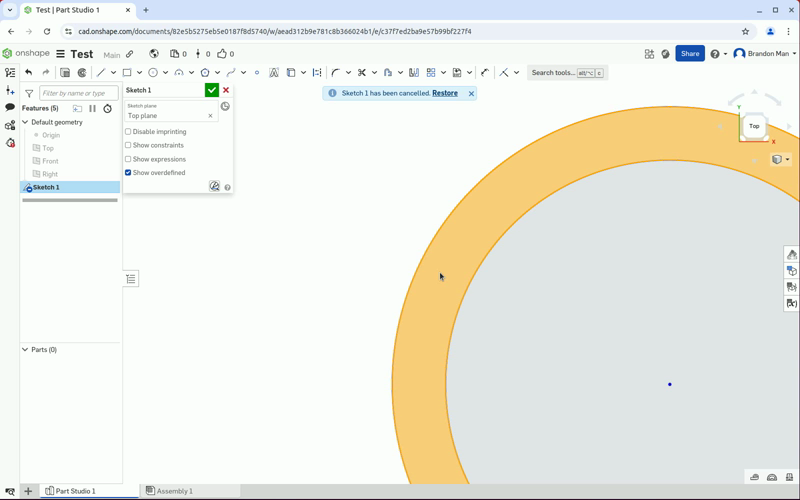
scroll(-6)
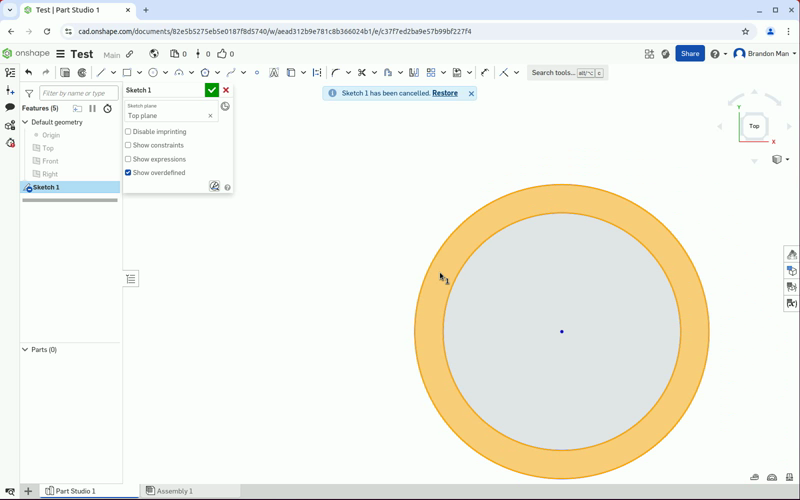
scroll(-6)
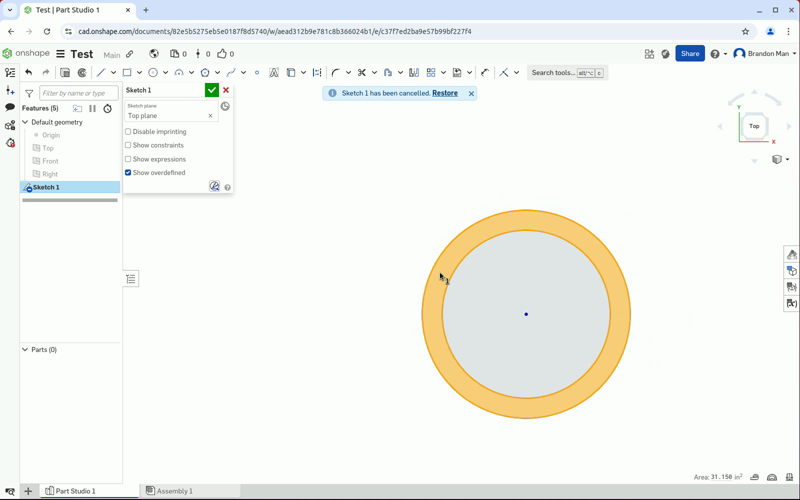
scroll(-6)
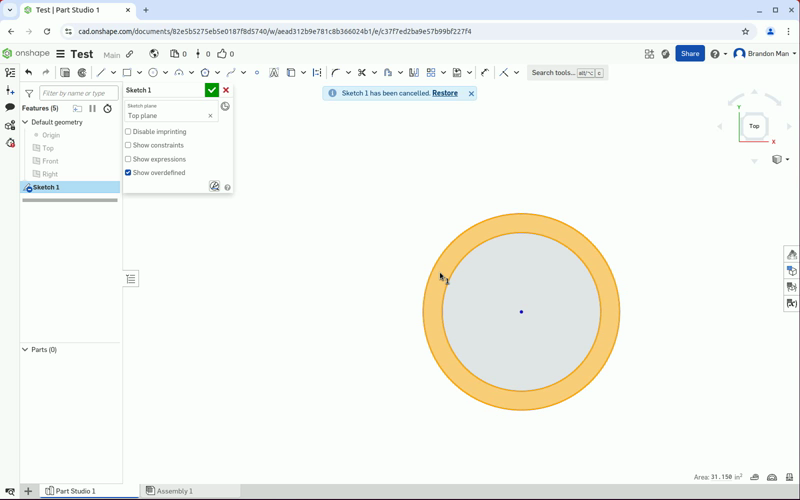
scroll(-6)
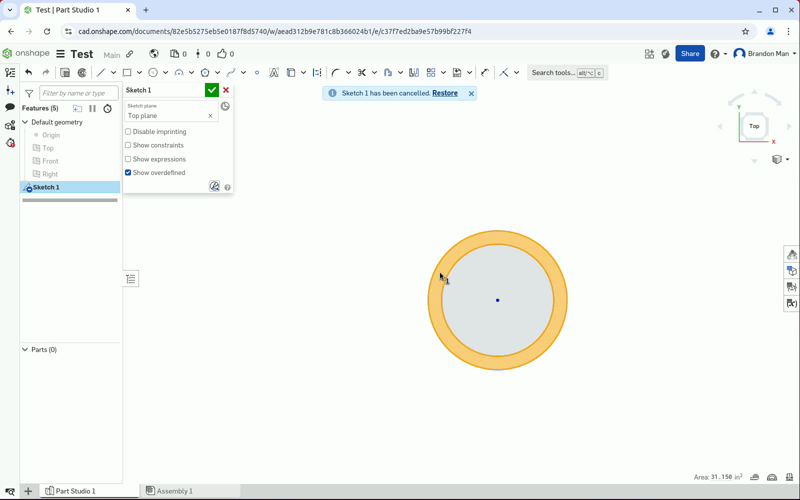
scroll(-6)
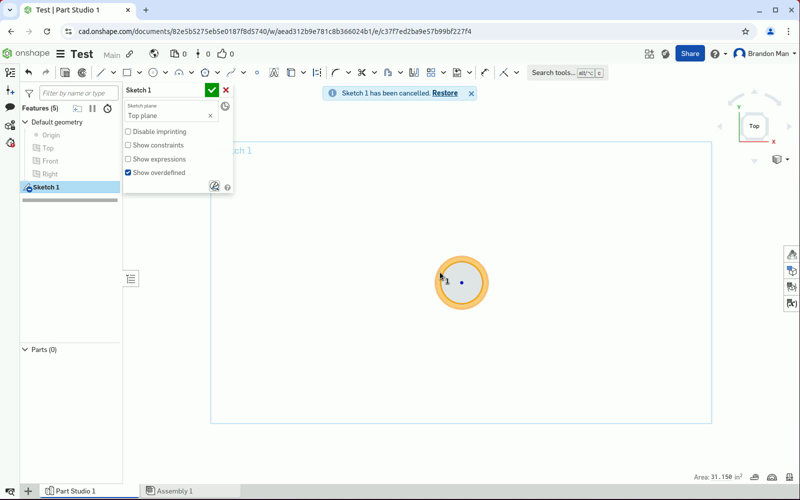
mouse_move(73, 352)
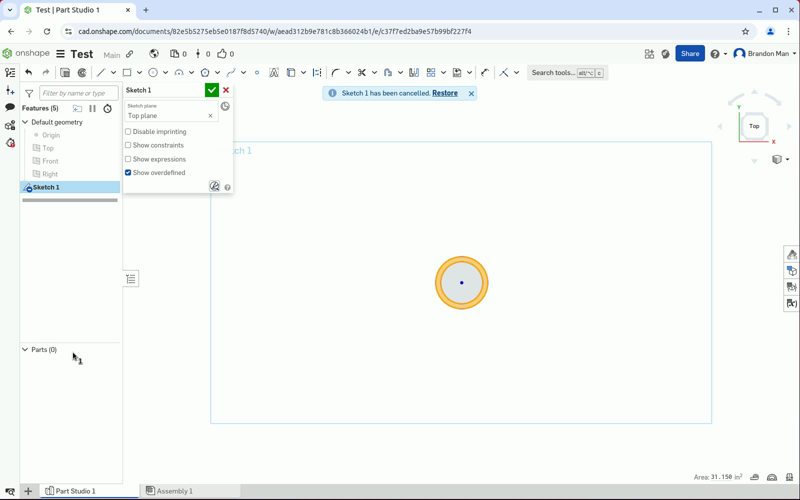
key(shift+y)
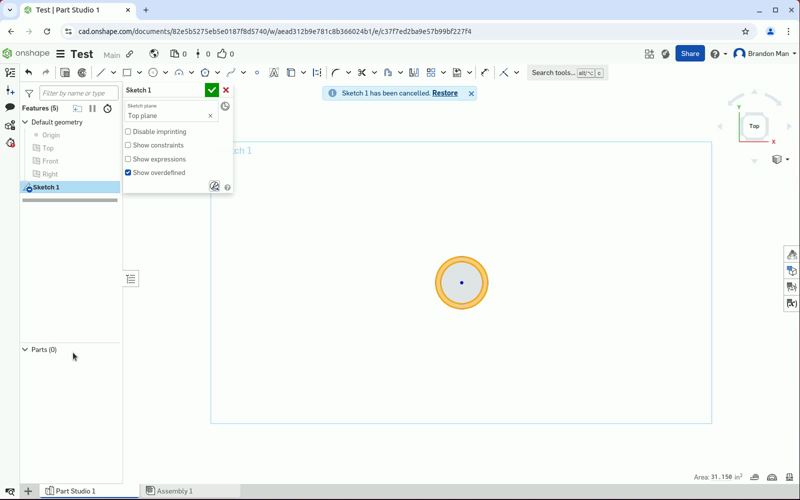
key(shift+e)
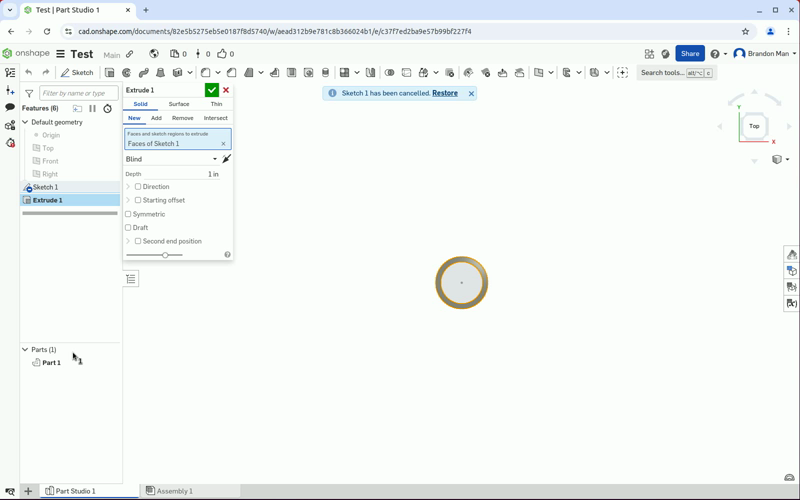
mouse_move(143, 106)
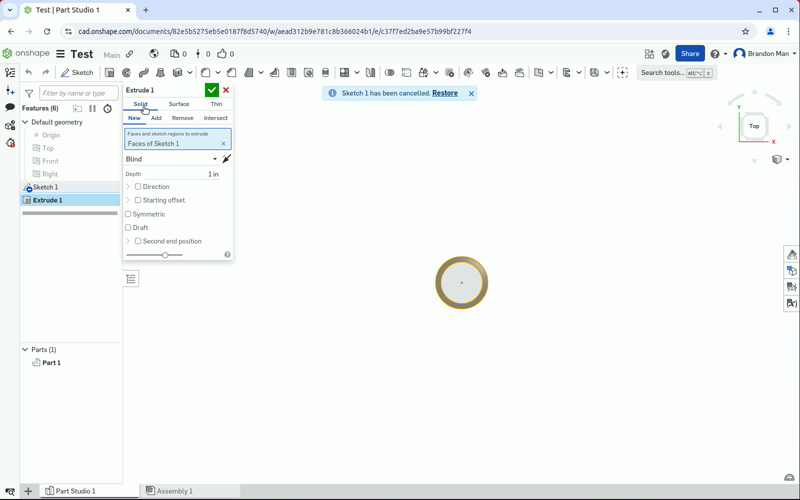
click(143, 106)
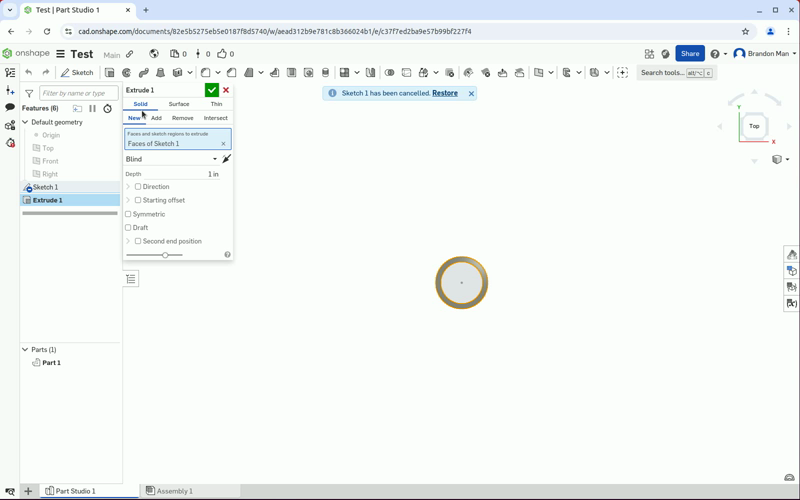
mouse_move(137, 120)
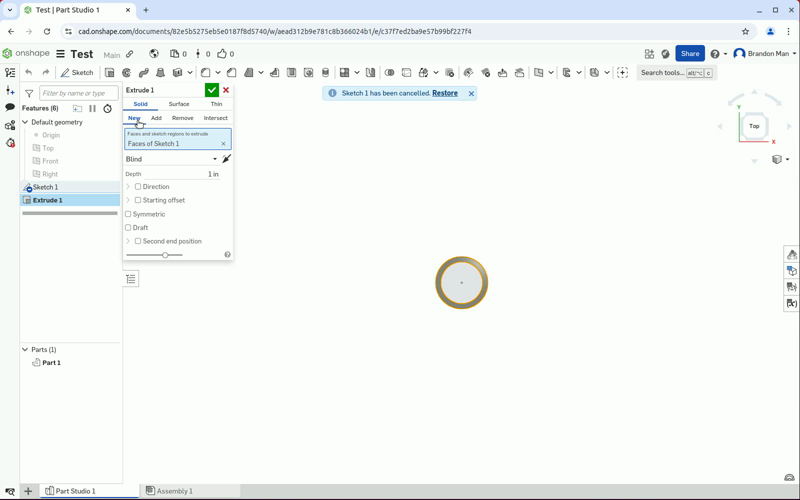
click(137, 120)
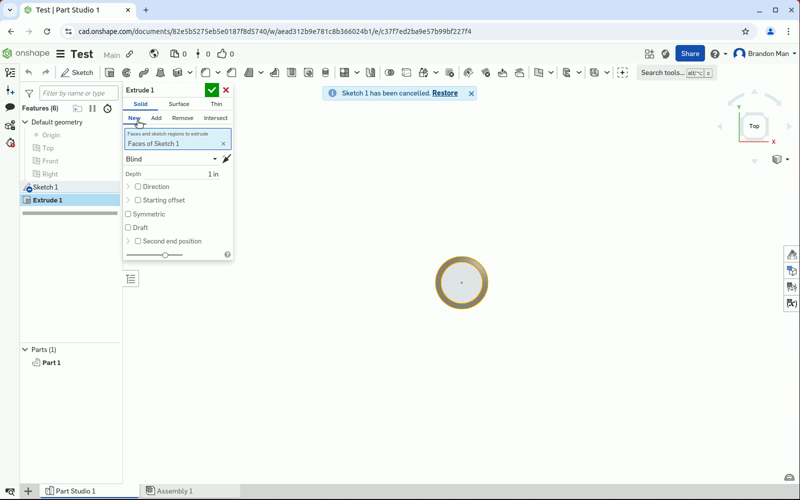
key(tab, 4)
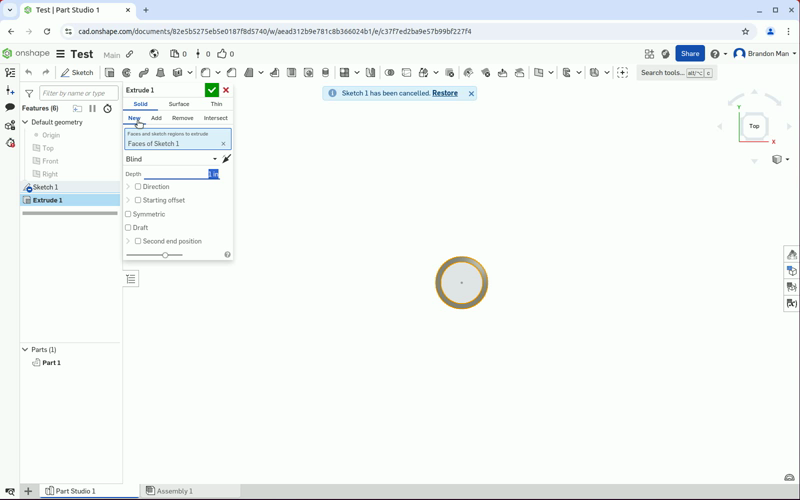
text(5.055)
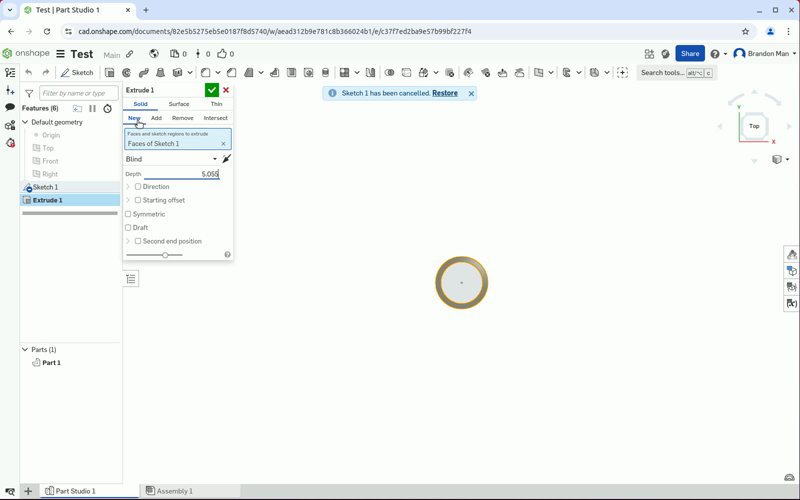
key(enter)
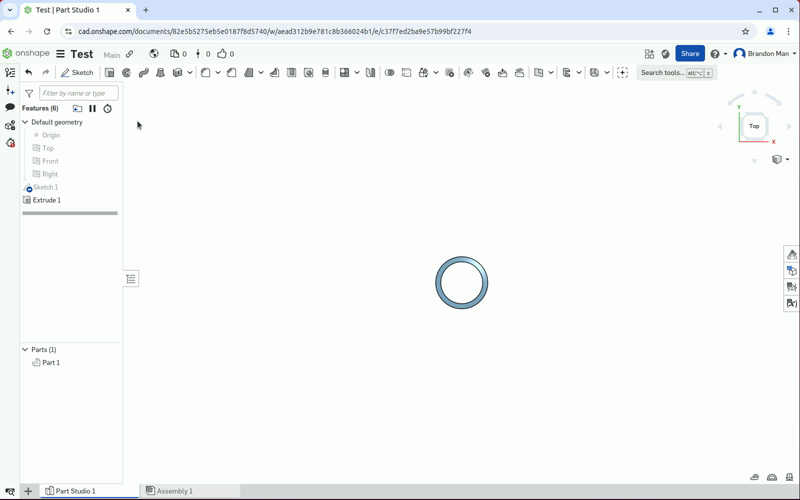
key(shift+h)
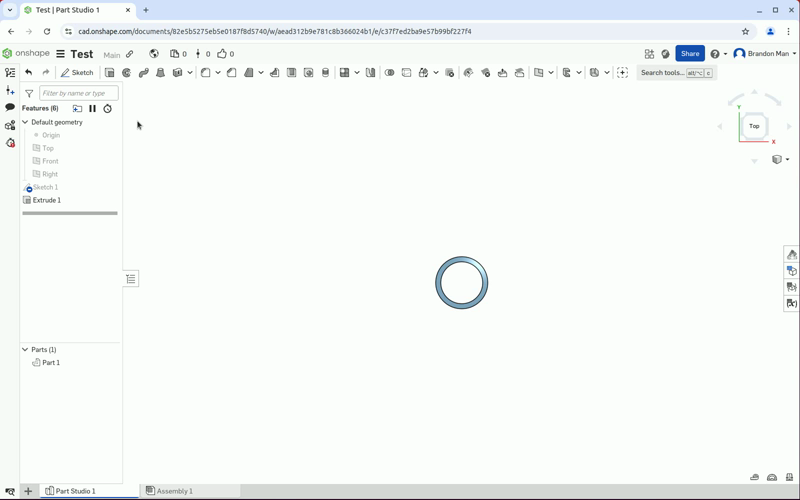
key(shift+h)
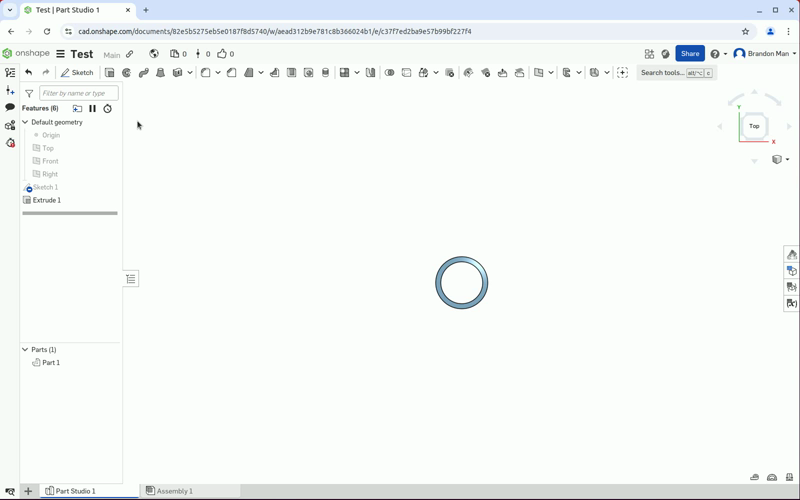
mouse_move(73, 189)
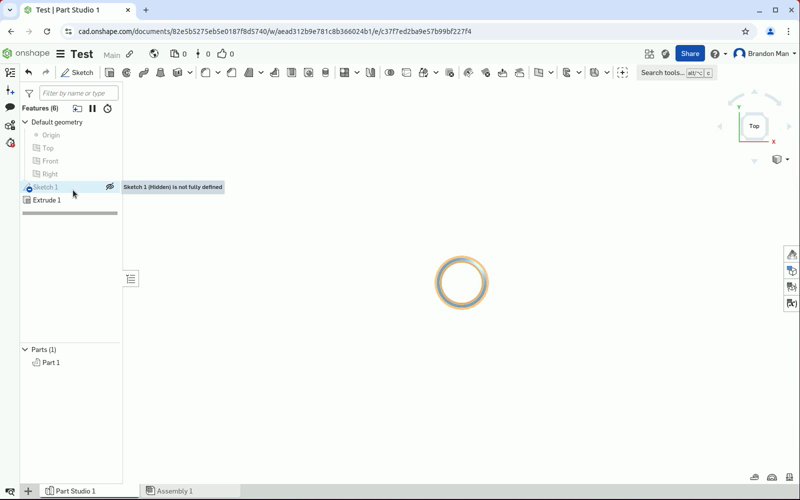
click(73, 189)
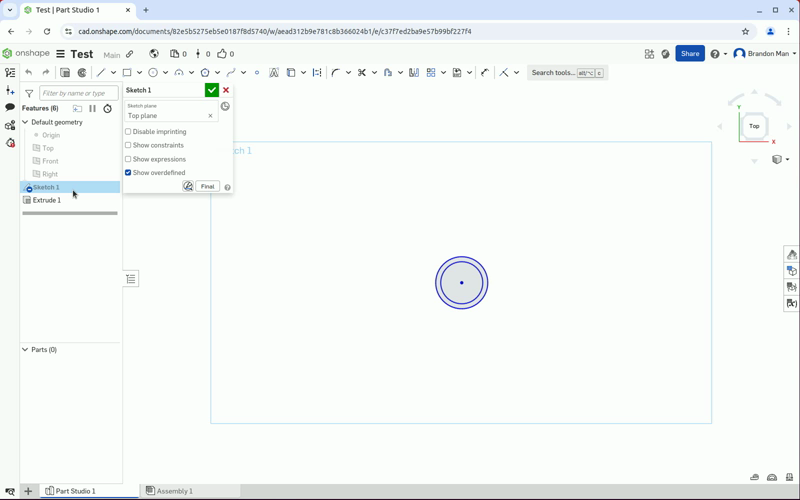
mouse_move(229, 92)
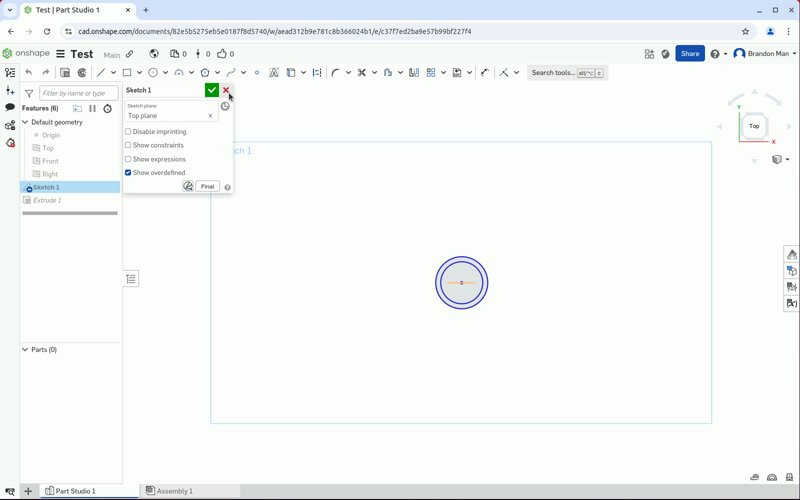
click(229, 92)
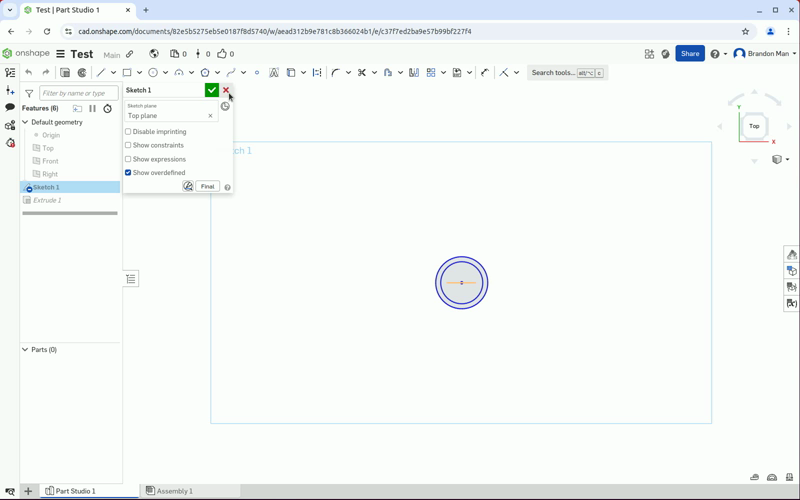
key(shift+s)
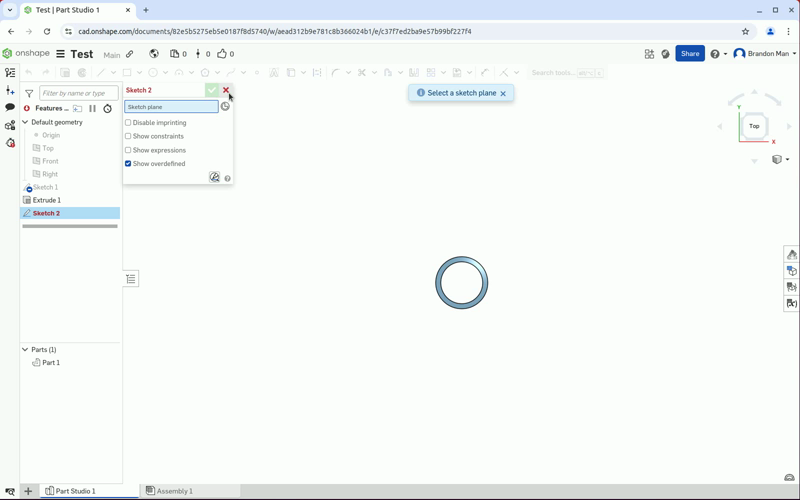
mouse_move(73, 150)
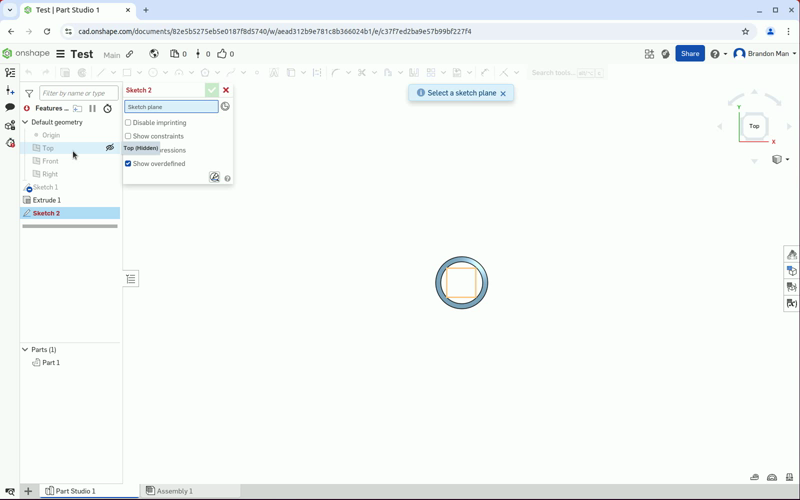
click(73, 150)
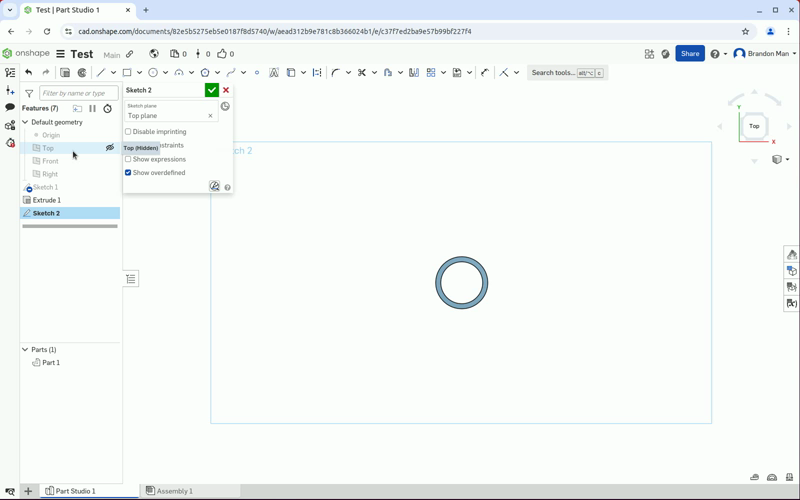
mouse_move(73, 352)
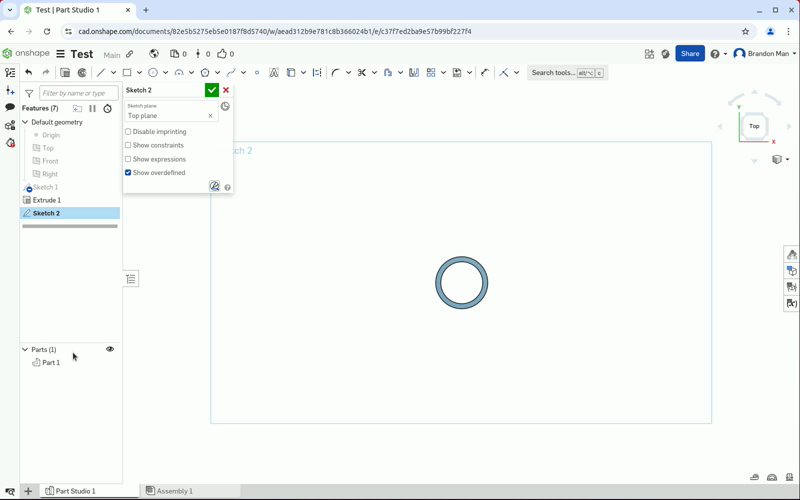
key(y)
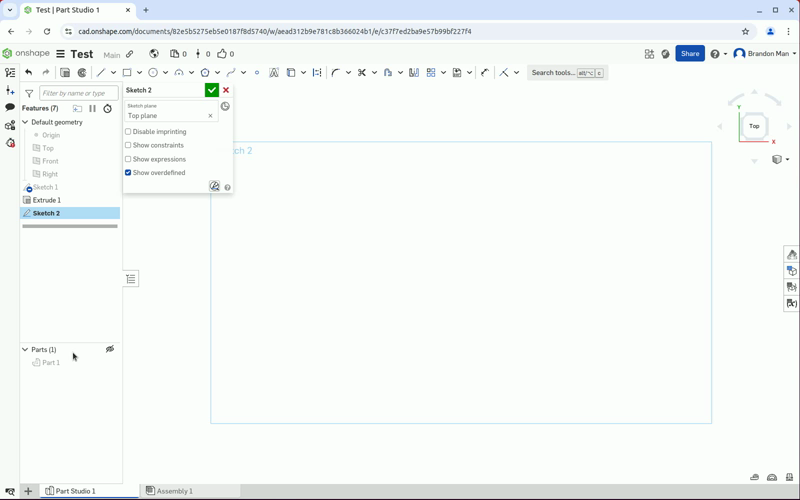
key(l)
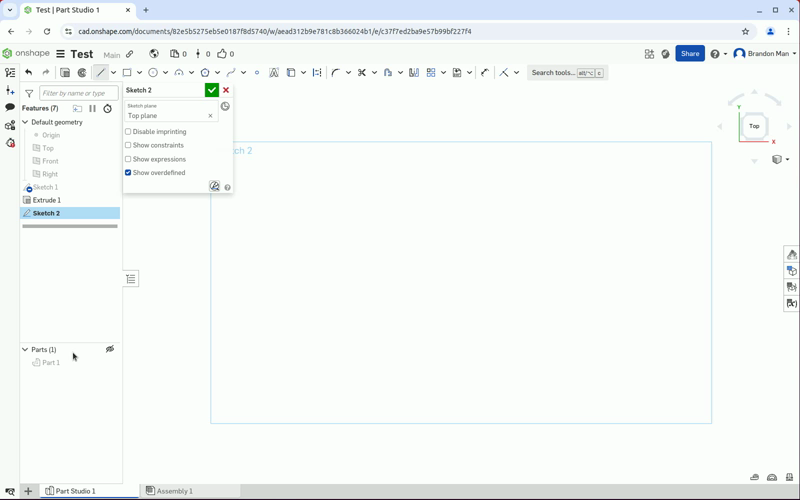
key_down(shift)
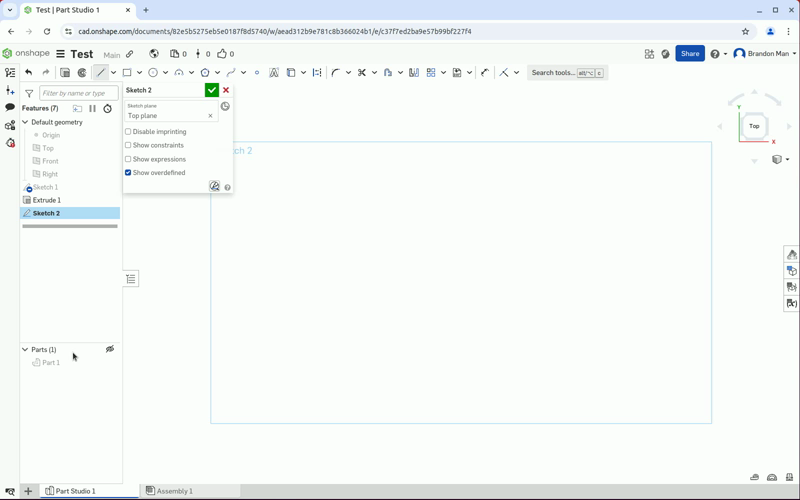
mouse_move(361, 297)
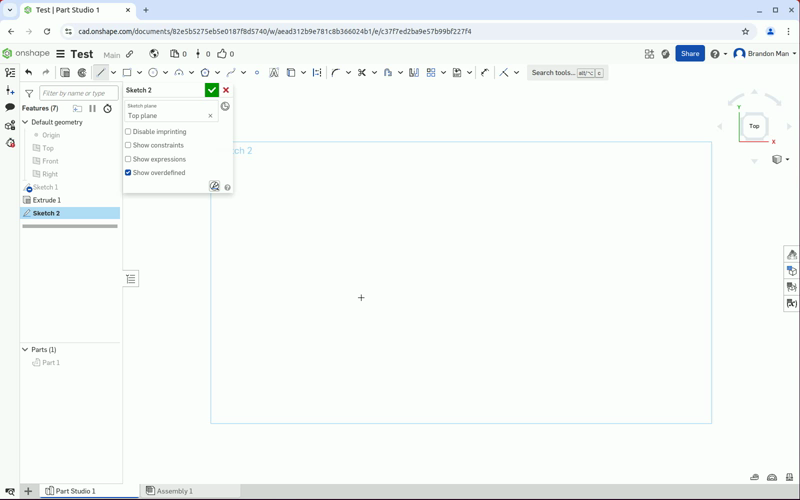
click(361, 297)
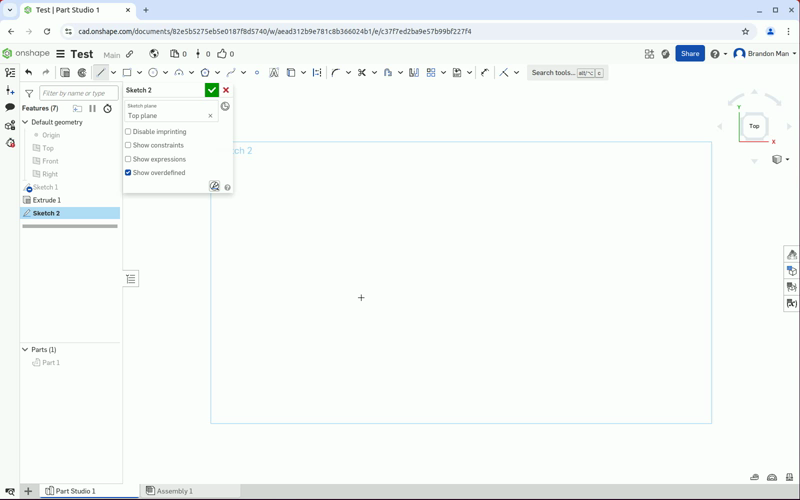
key_up(shift)
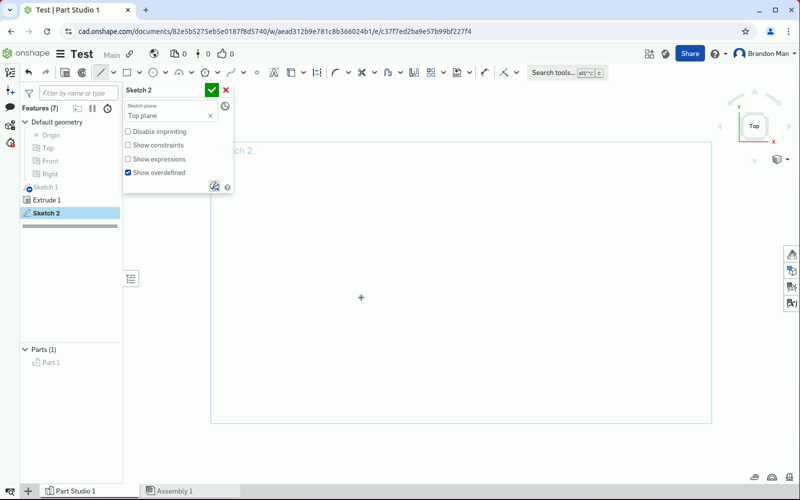
key_down(shift)
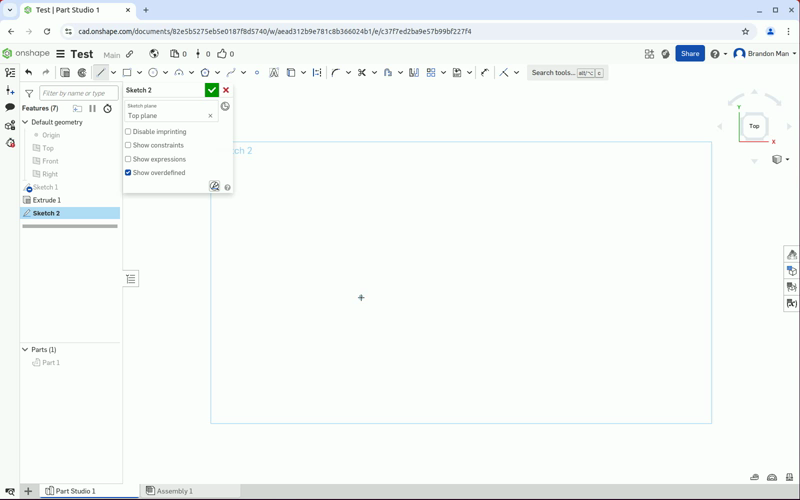
mouse_move(444, 302)
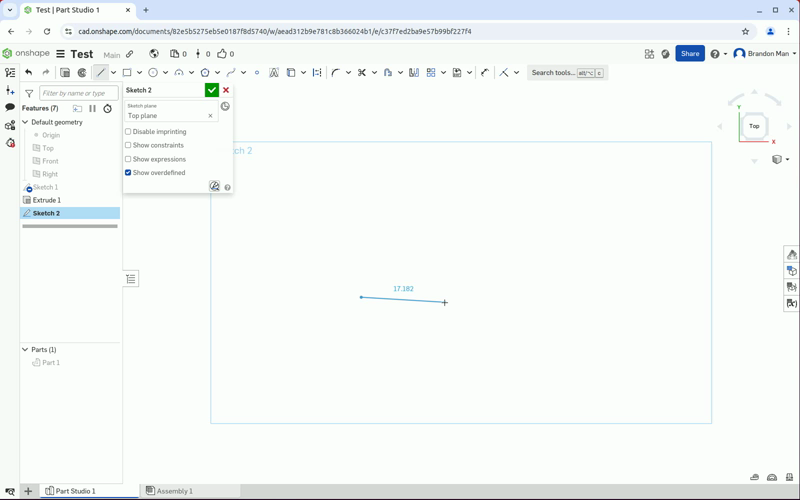
click(444, 302)
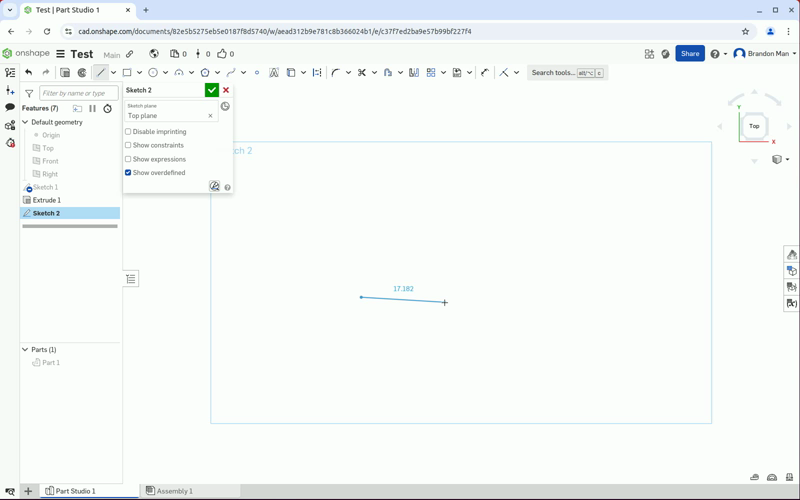
key_up(shift)
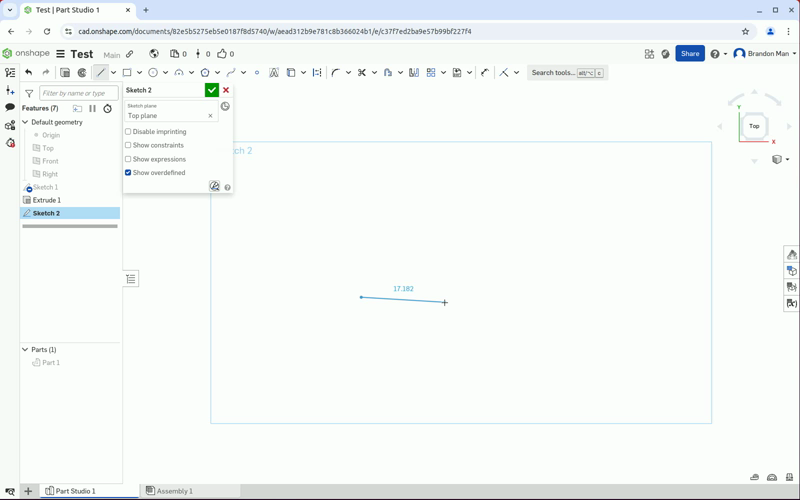
key(esc)
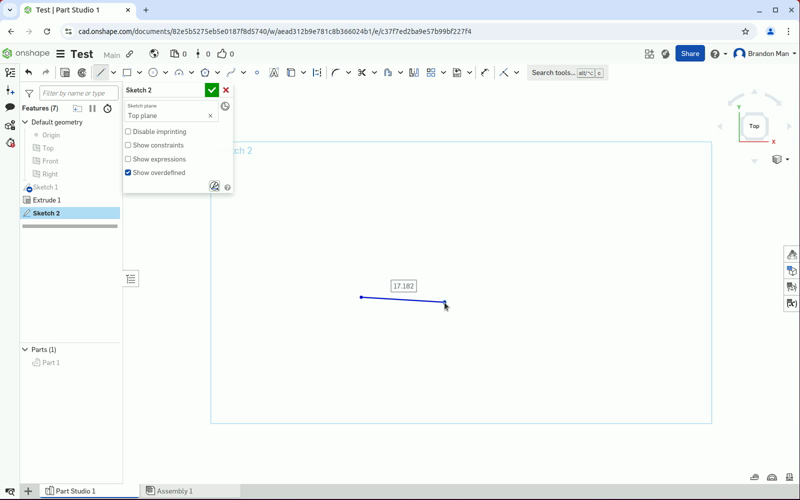
key(a)
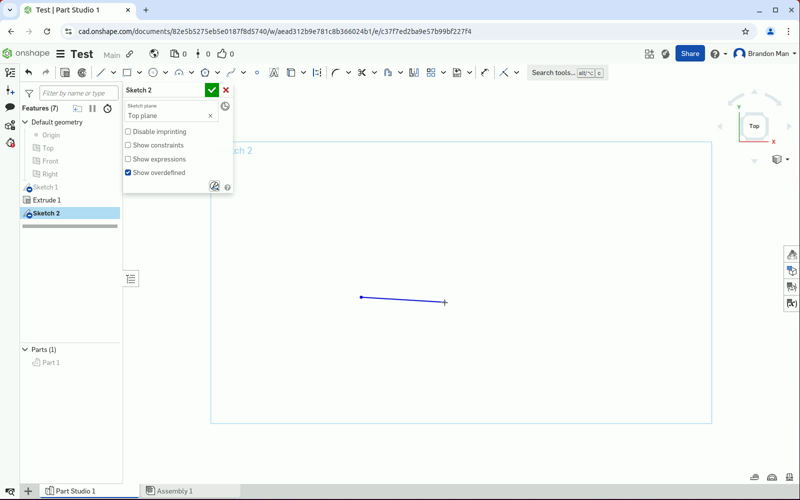
mouse_move(444, 302)
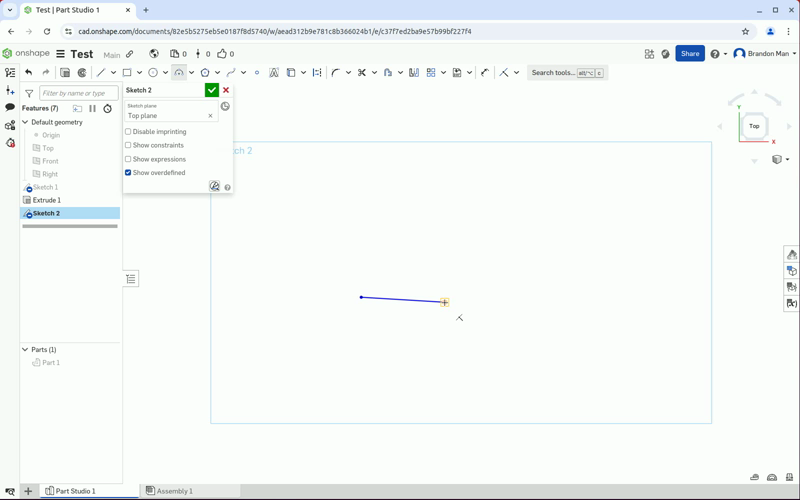
click(444, 302)
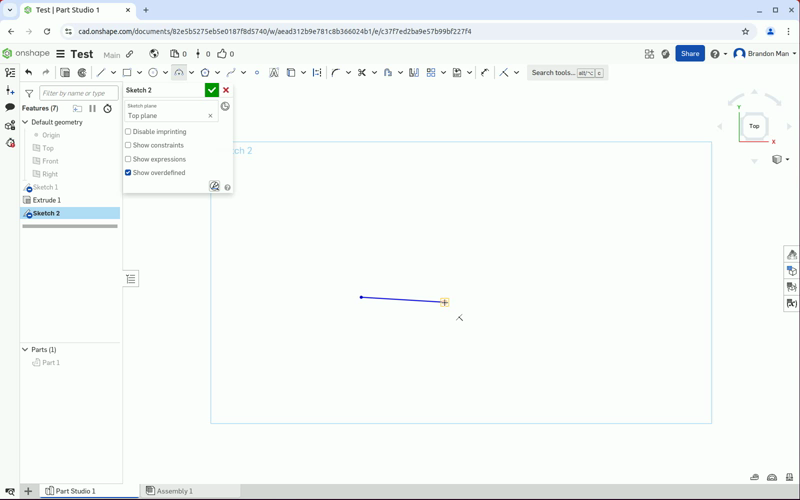
key_down(shift)
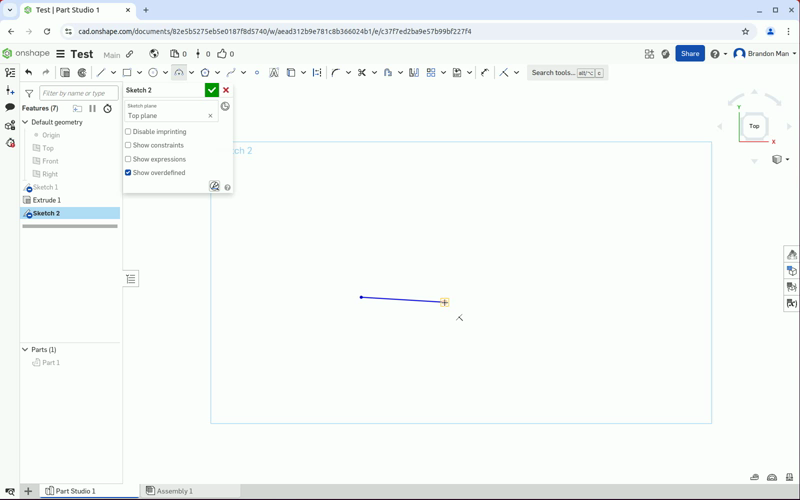
mouse_move(444, 263)
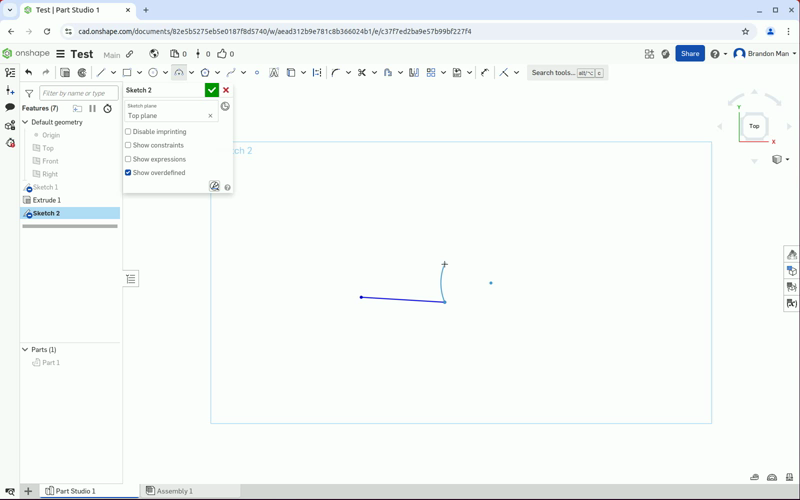
click(444, 263)
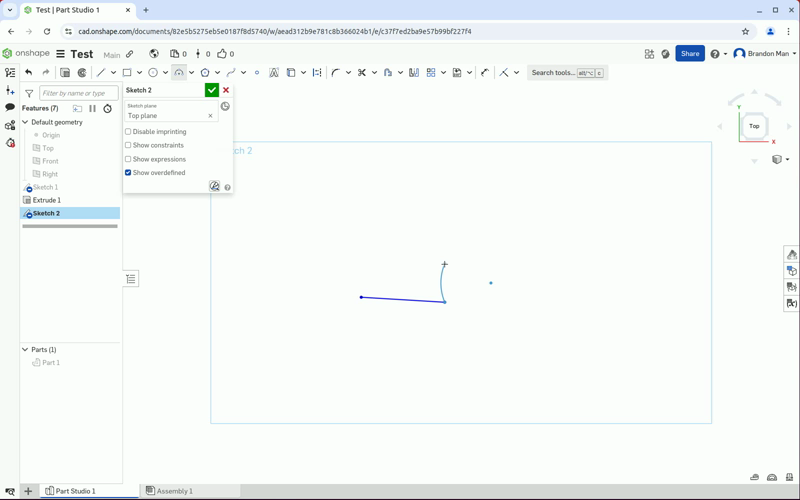
mouse_move(435, 282)
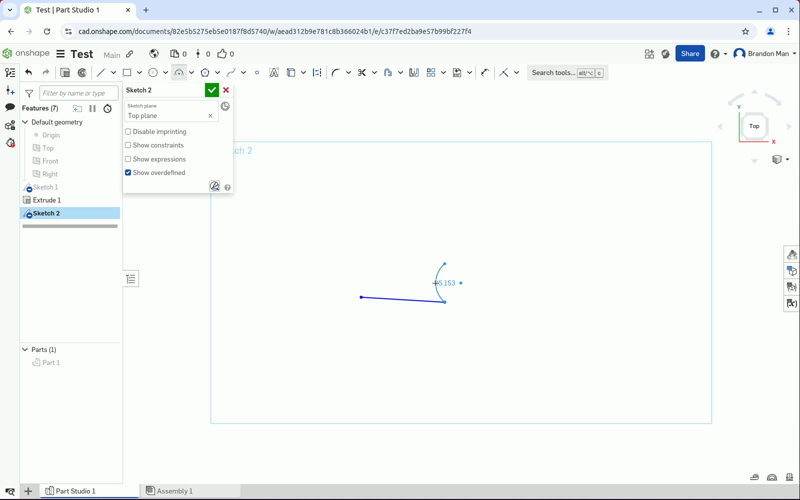
click(435, 282)
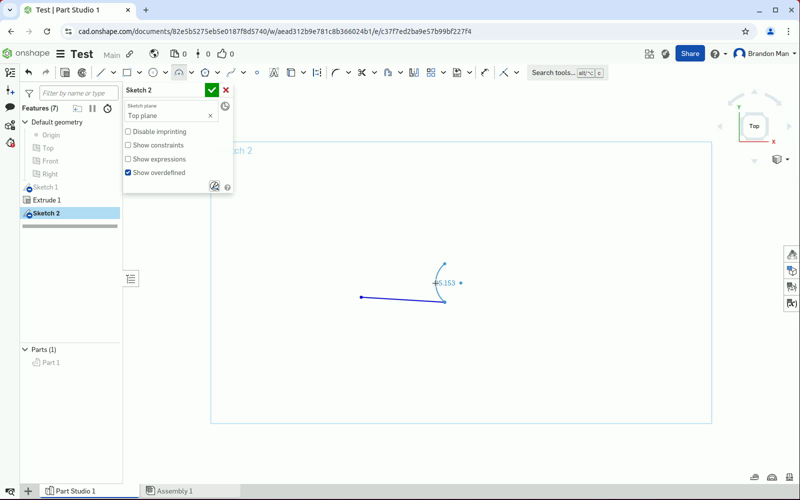
key_up(shift)
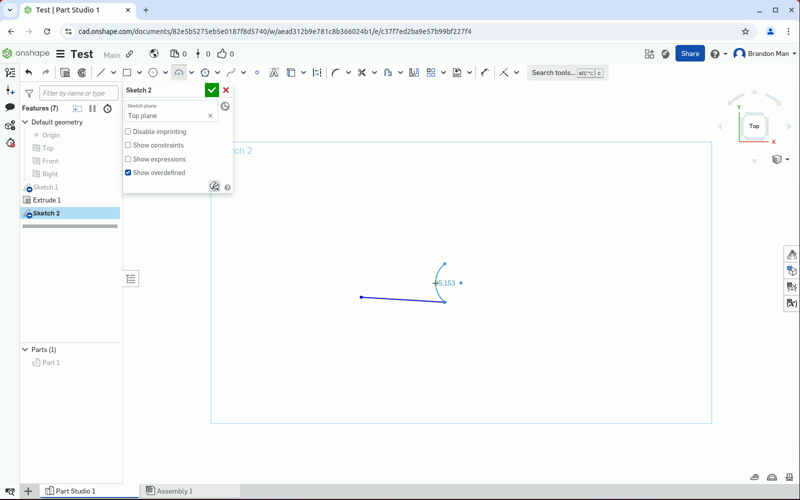
key(esc)
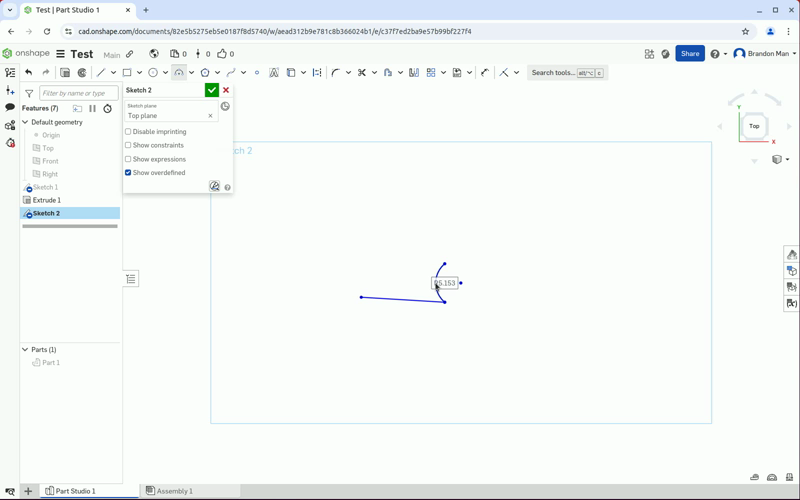
key(l)
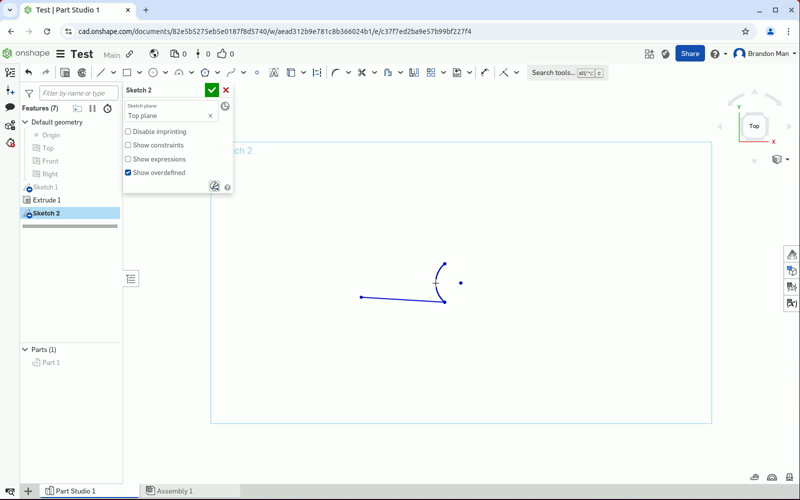
mouse_move(444, 263)
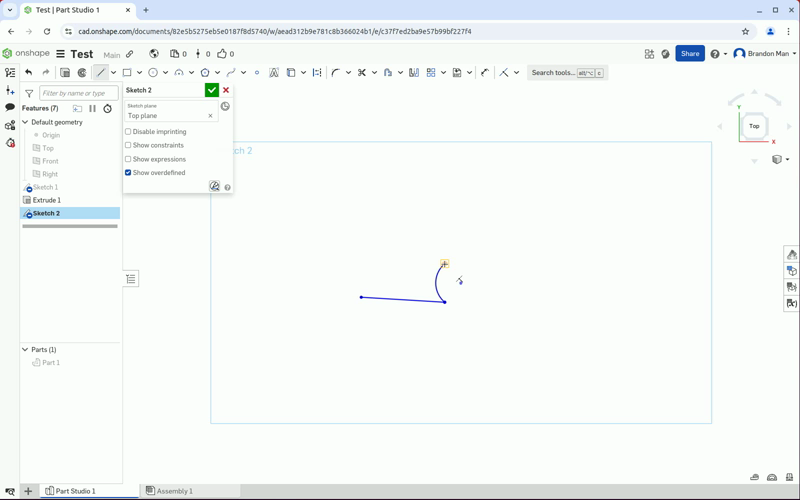
click(444, 263)
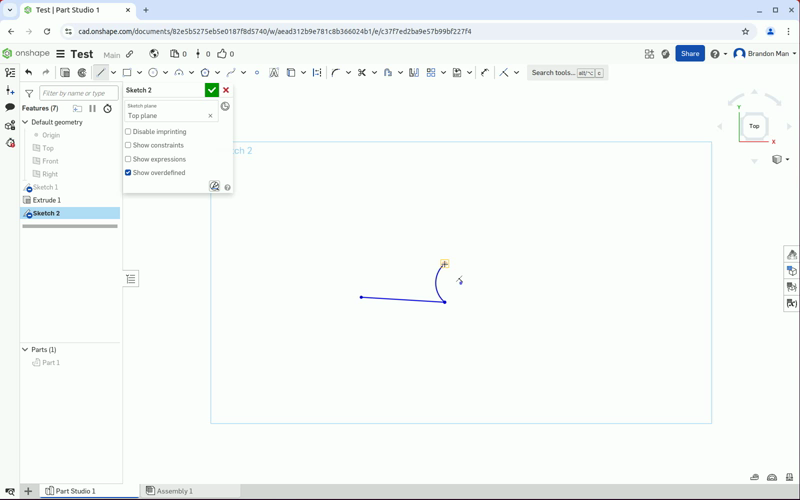
key_down(shift)
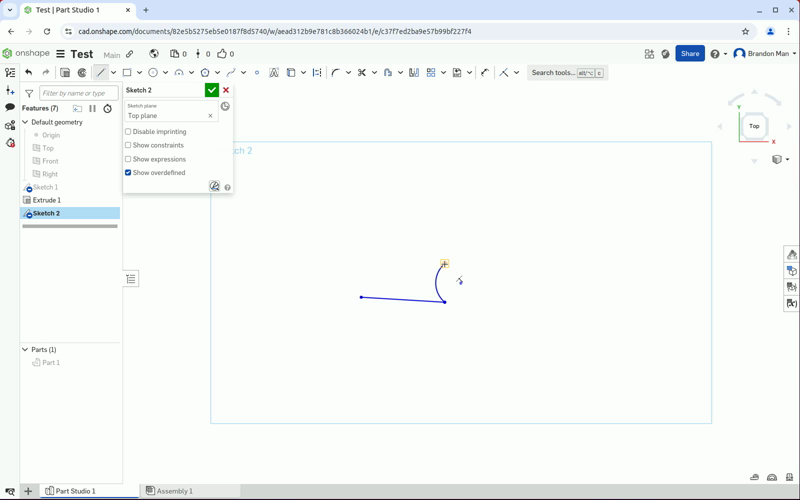
mouse_move(361, 268)
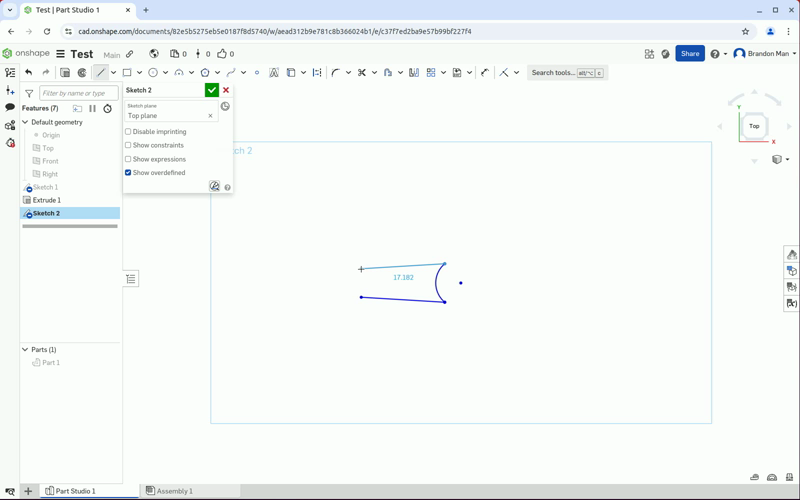
click(361, 268)
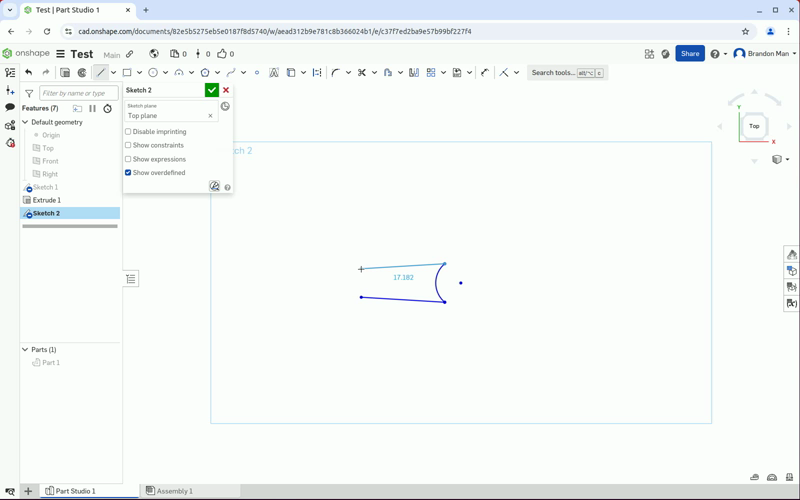
key_up(shift)
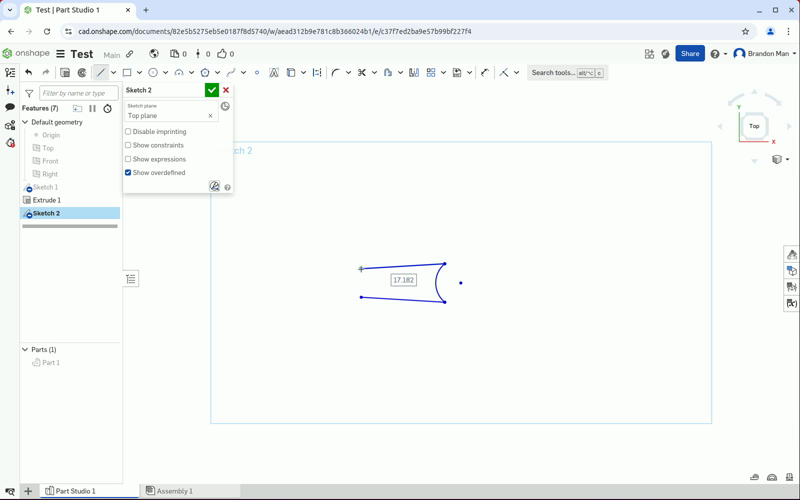
key(esc)
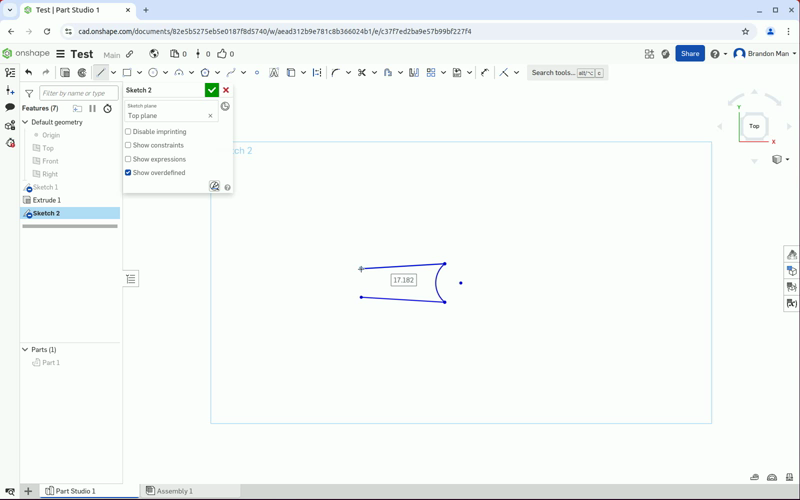
key(a)
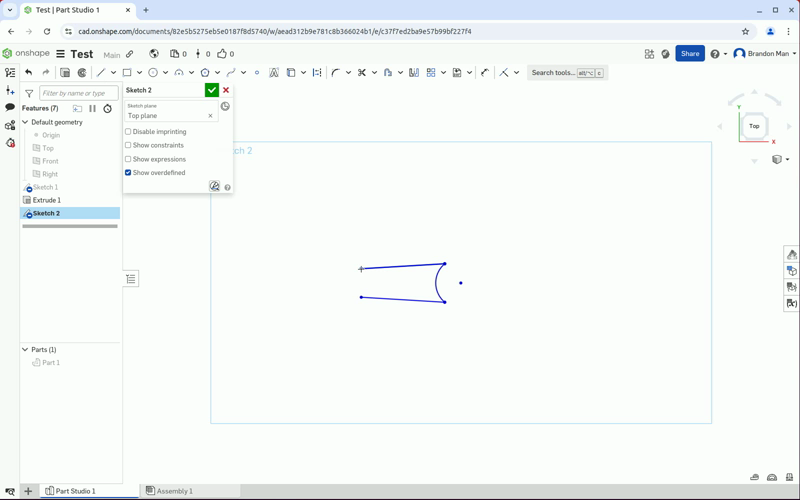
mouse_move(361, 268)
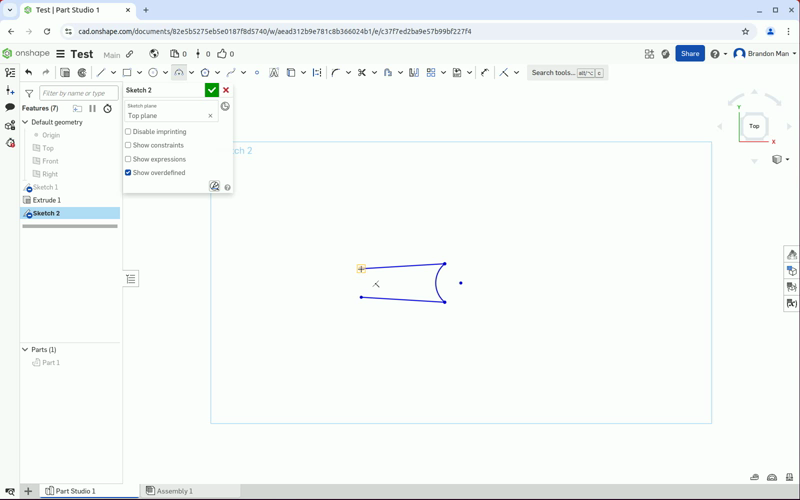
click(361, 268)
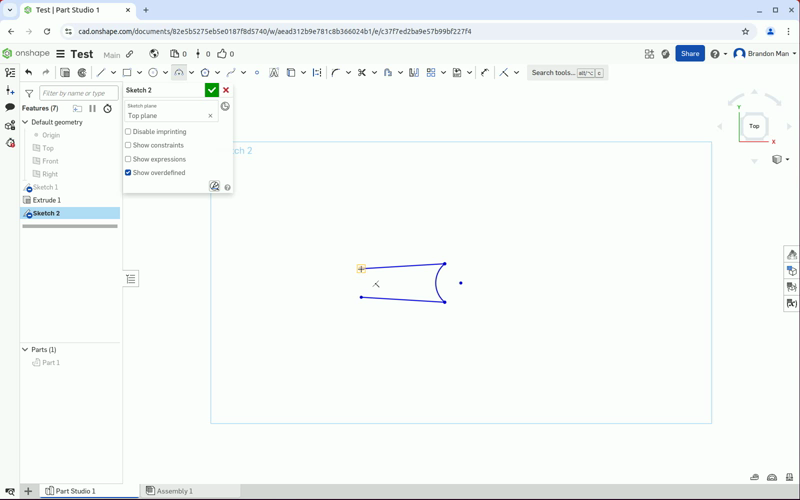
mouse_move(361, 297)
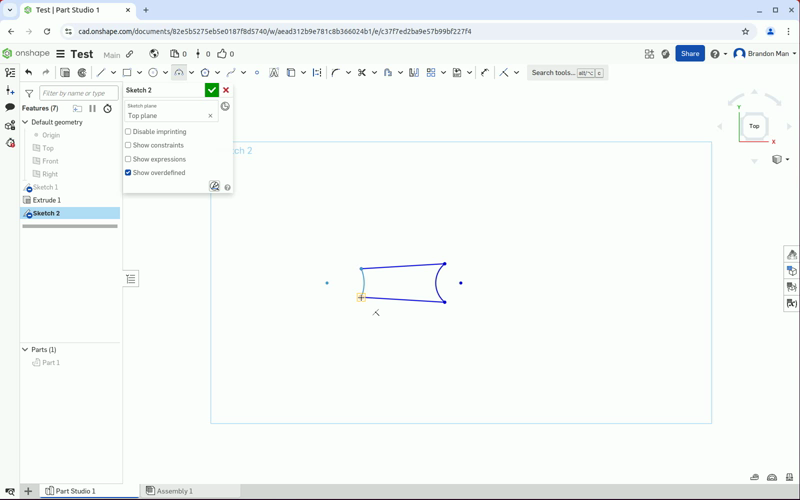
click(361, 297)
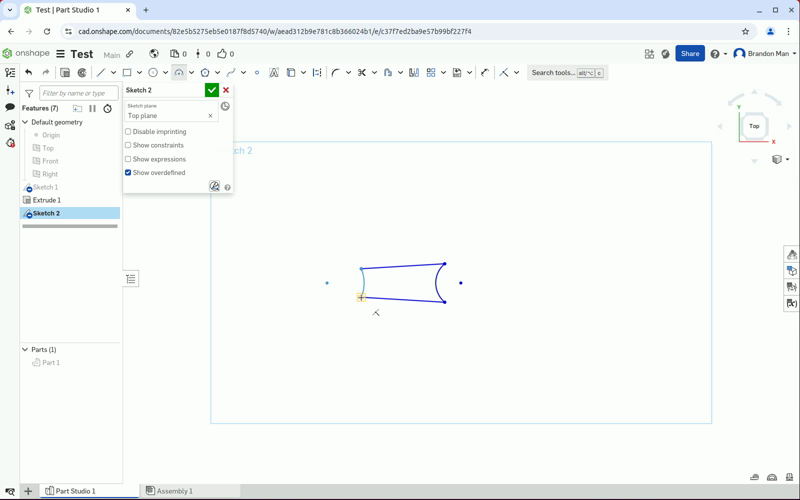
key_down(shift)
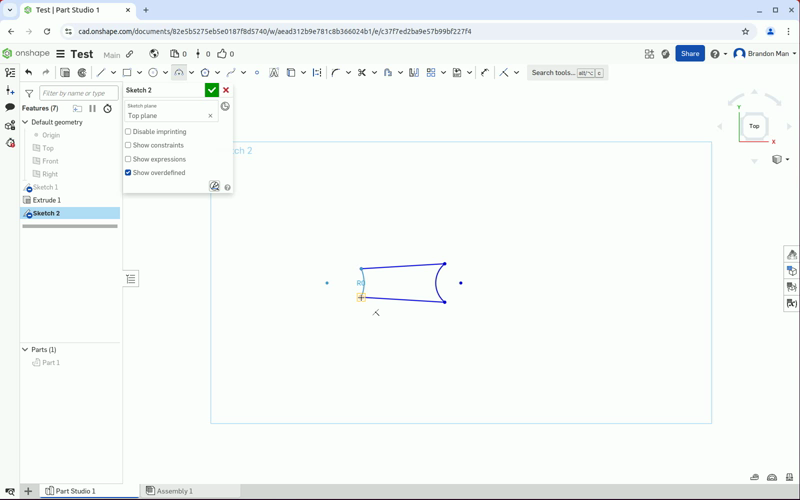
mouse_move(376, 282)
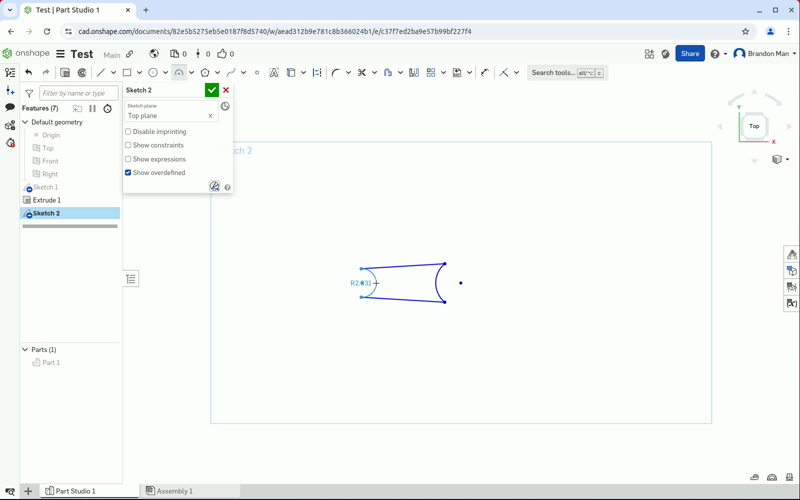
click(376, 282)
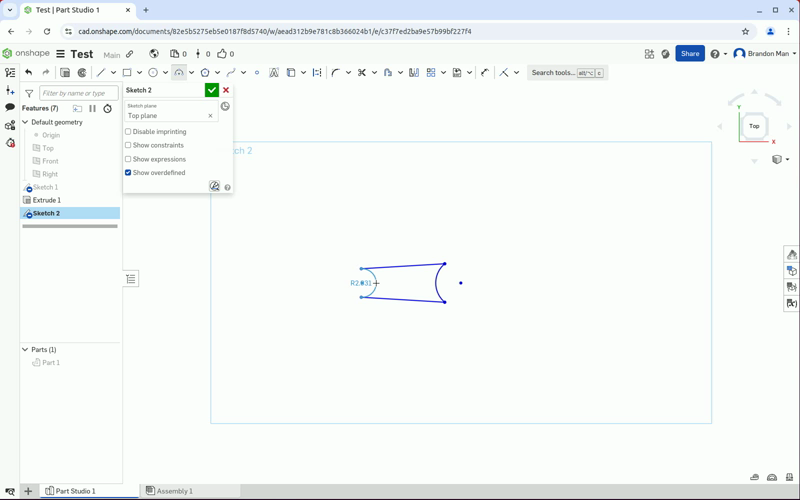
key_up(shift)
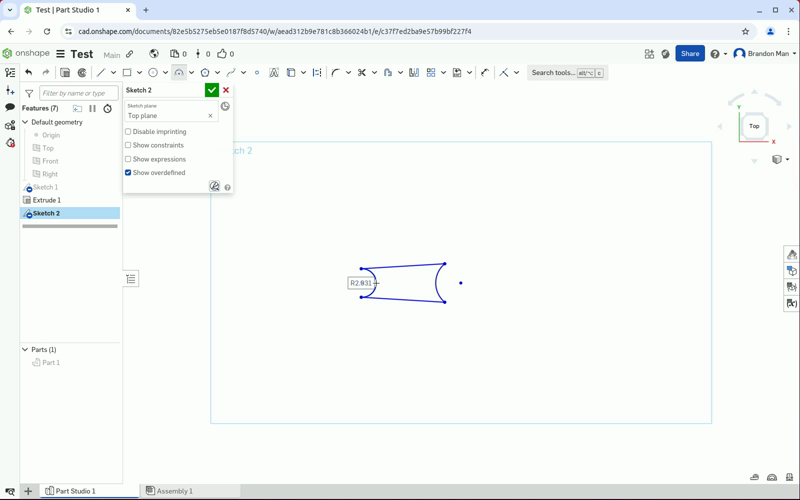
key(esc)
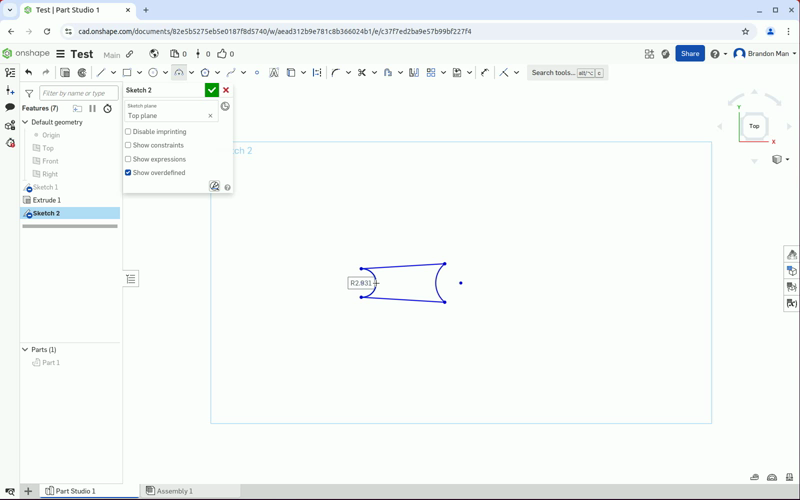
mouse_move(390, 279)
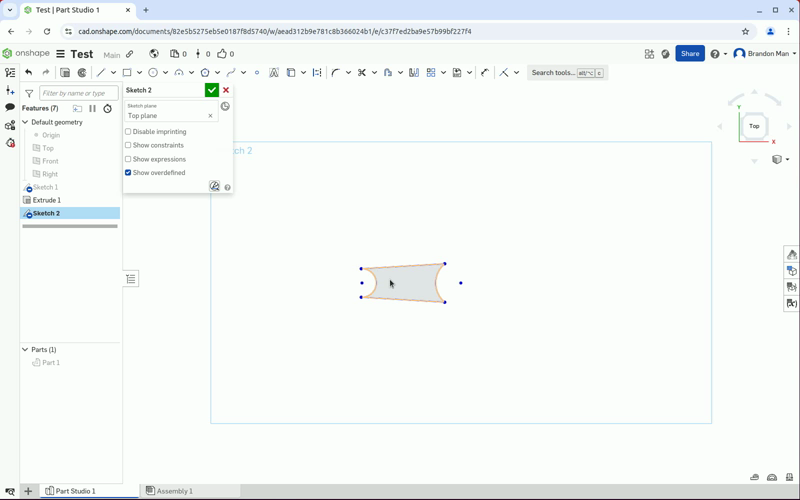
click(390, 279)
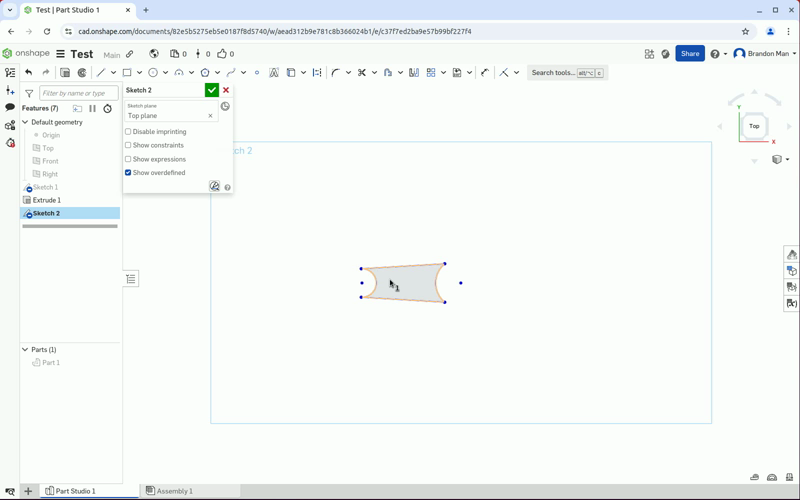
mouse_move(73, 352)
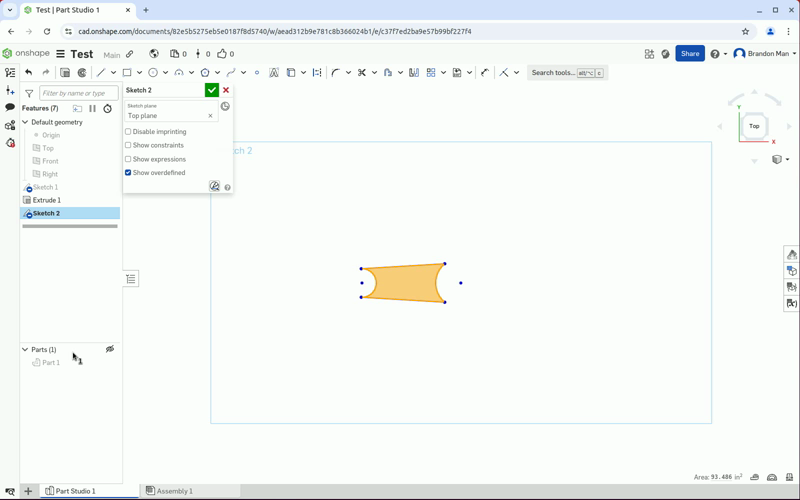
key(shift+y)
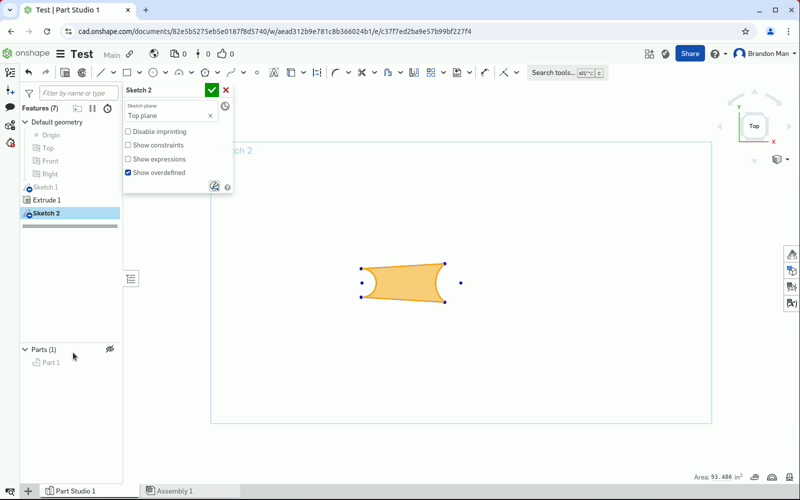
key(shift+e)
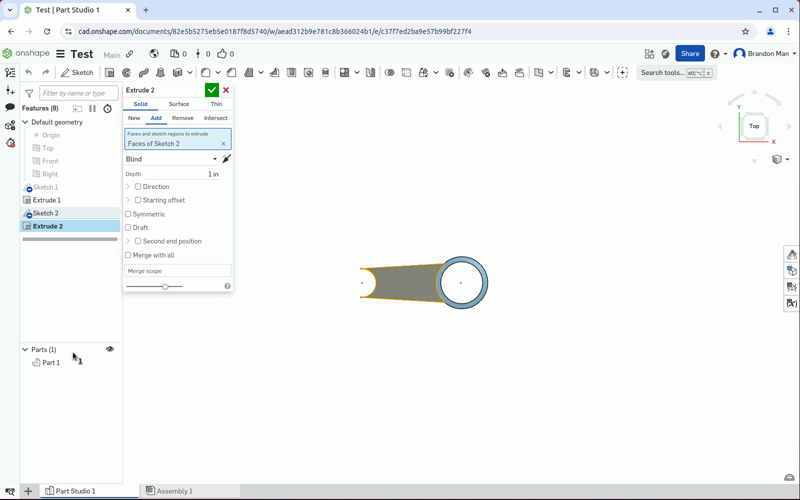
mouse_move(143, 106)
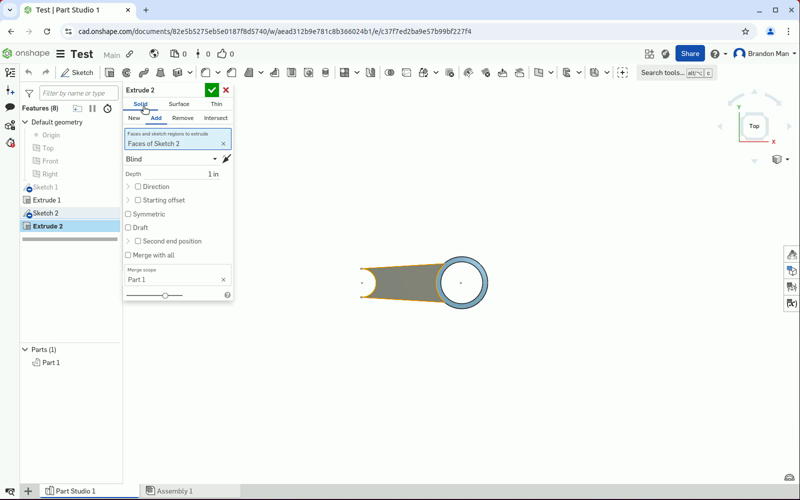
click(143, 106)
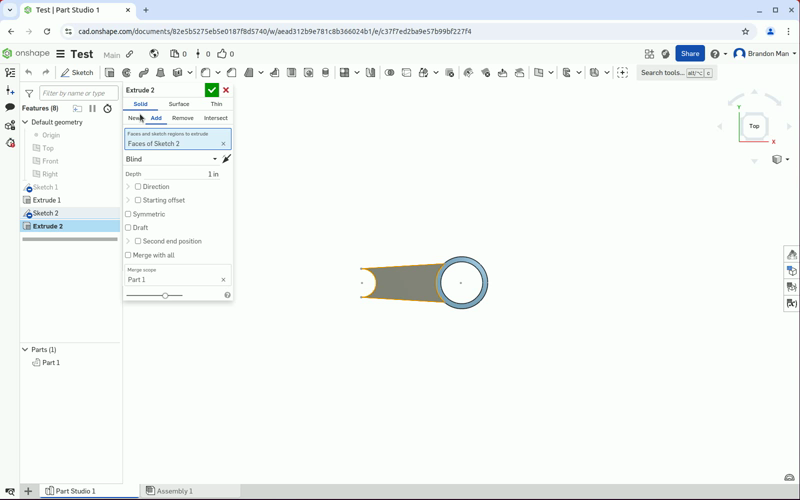
mouse_move(137, 120)
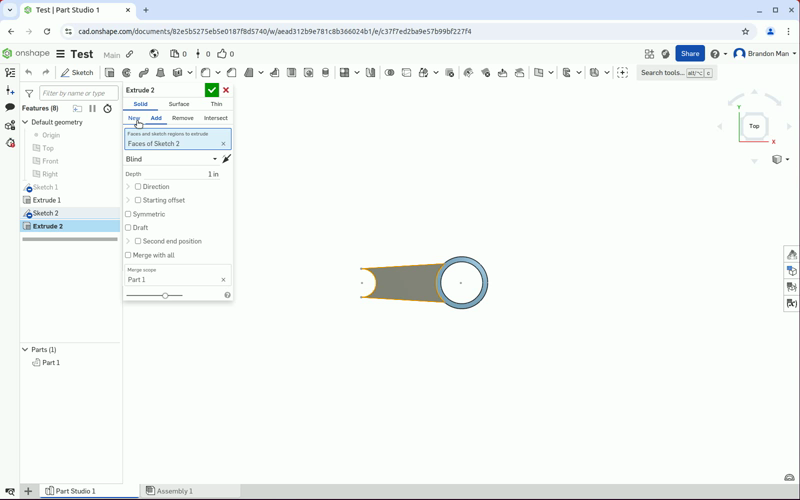
click(137, 120)
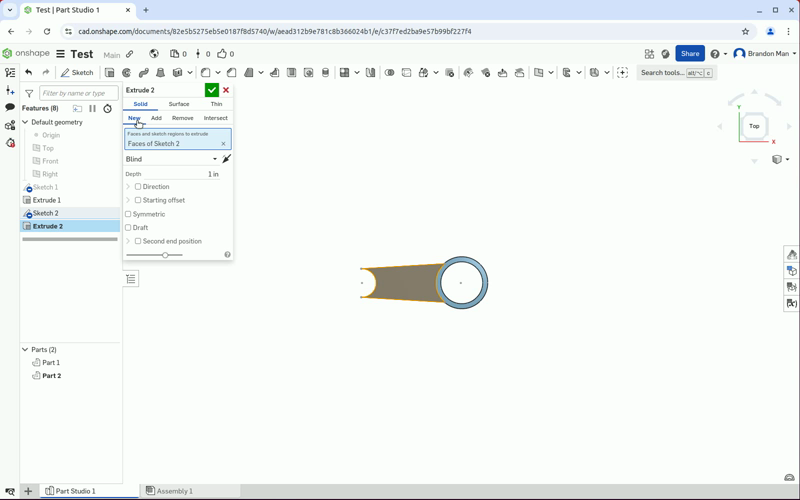
key(tab, 4)
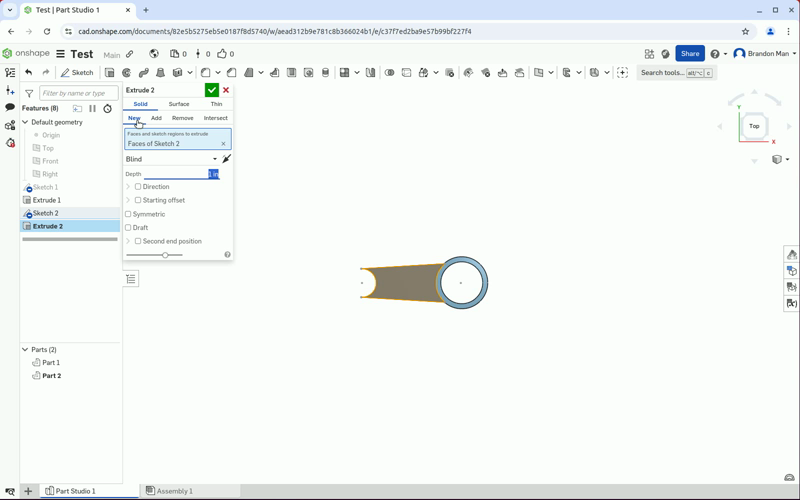
text(2.166)
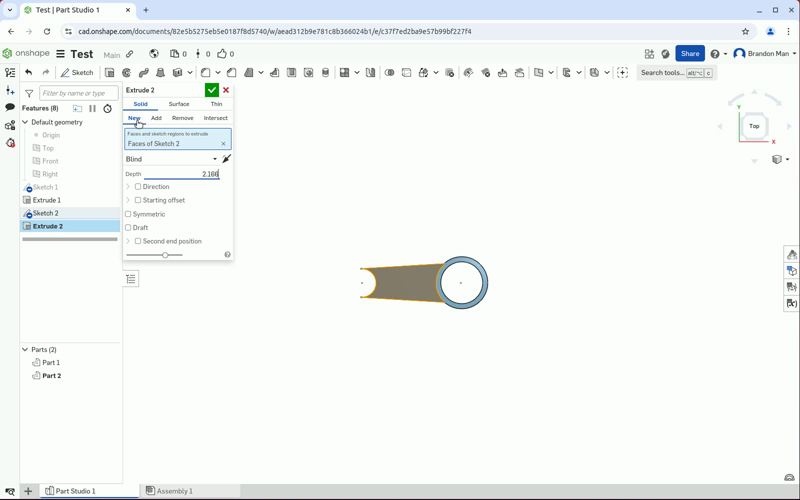
key(enter)
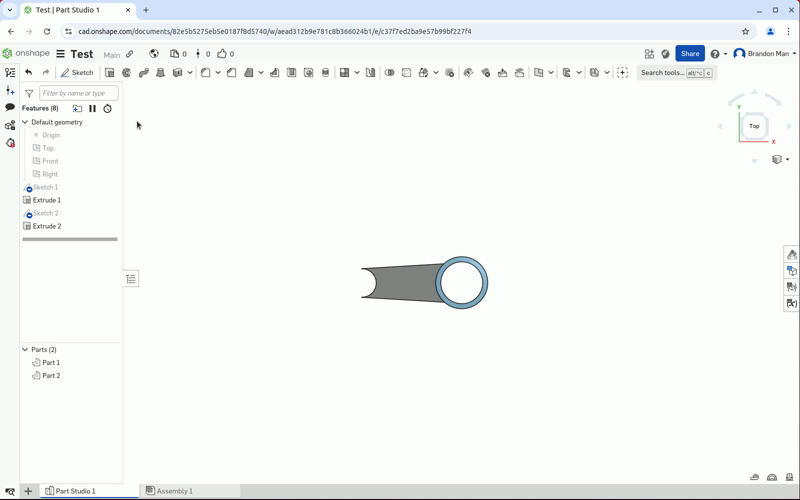
key(shift+h)
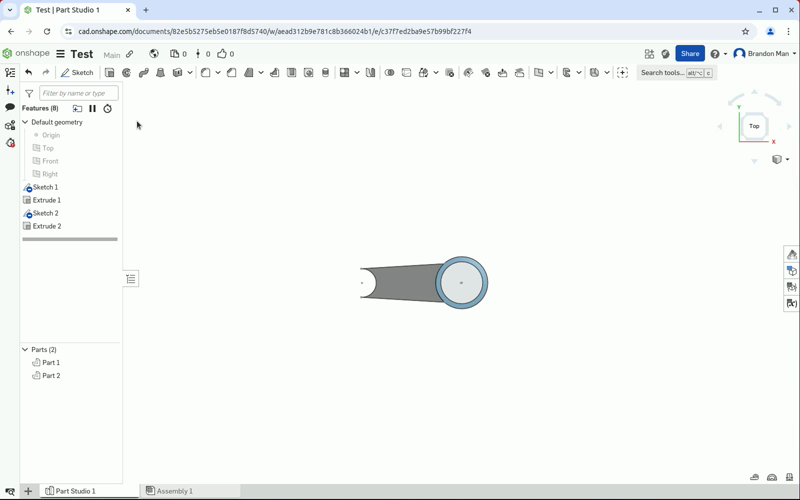
key(shift+h)
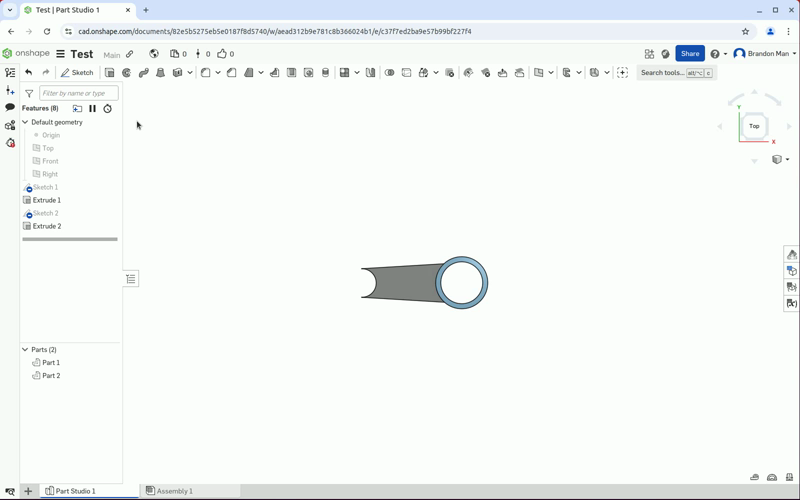
mouse_move(73, 189)
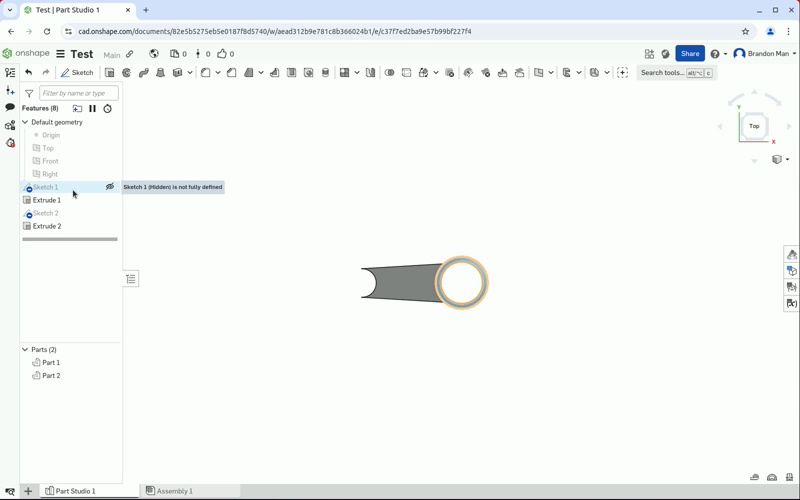
click(73, 189)
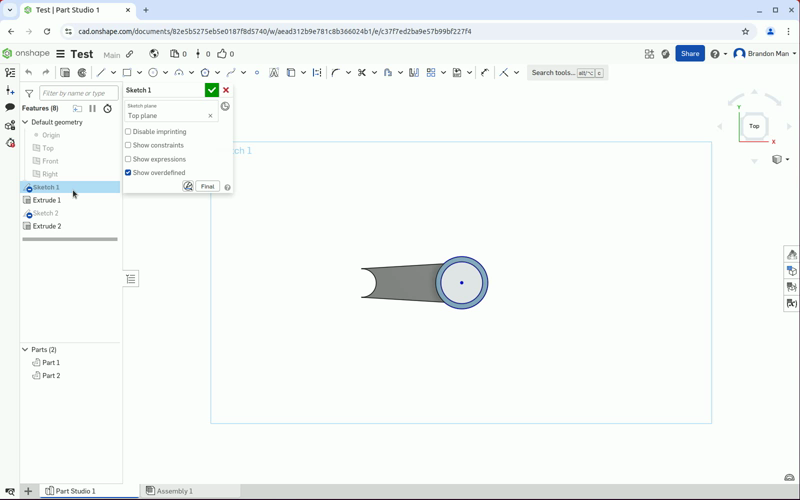
mouse_move(229, 92)
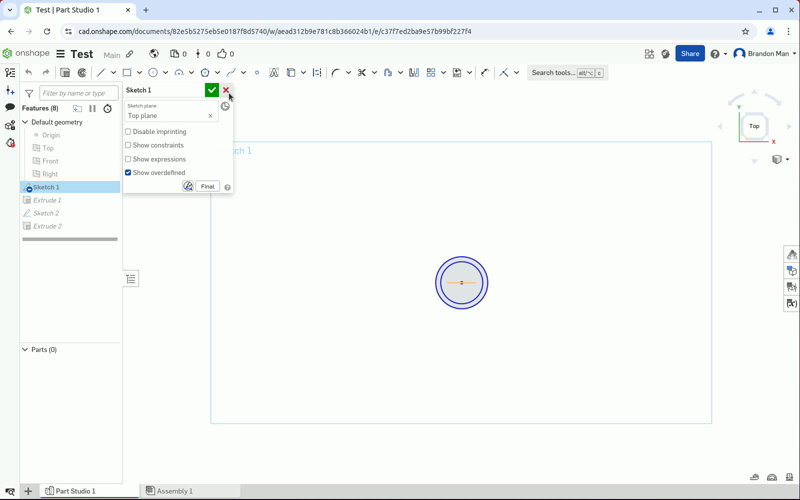
click(229, 92)
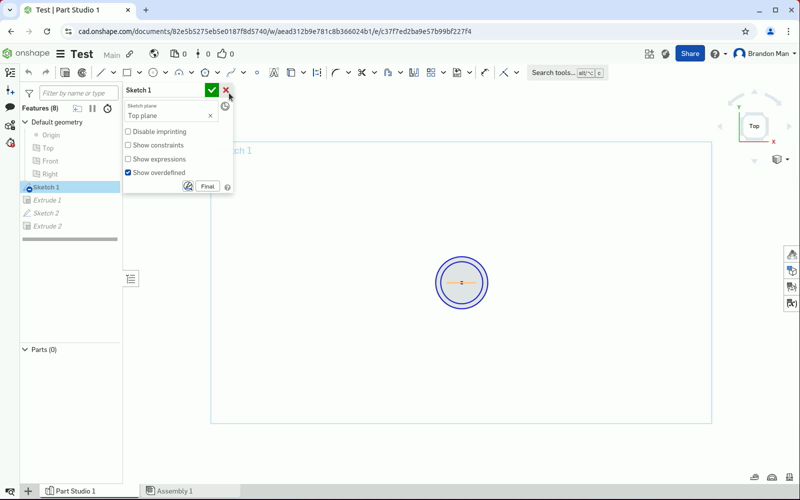
key(shift+s)
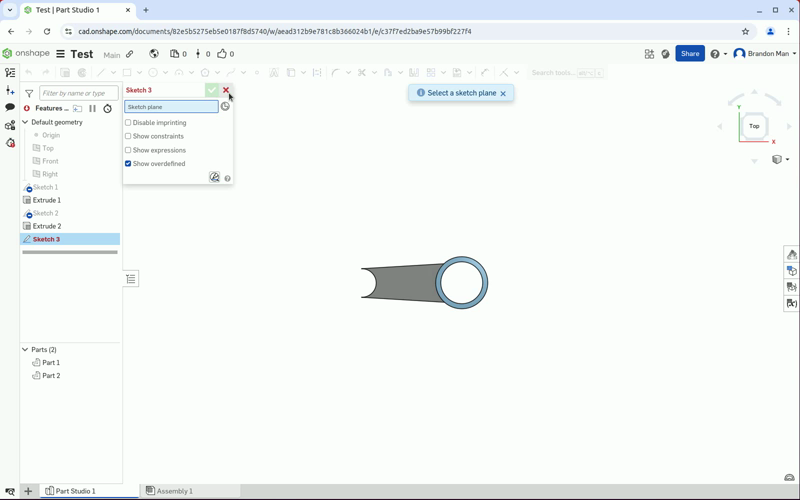
mouse_move(73, 150)
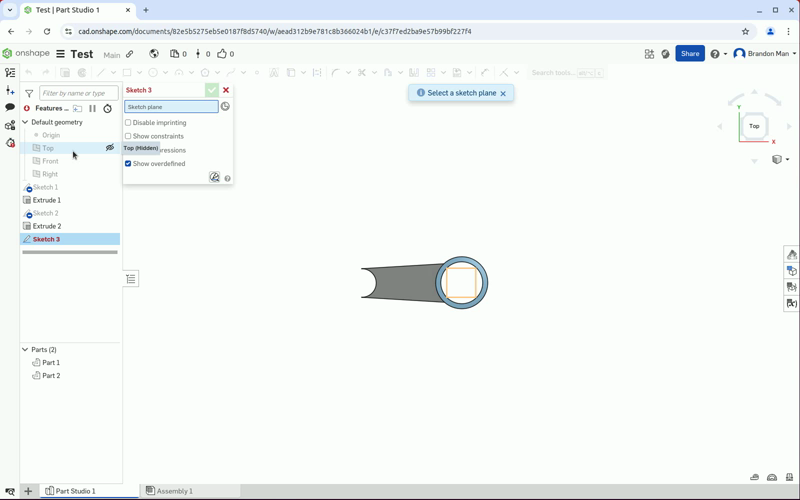
click(73, 150)
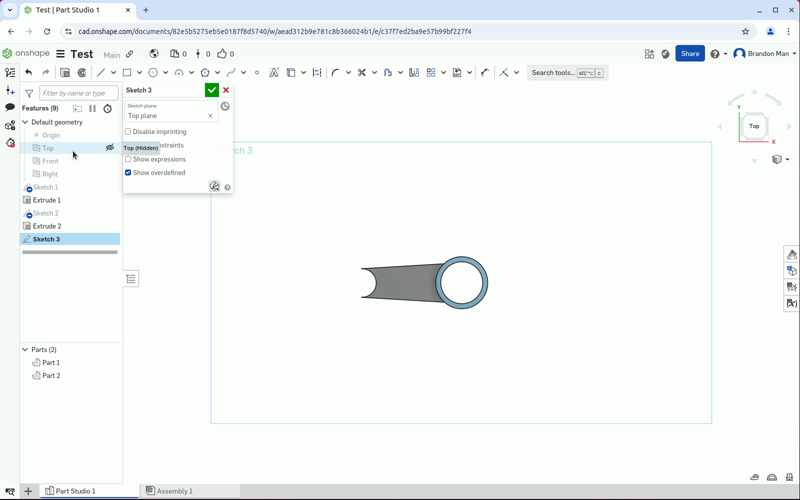
mouse_move(73, 352)
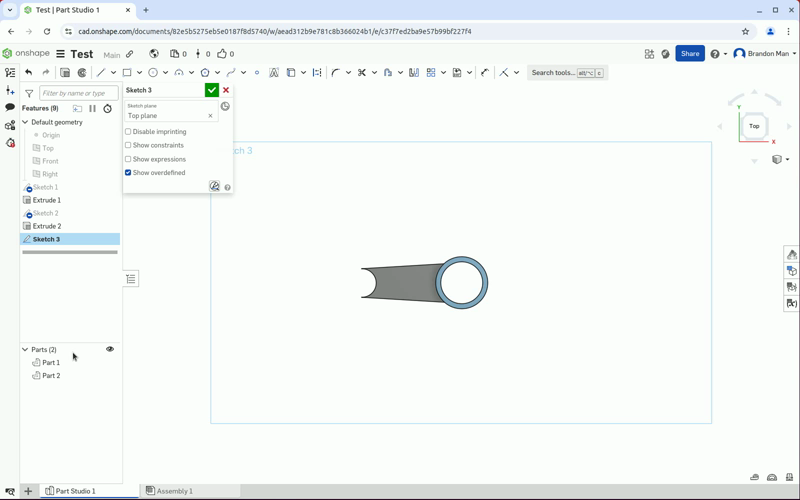
key(y)
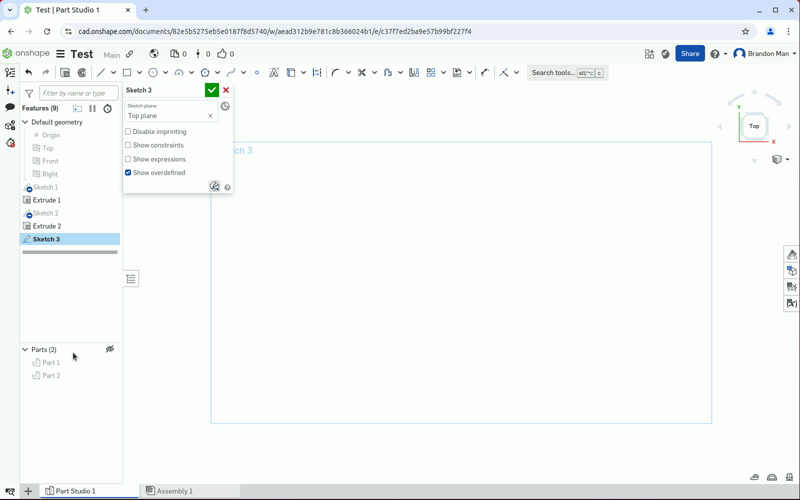
key(c)
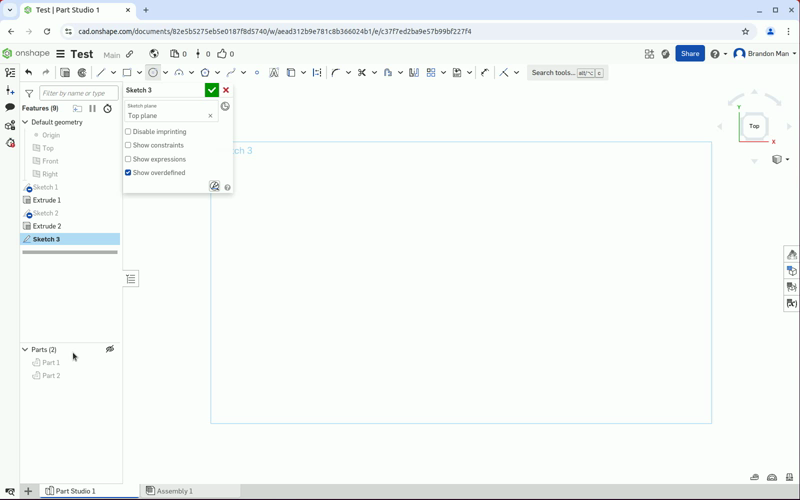
key_down(shift)
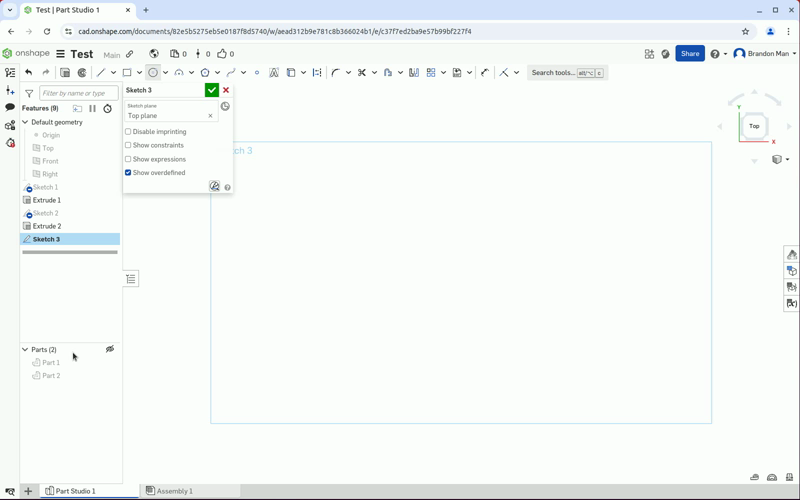
mouse_move(362, 282)
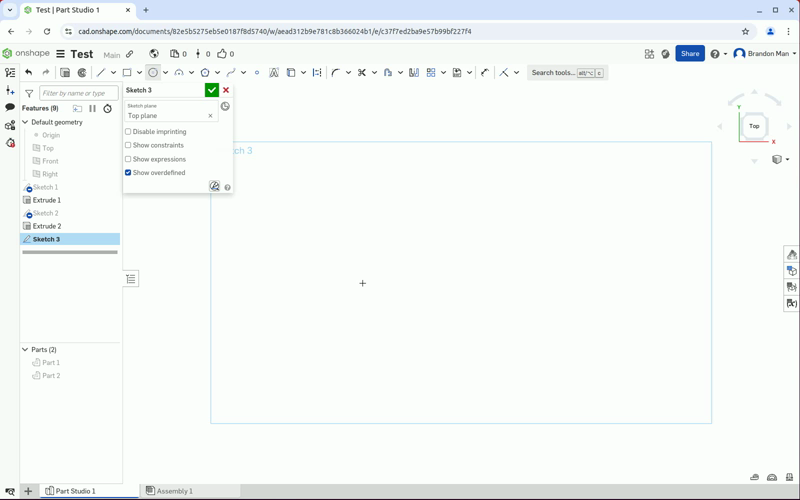
click(362, 282)
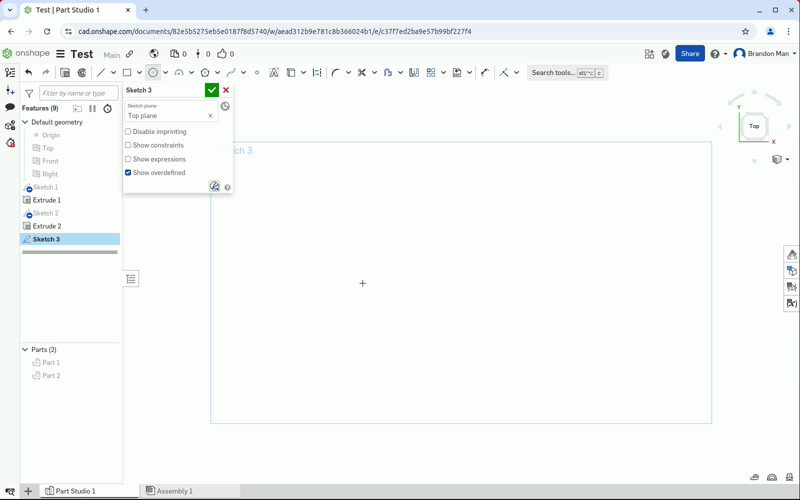
key_up(shift)
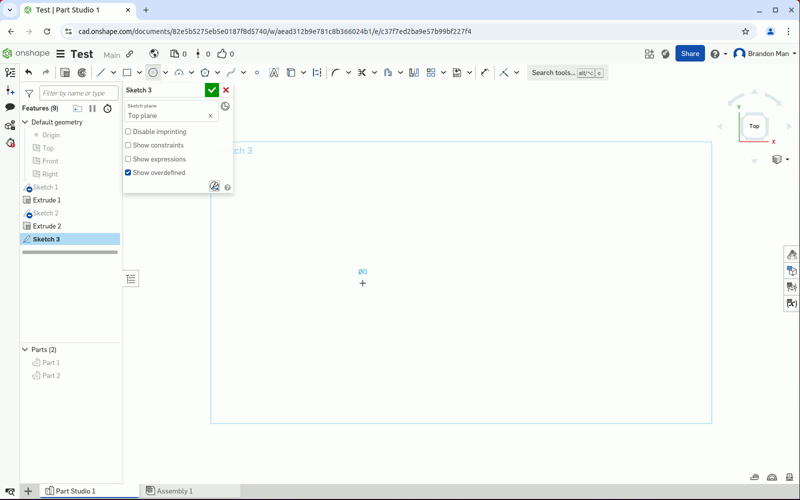
mouse_move(377, 282)
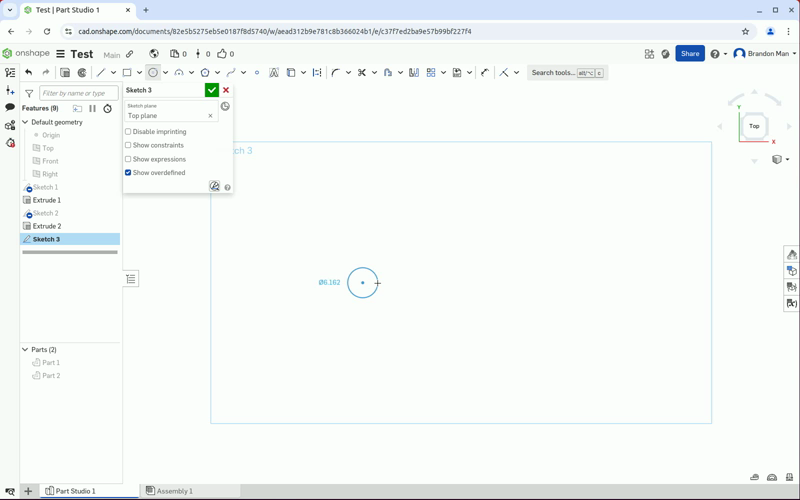
click(377, 282)
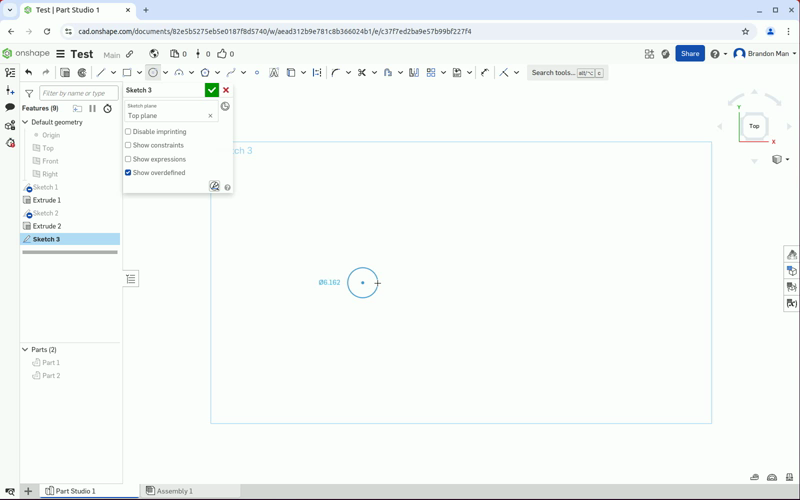
key(esc)
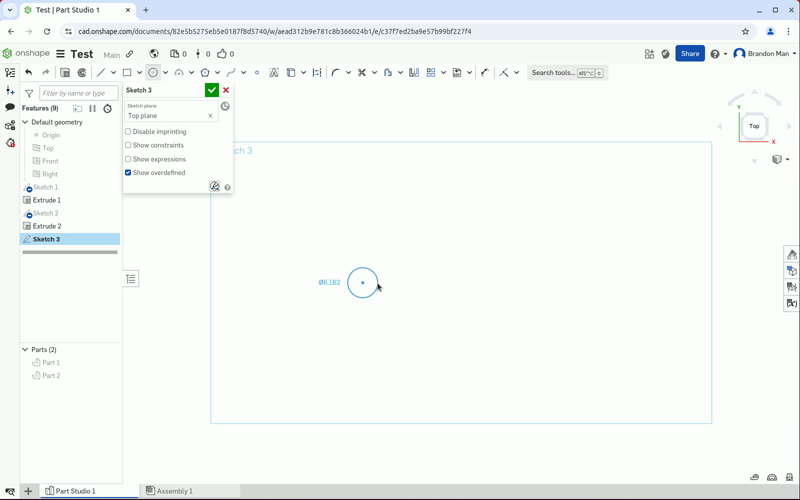
mouse_move(357, 295)
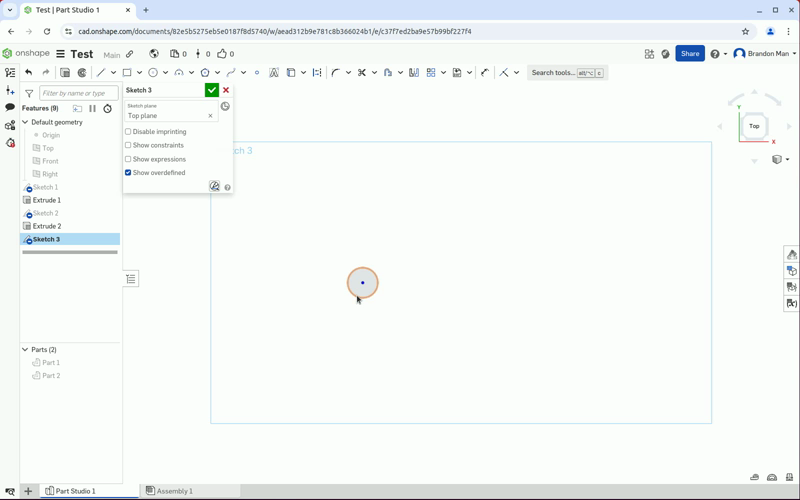
scroll(6)
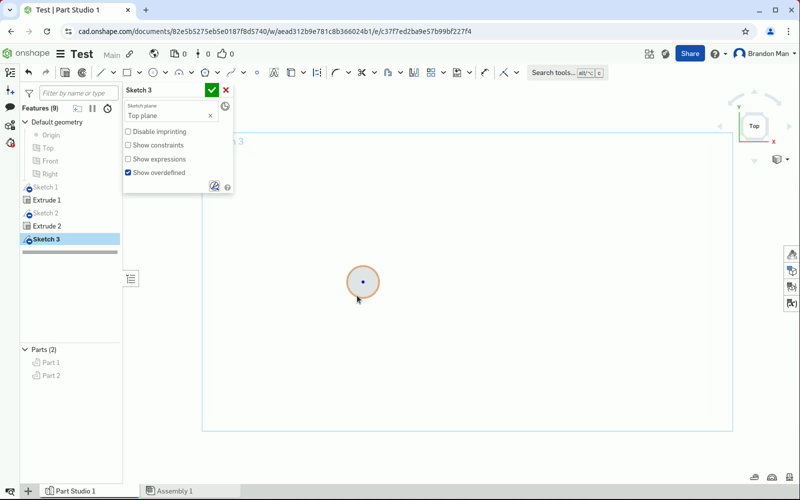
scroll(6)
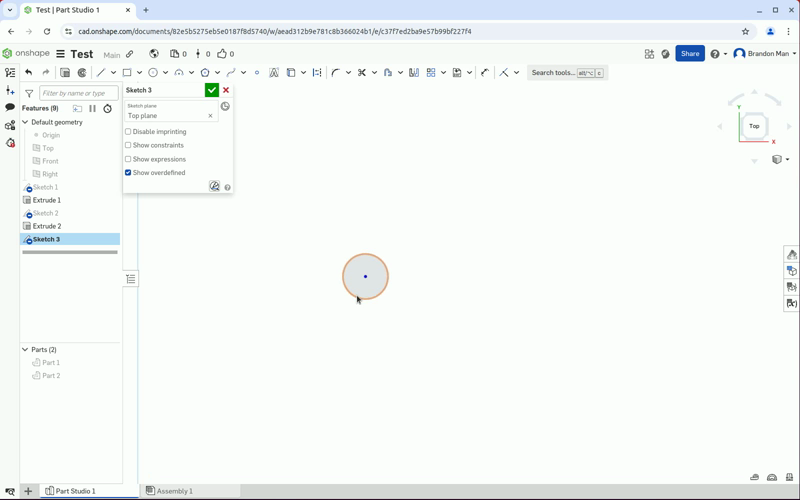
scroll(6)
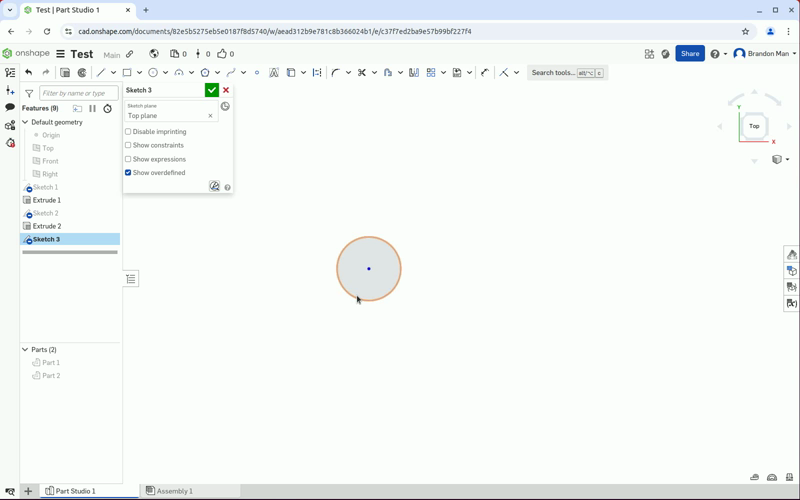
scroll(6)
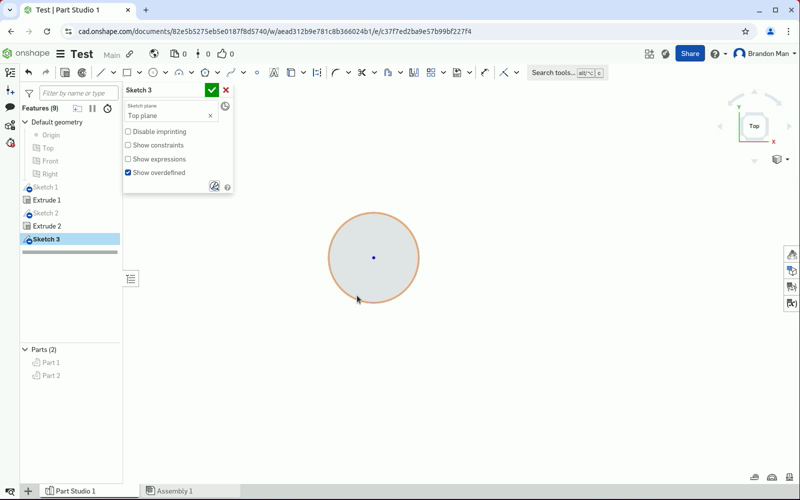
scroll(6)
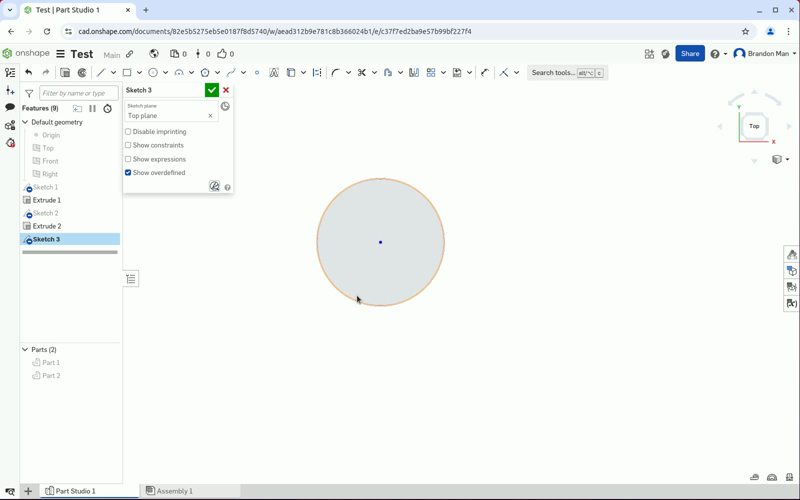
scroll(6)
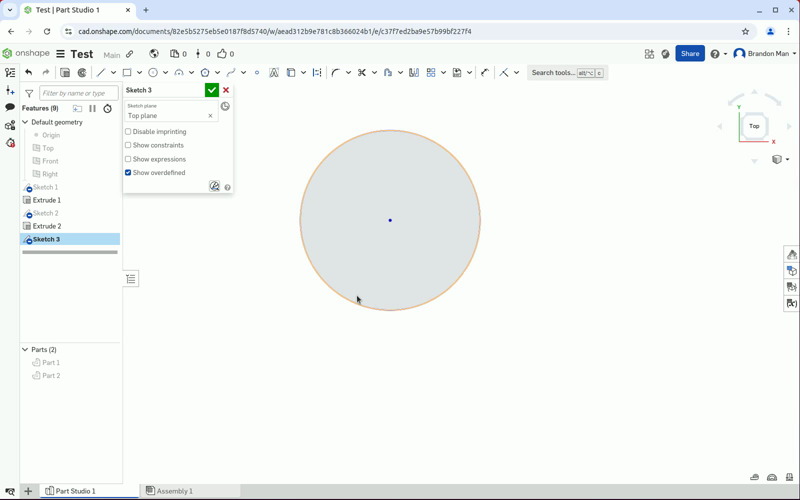
scroll(6)
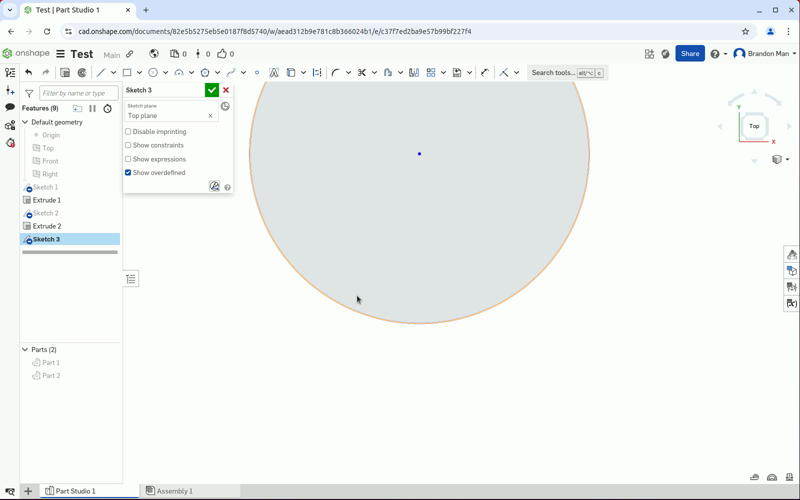
click(357, 295)
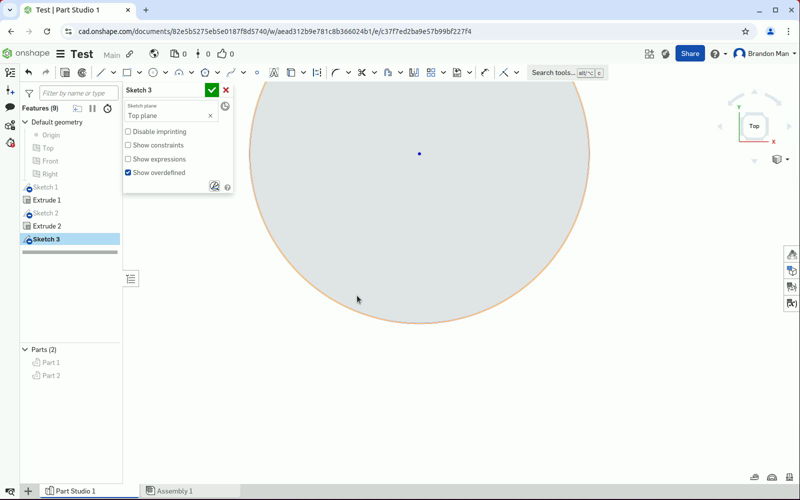
scroll(-6)
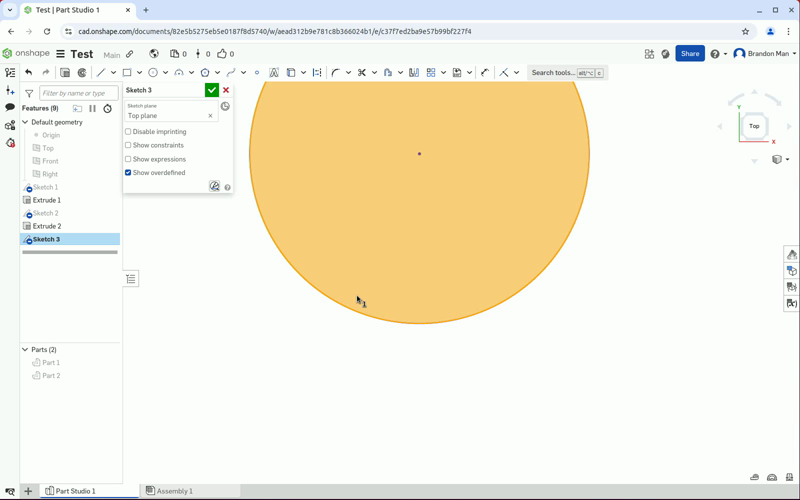
scroll(-6)
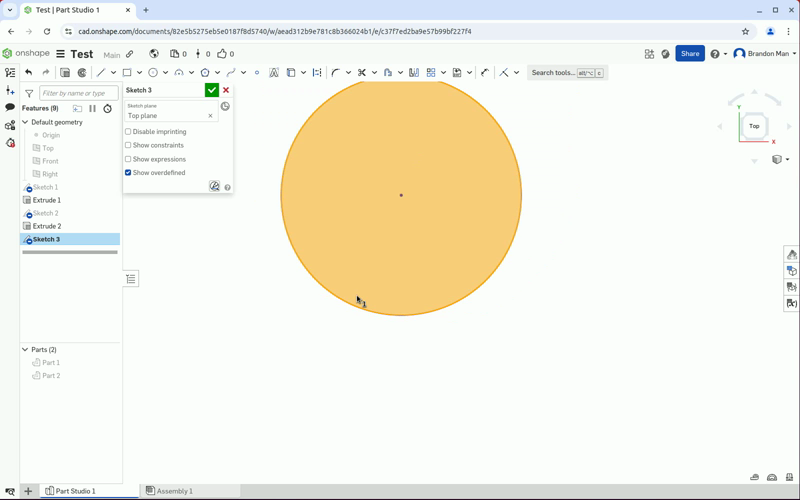
scroll(-6)
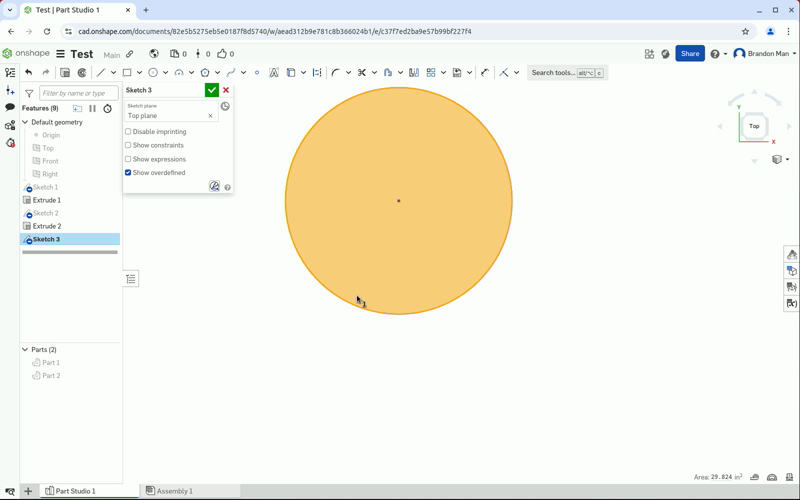
scroll(-6)
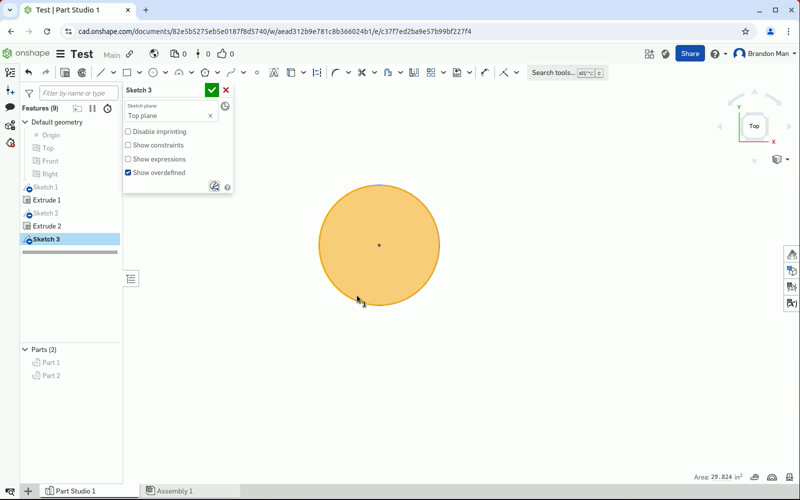
scroll(-6)
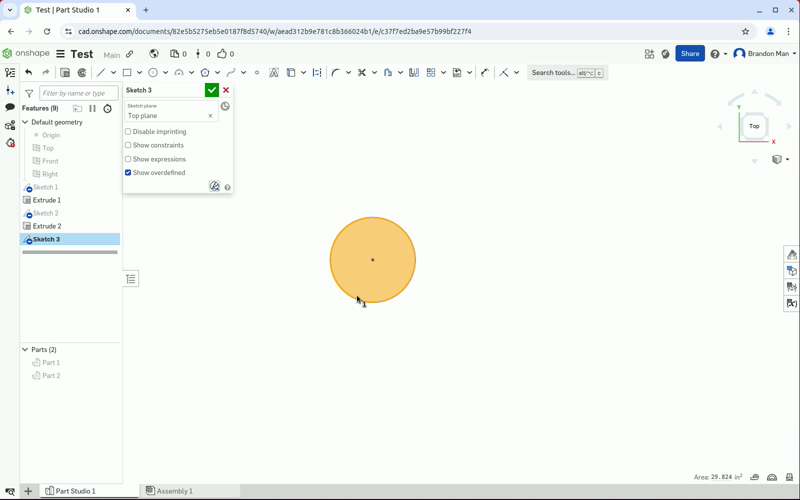
scroll(-6)
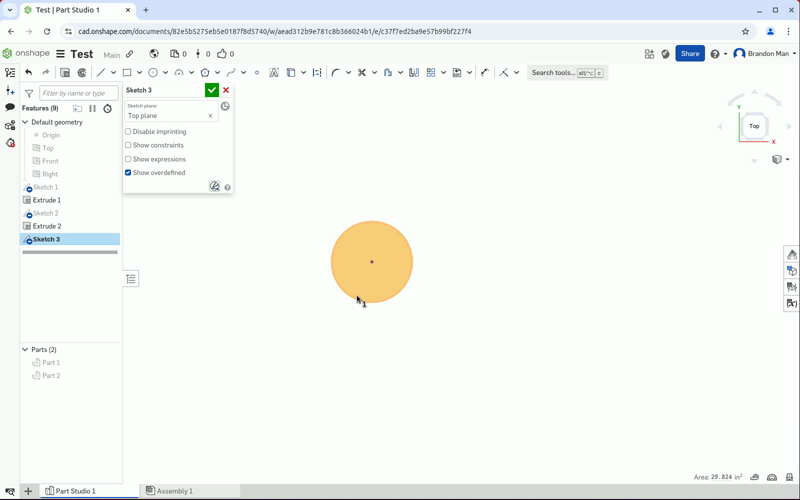
scroll(-6)
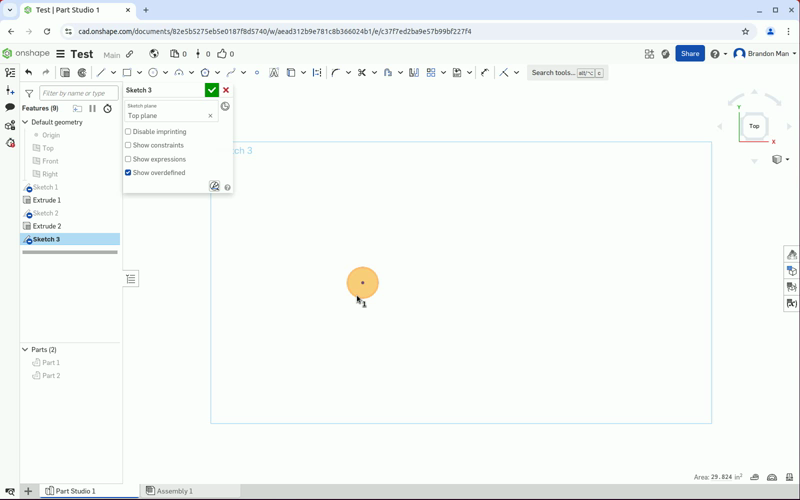
mouse_move(73, 352)
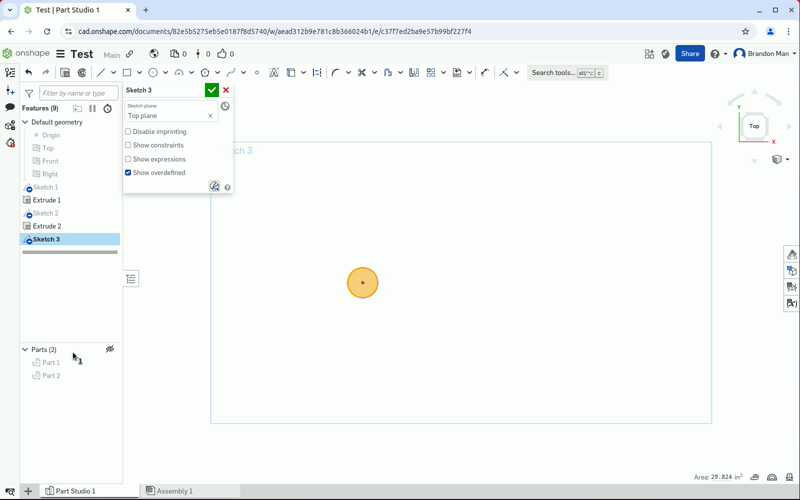
key(shift+y)
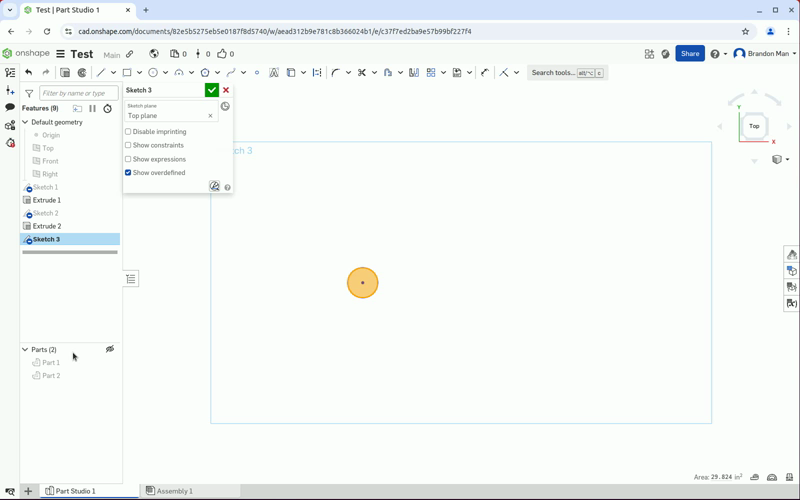
key(shift+e)
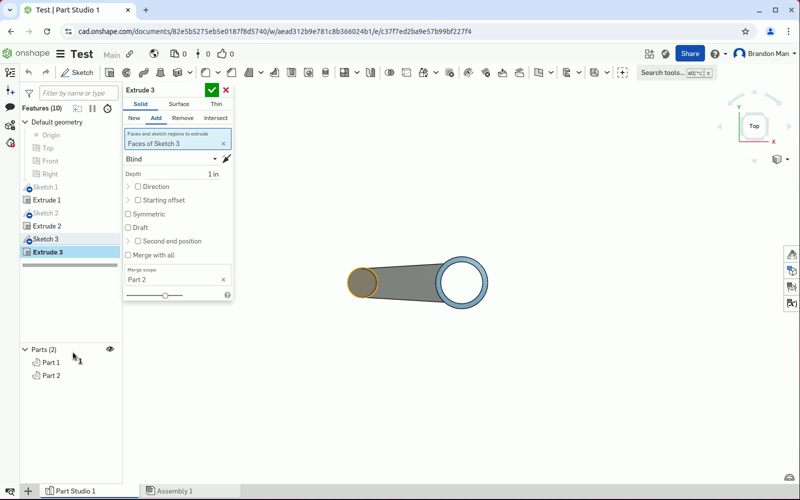
mouse_move(143, 106)
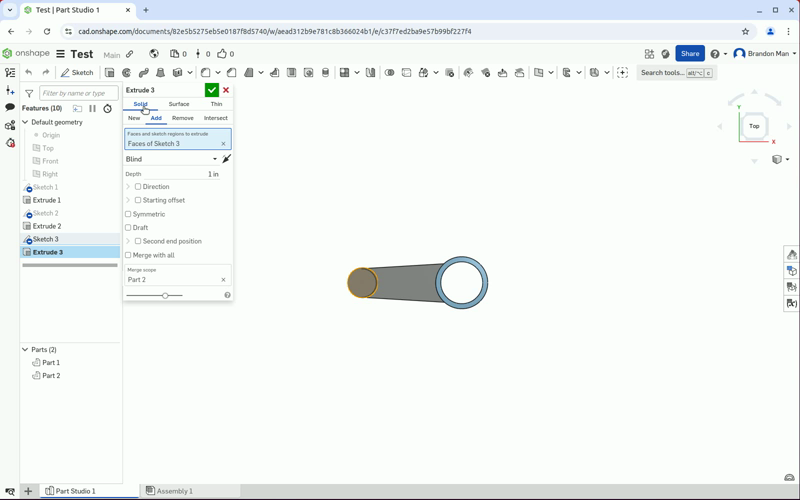
click(143, 106)
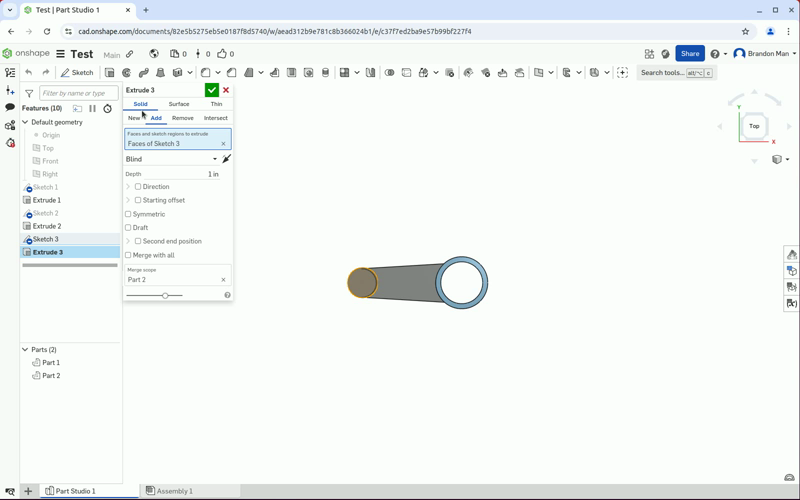
mouse_move(137, 120)
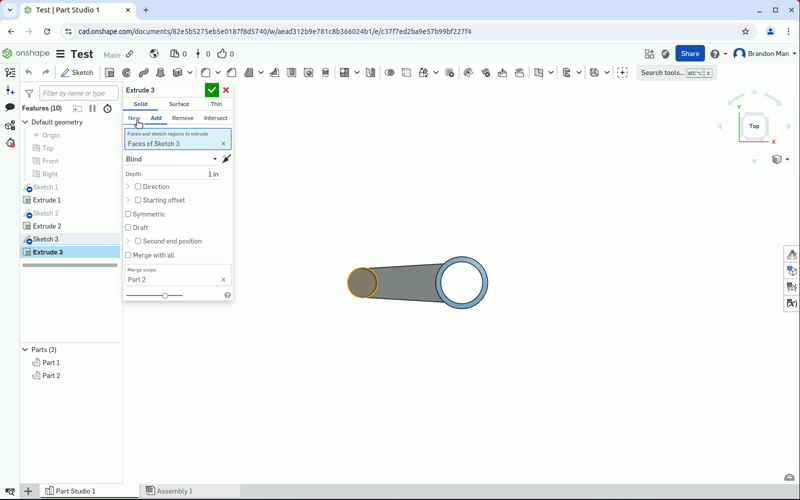
click(137, 120)
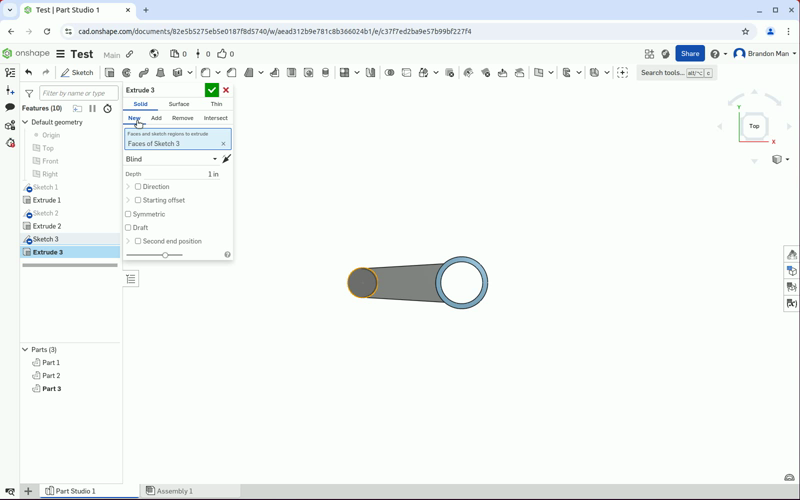
key(tab, 4)
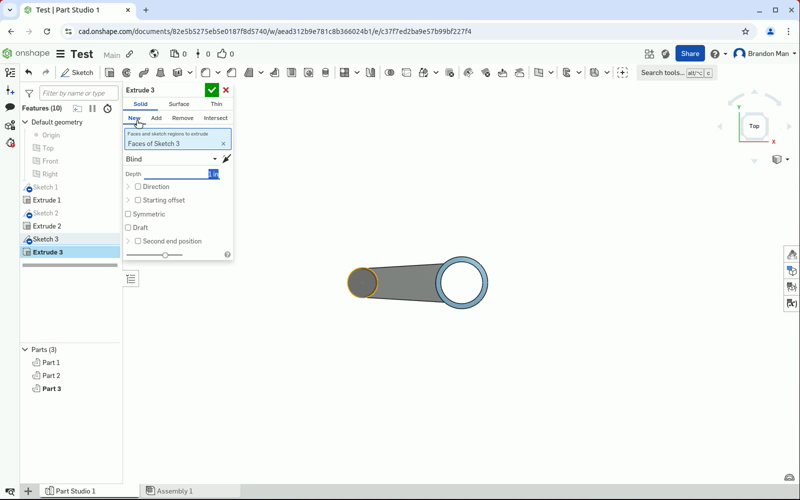
text(2.166)
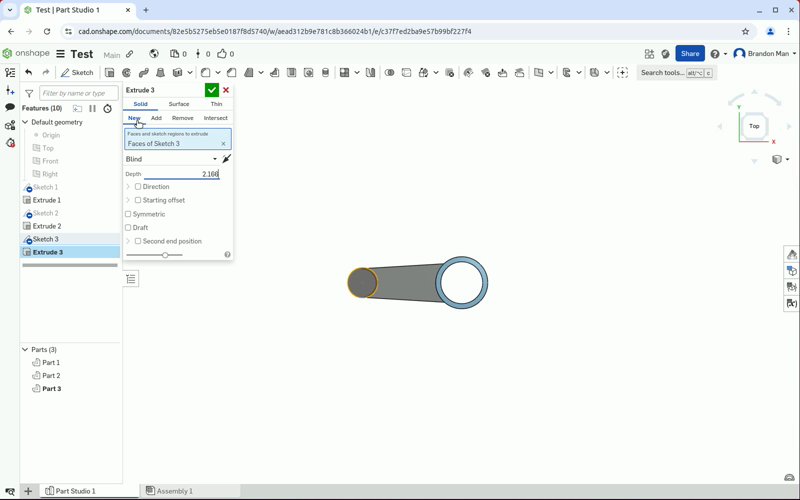
key(enter)
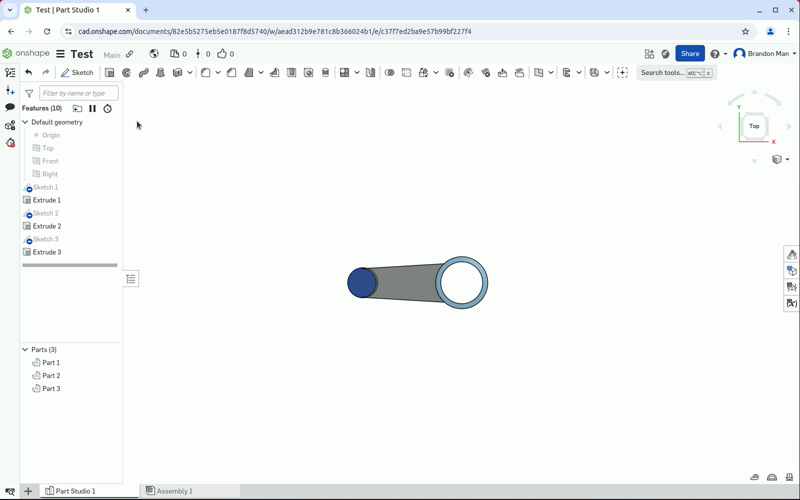
key(shift+h)
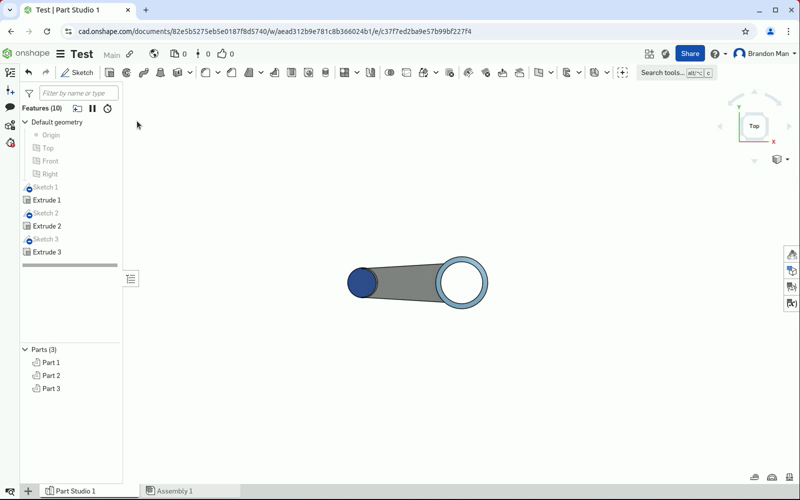
key(shift+h)
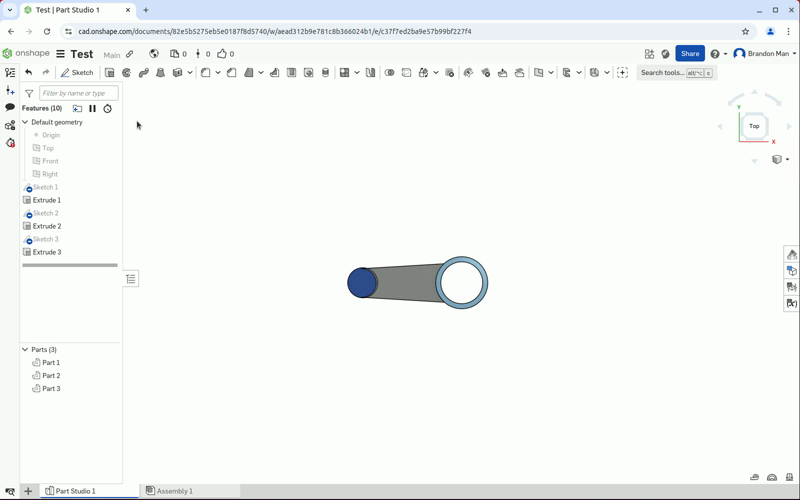
mouse_move(73, 189)
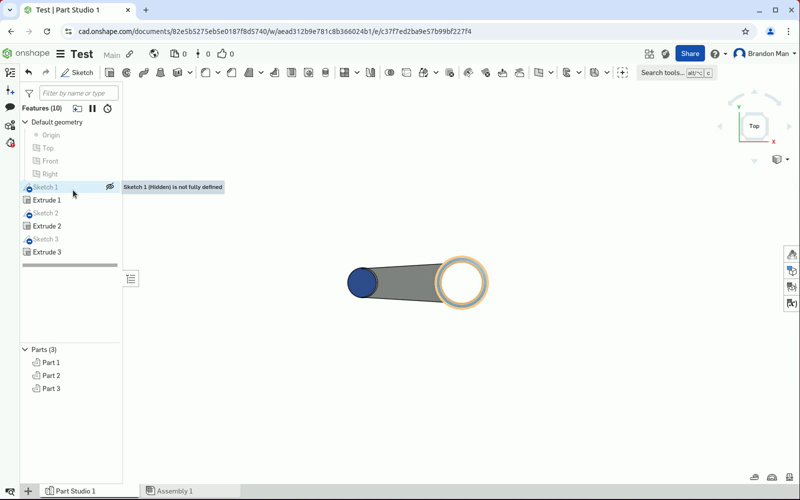
click(73, 189)
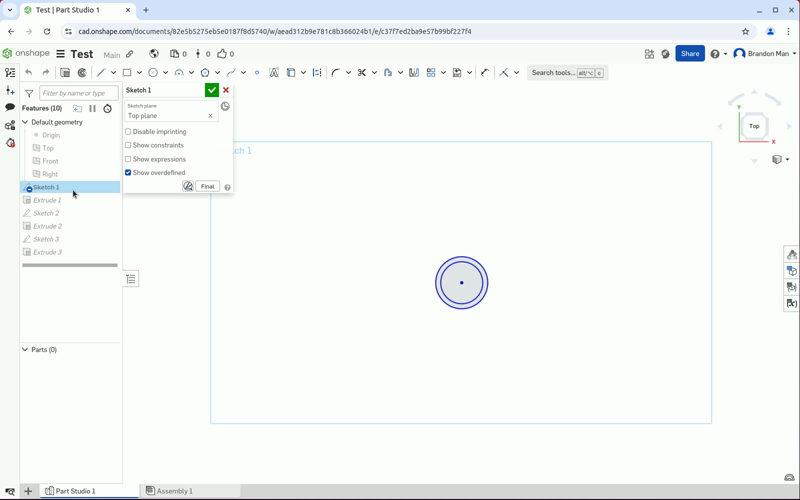
mouse_move(229, 92)
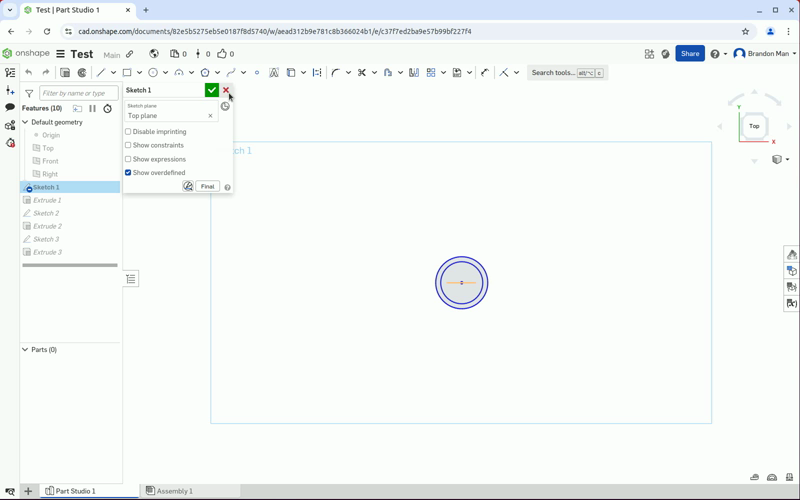
click(229, 92)
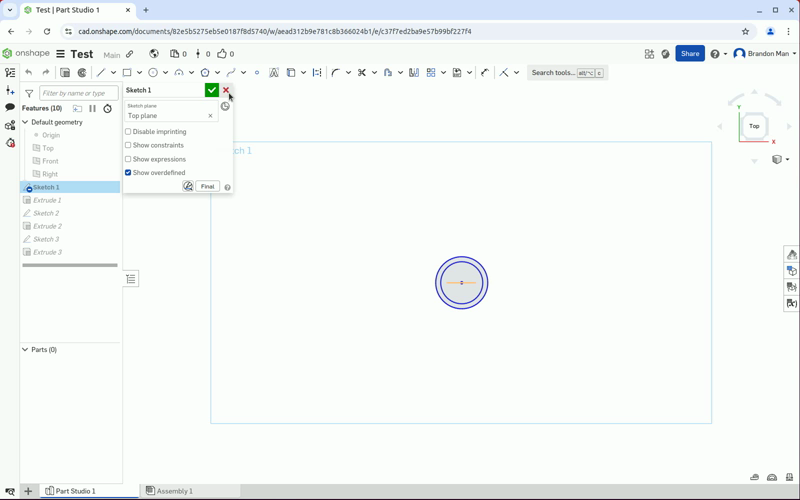
key(shift+s)
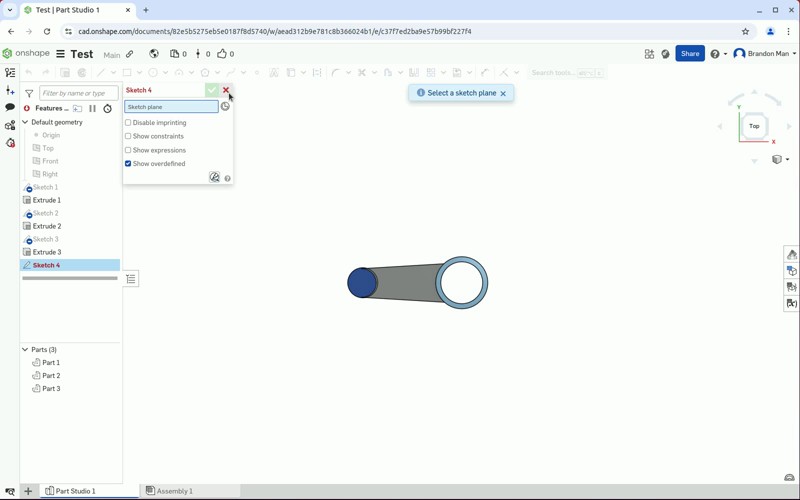
mouse_move(73, 150)
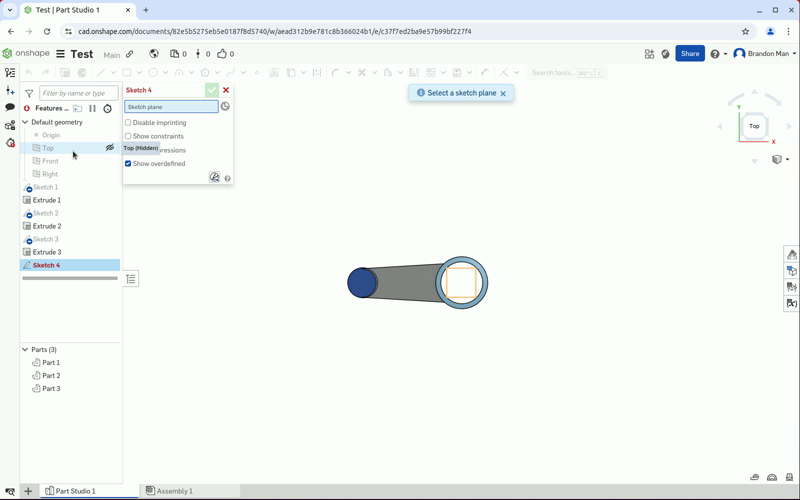
click(73, 150)
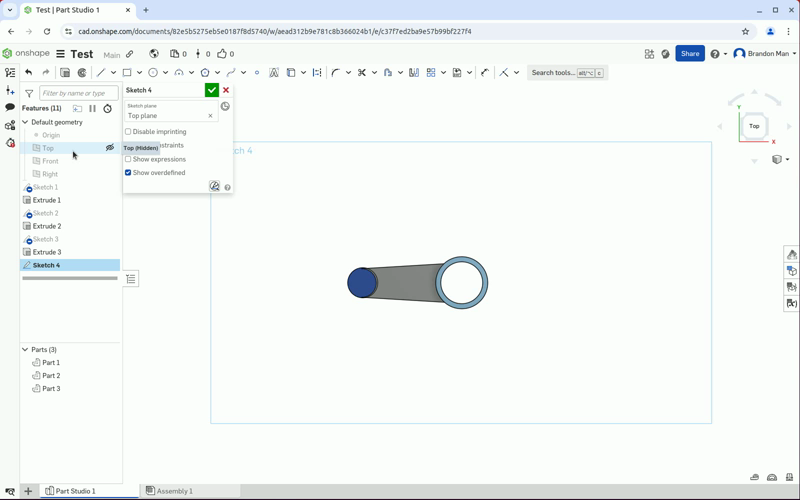
mouse_move(73, 352)
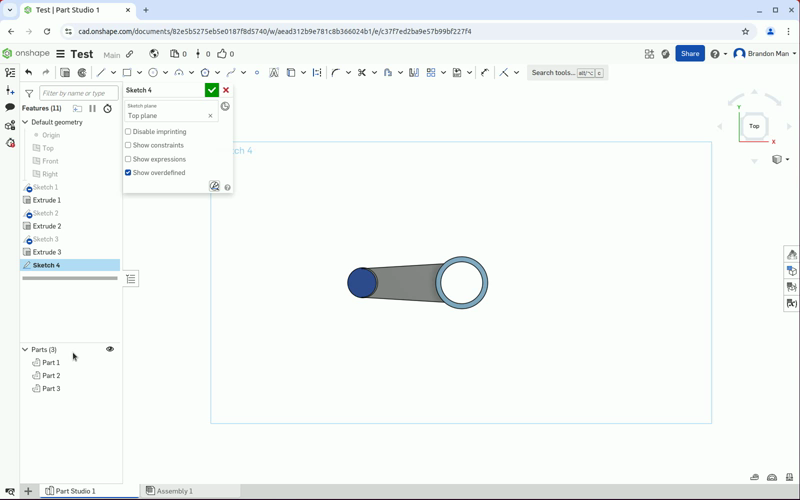
key(y)
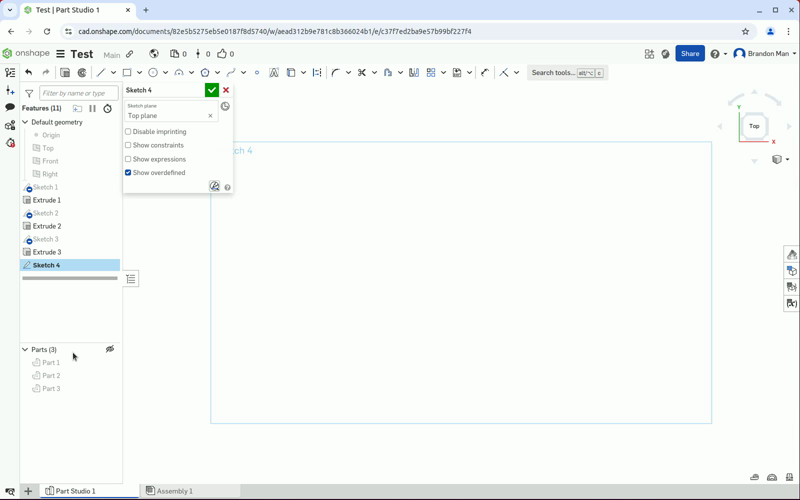
key(l)
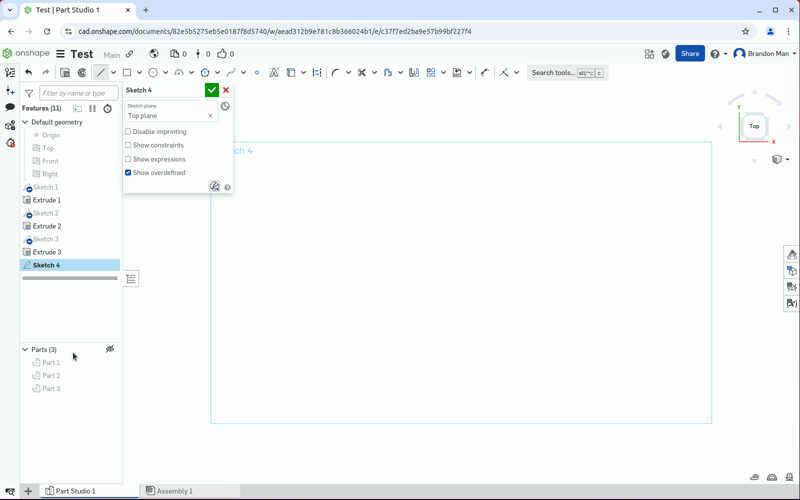
key_down(shift)
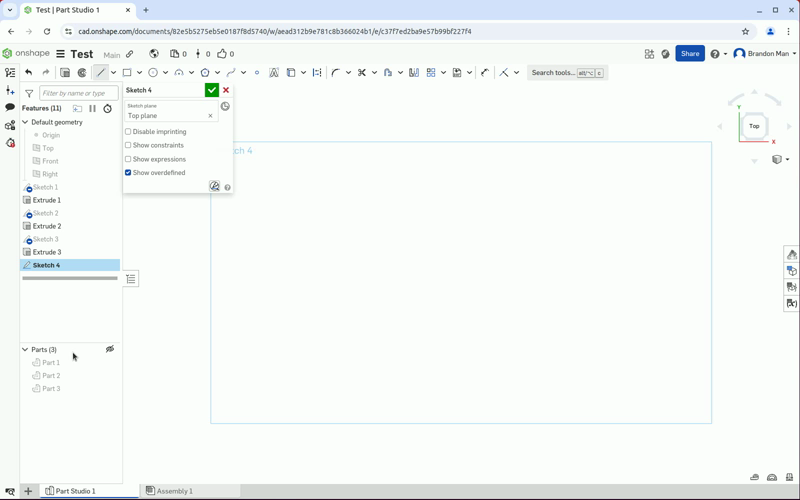
mouse_move(477, 301)
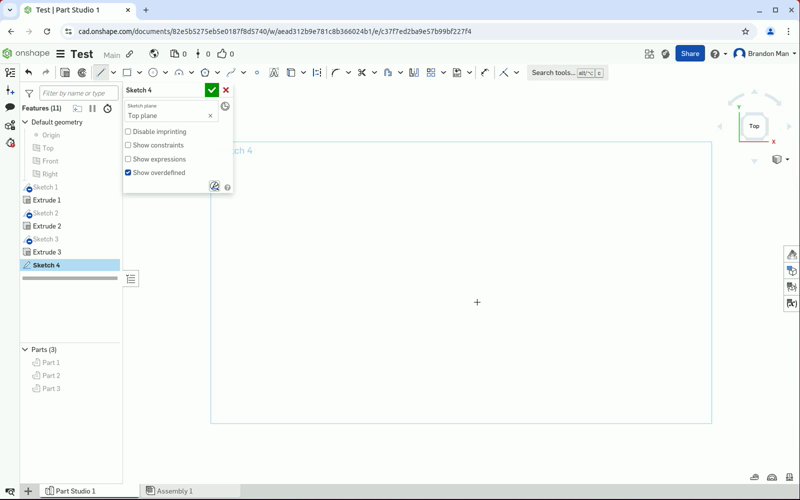
click(477, 301)
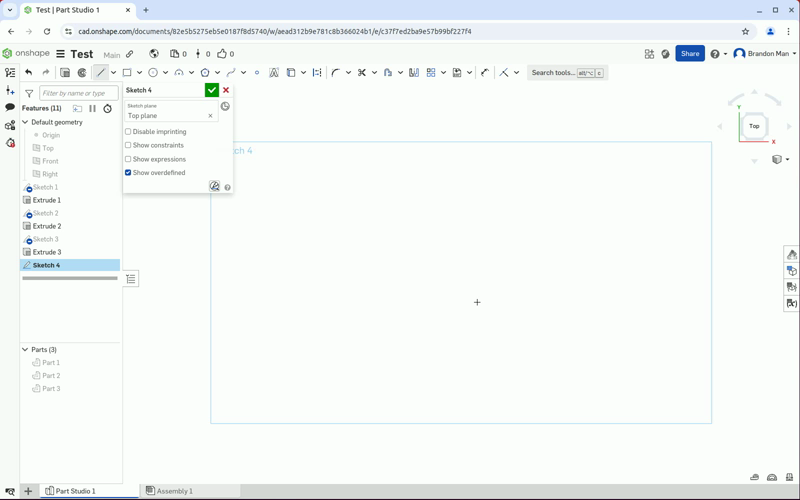
key_up(shift)
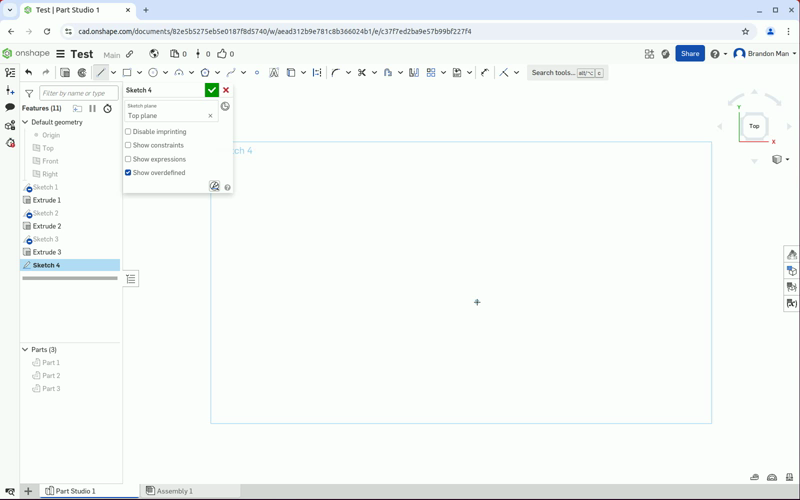
key_down(shift)
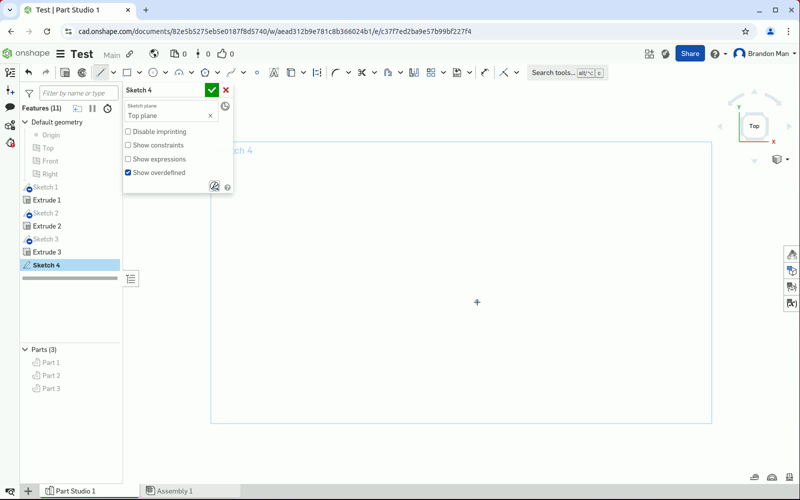
mouse_move(560, 296)
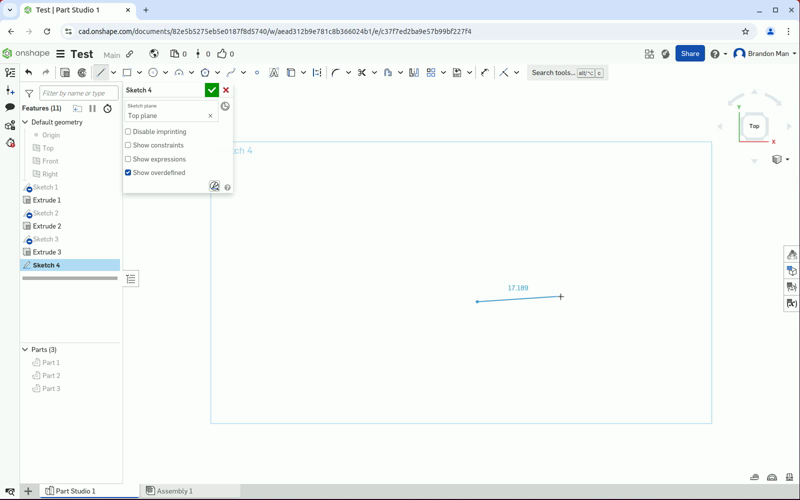
click(560, 296)
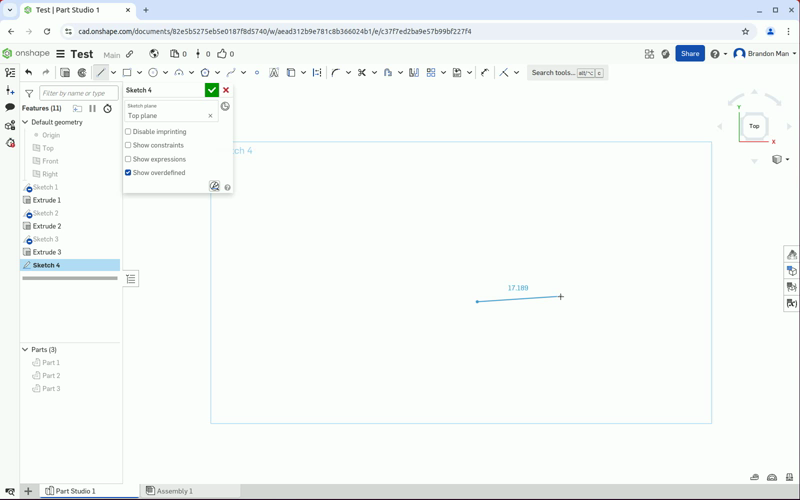
key_up(shift)
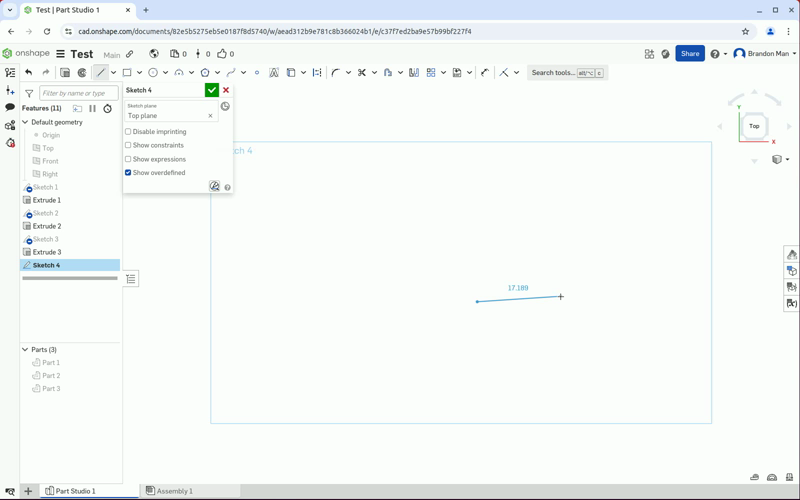
key(esc)
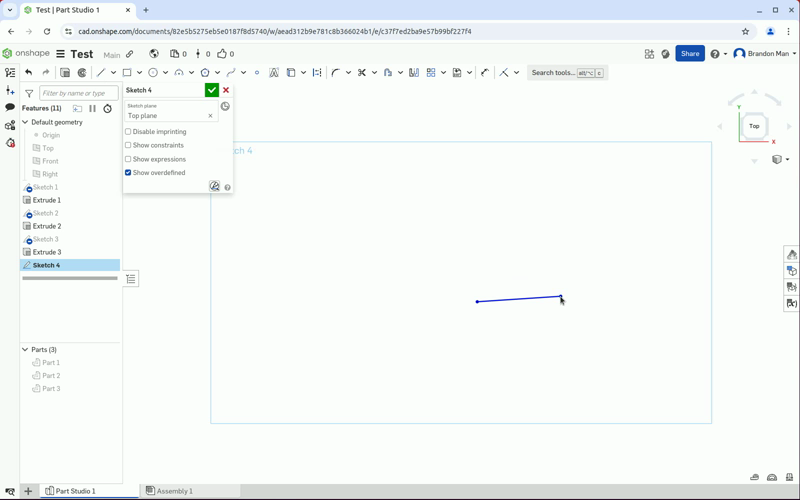
key(a)
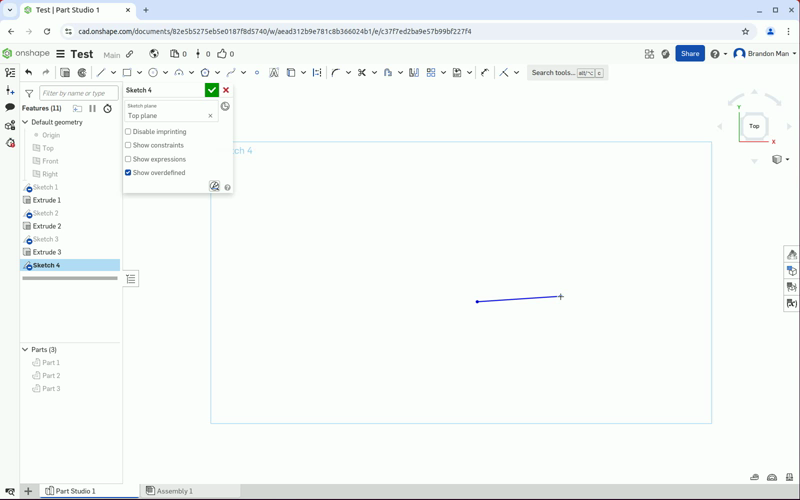
mouse_move(560, 296)
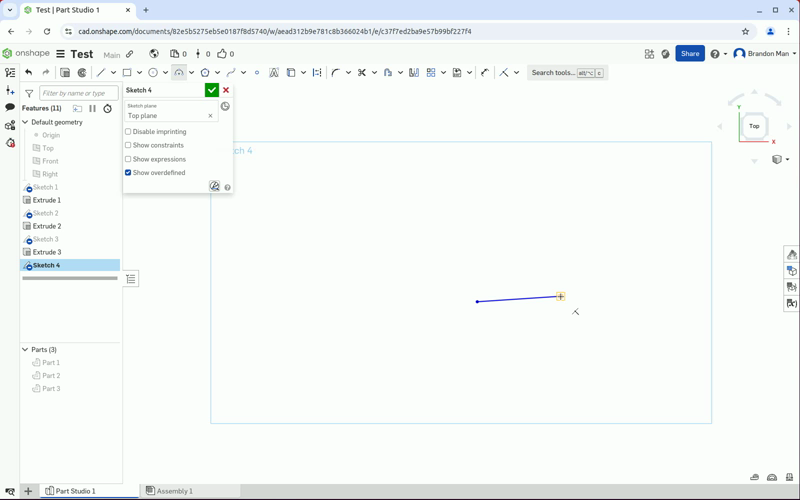
click(560, 296)
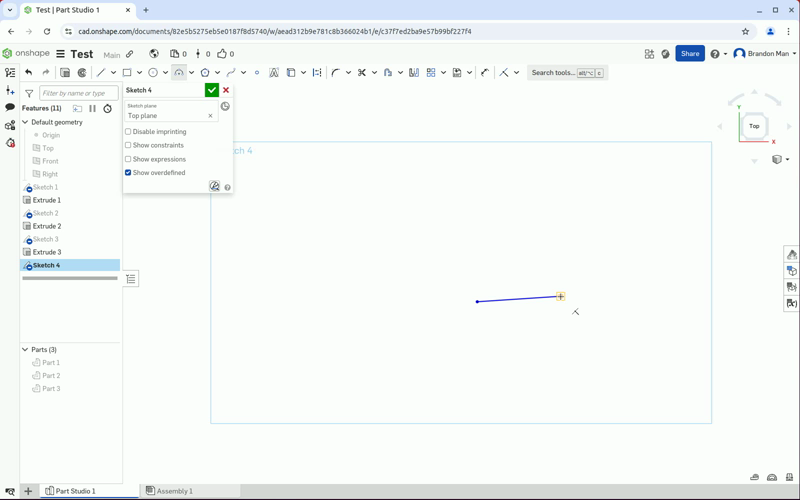
key_down(shift)
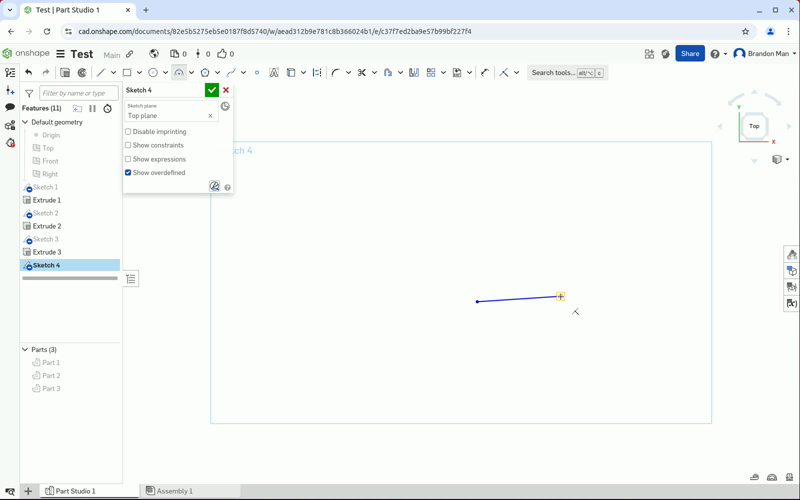
mouse_move(560, 268)
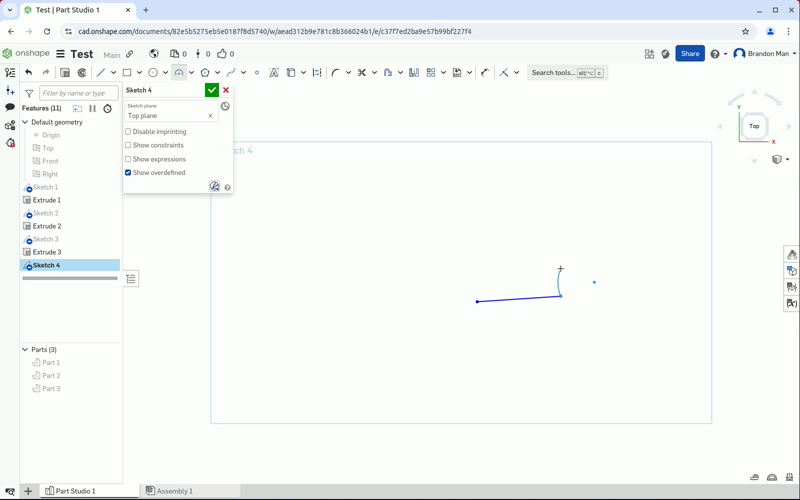
click(560, 268)
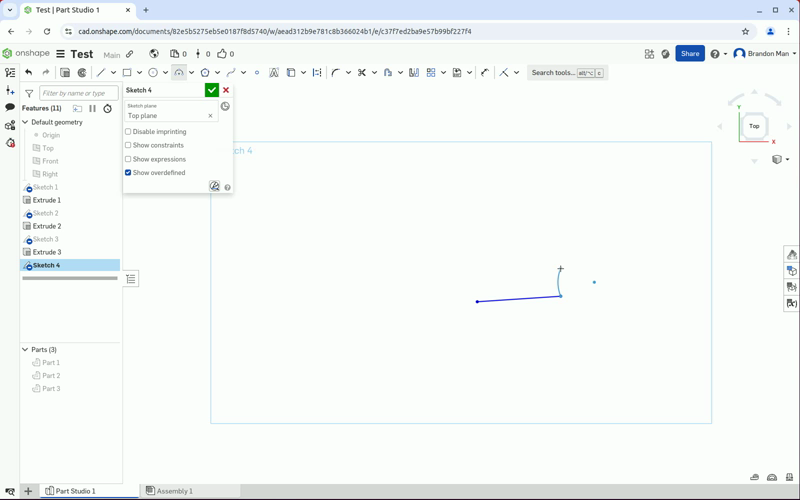
mouse_move(545, 282)
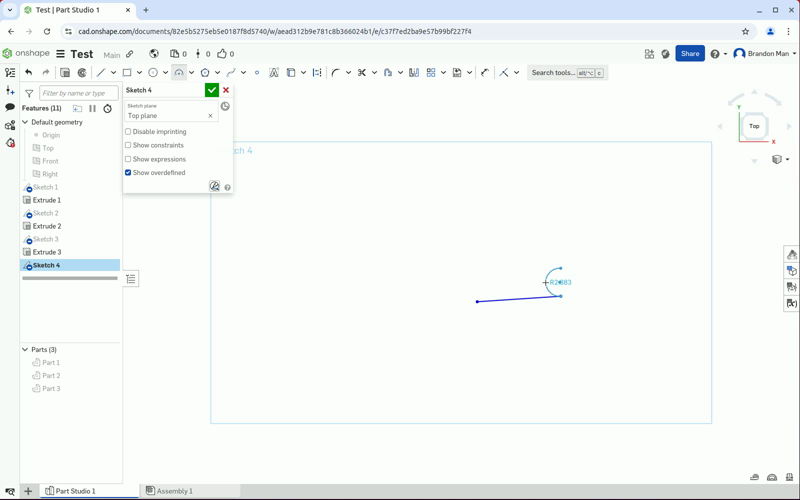
click(545, 282)
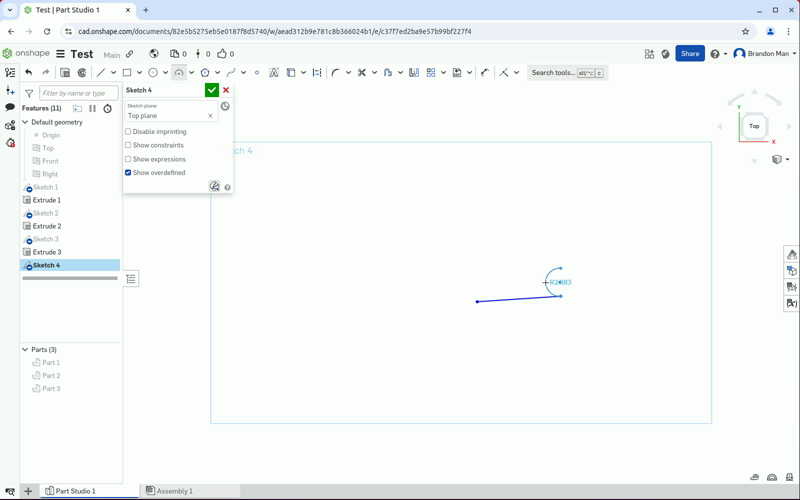
key_up(shift)
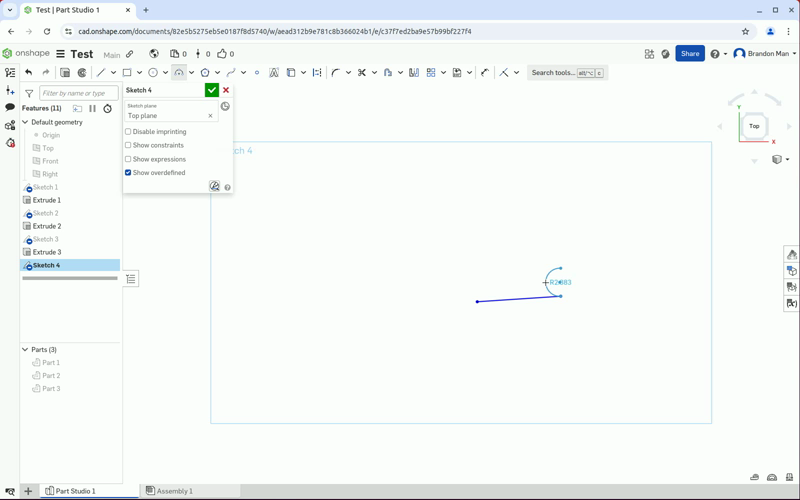
key(esc)
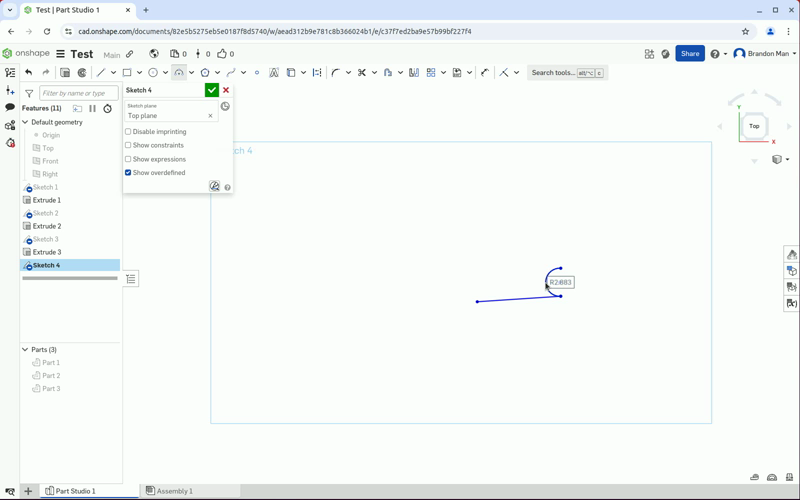
key(l)
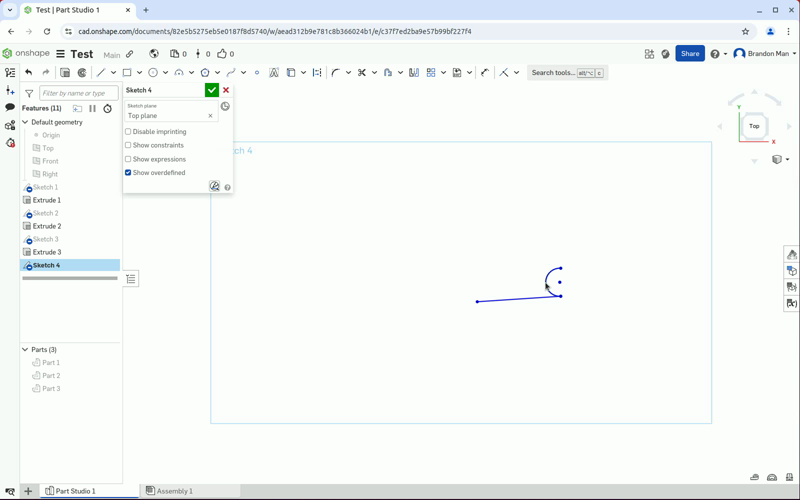
mouse_move(560, 268)
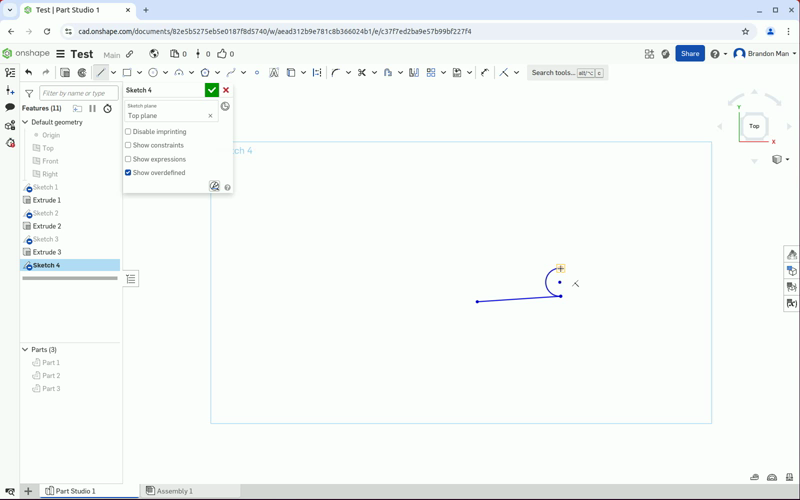
click(560, 268)
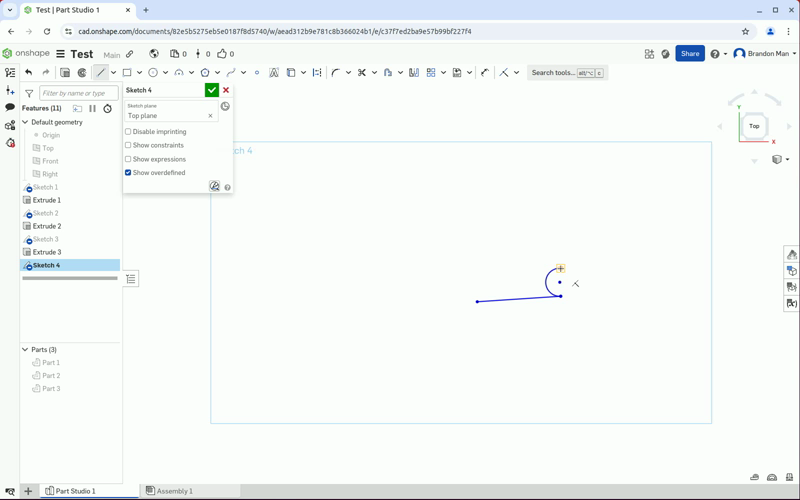
key_down(shift)
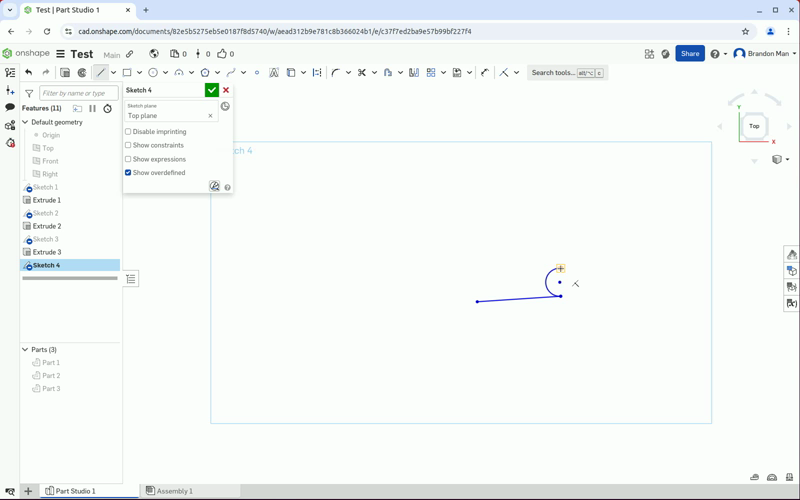
mouse_move(477, 264)
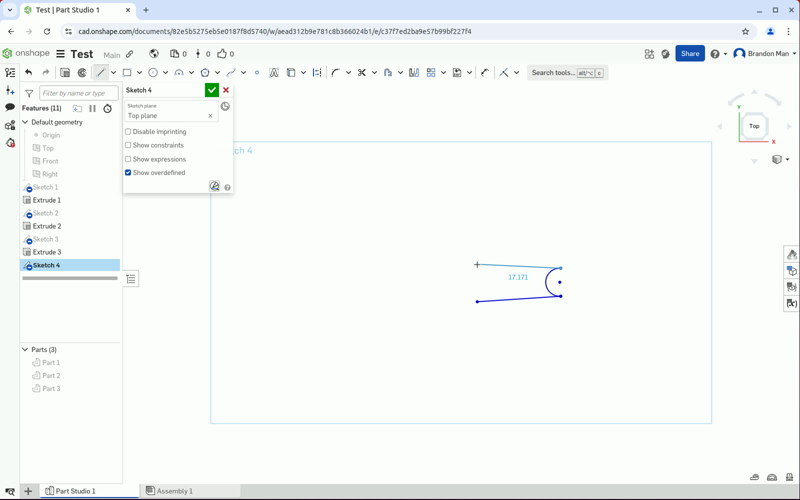
click(477, 264)
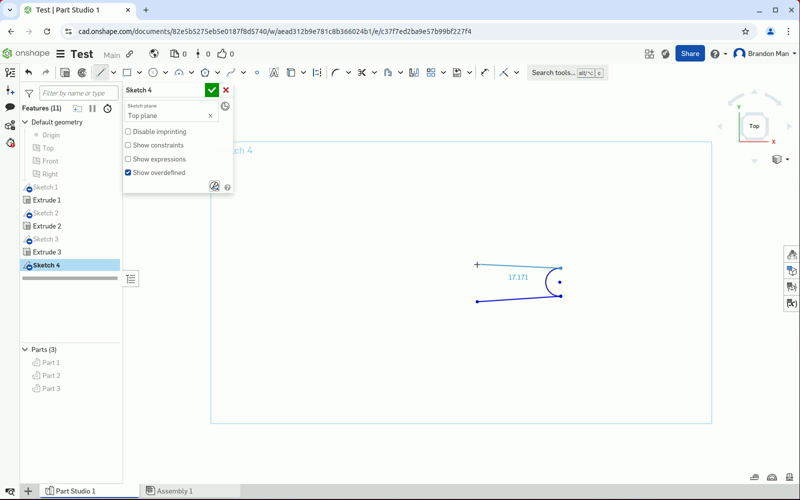
key_up(shift)
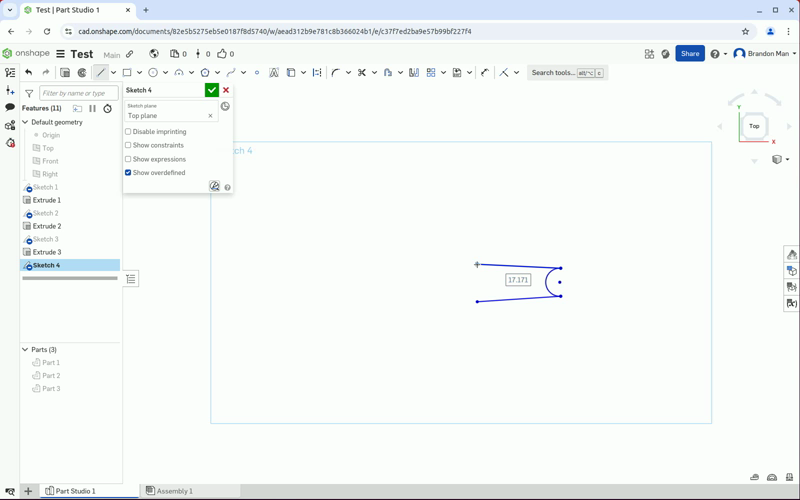
key(esc)
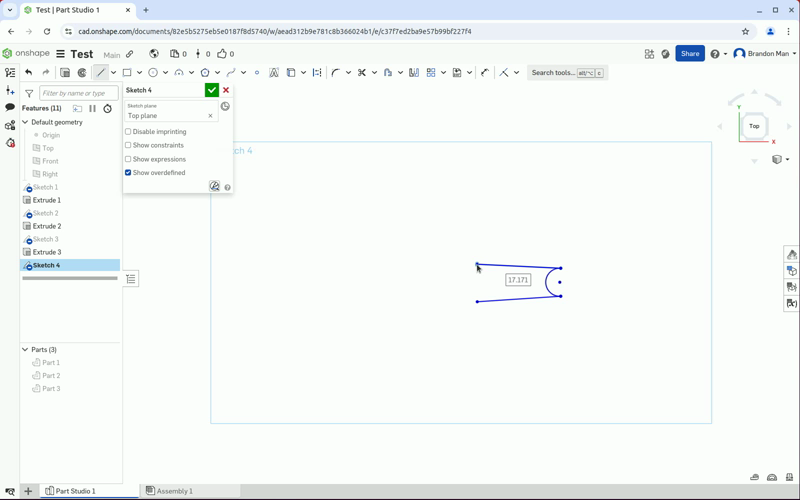
key(a)
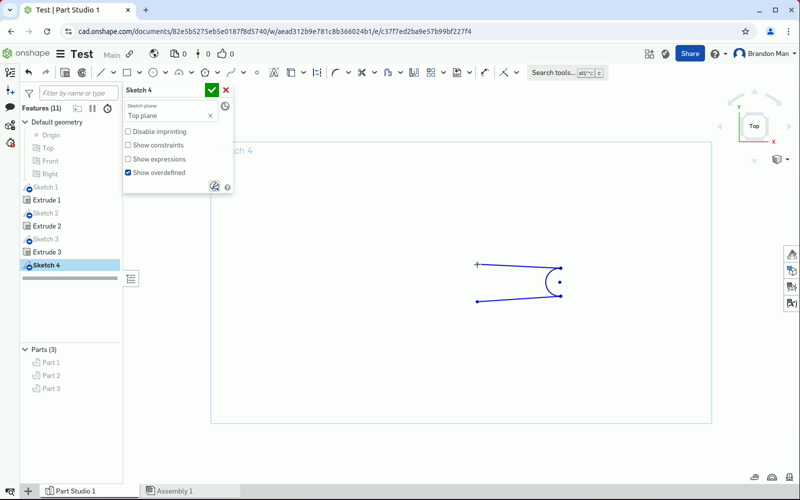
mouse_move(477, 264)
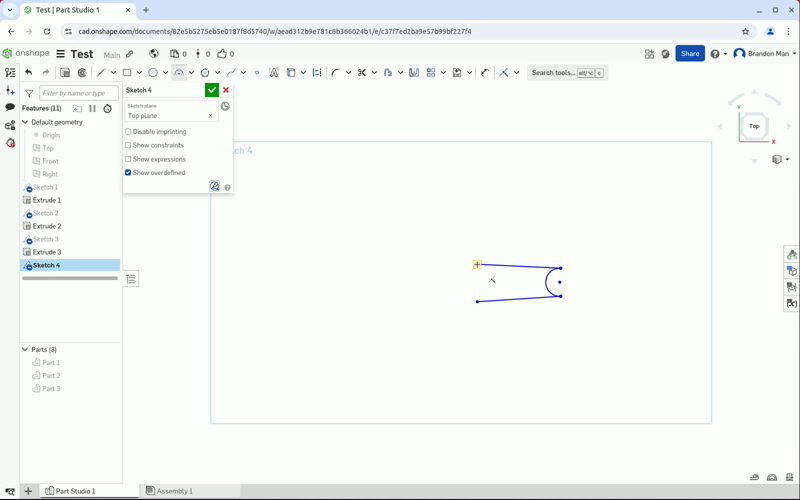
click(477, 264)
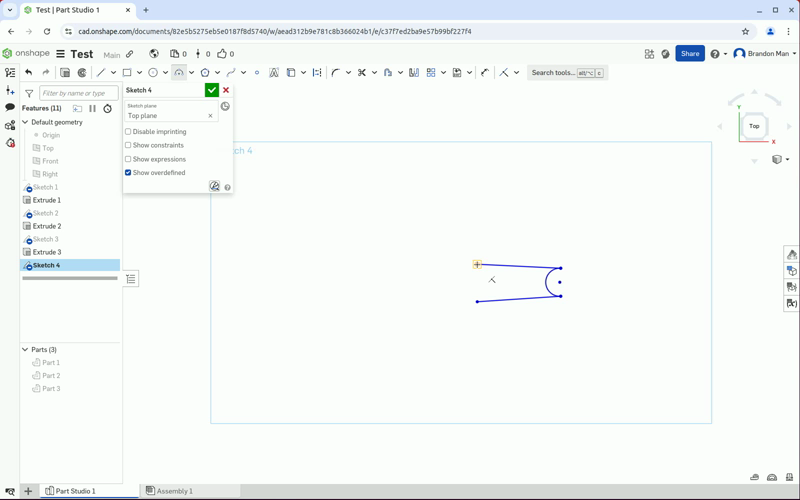
mouse_move(477, 301)
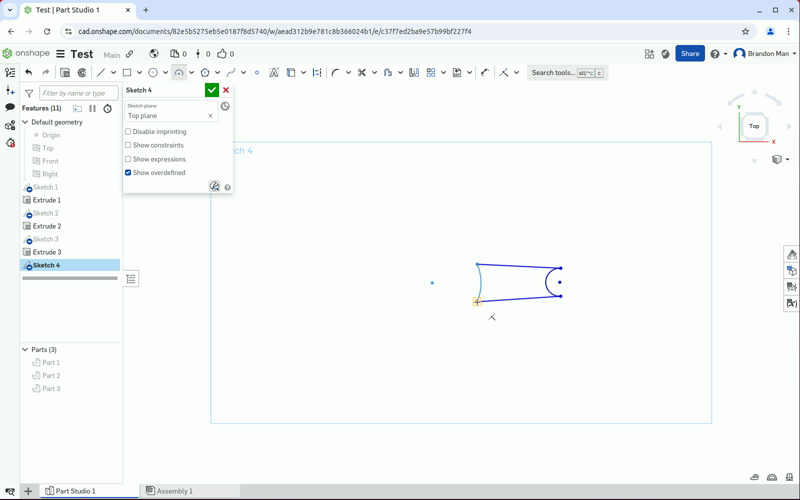
click(477, 301)
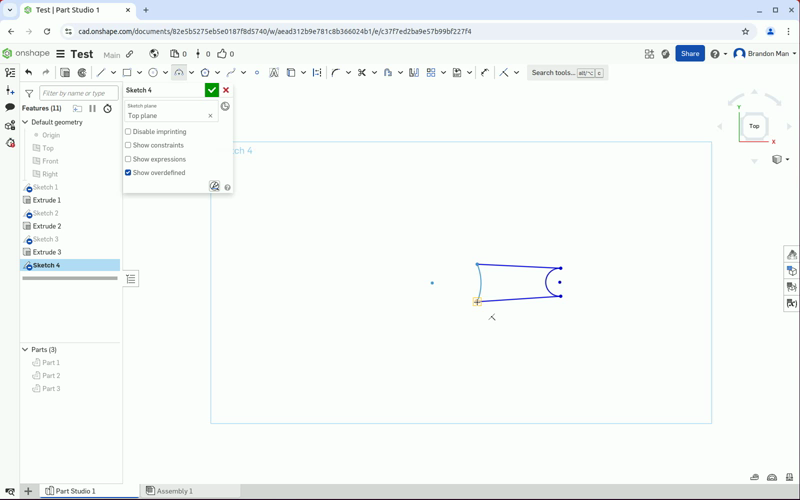
key_down(shift)
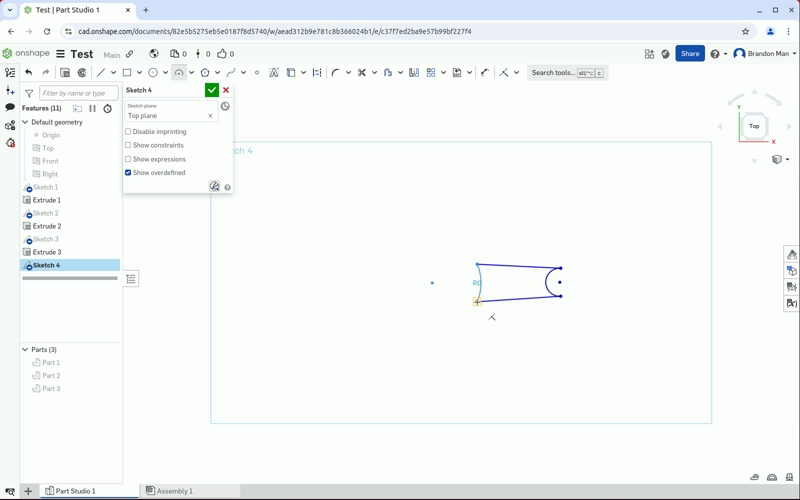
mouse_move(485, 282)
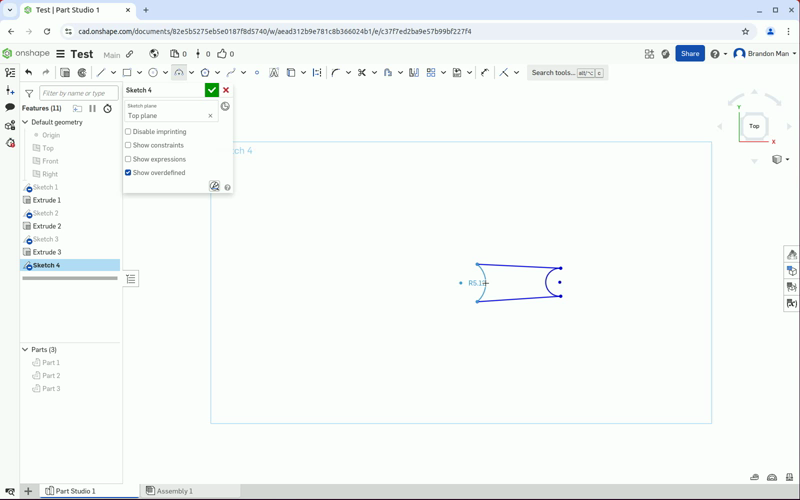
click(485, 282)
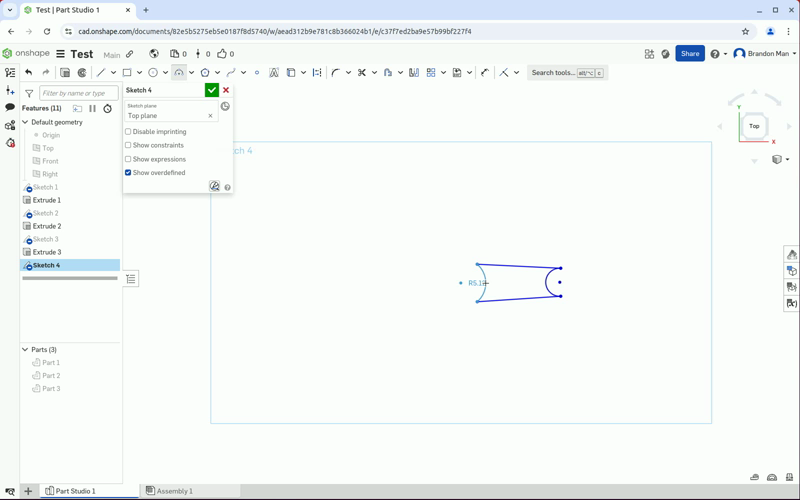
key_up(shift)
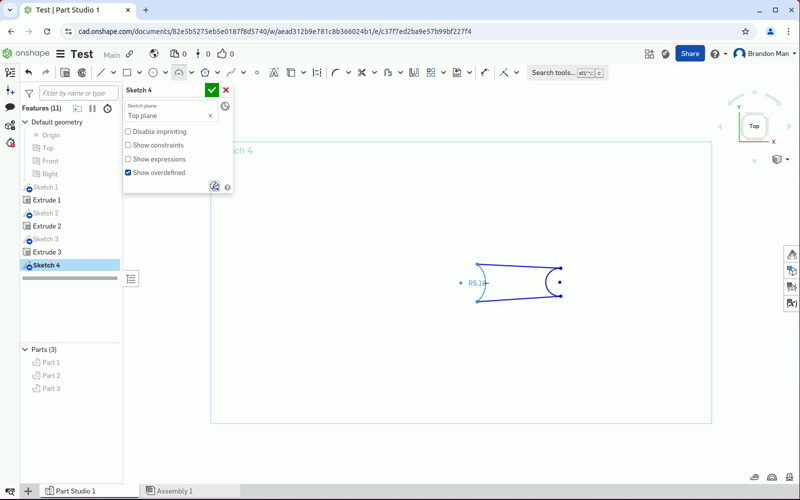
key(esc)
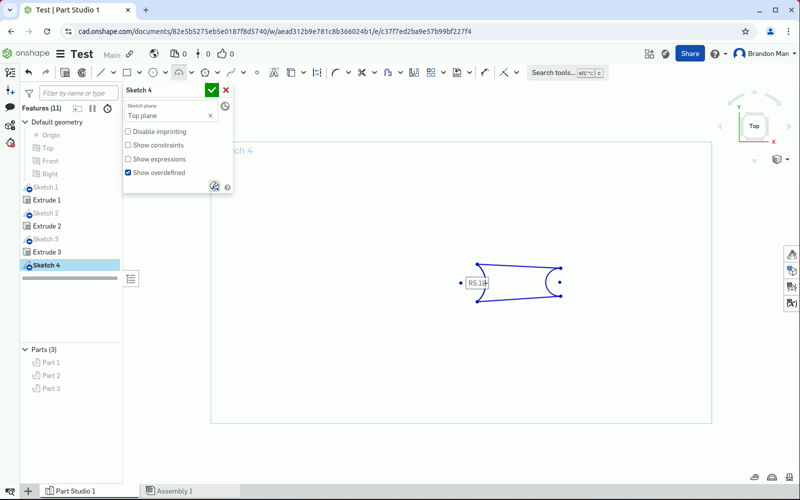
mouse_move(486, 277)
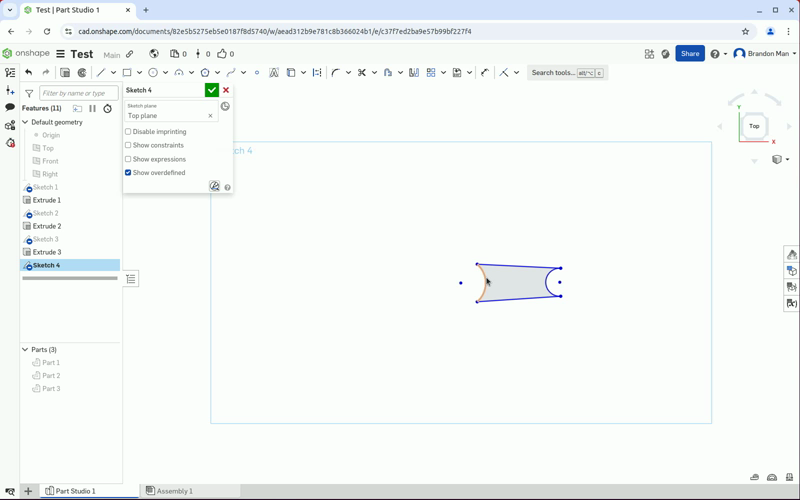
click(486, 277)
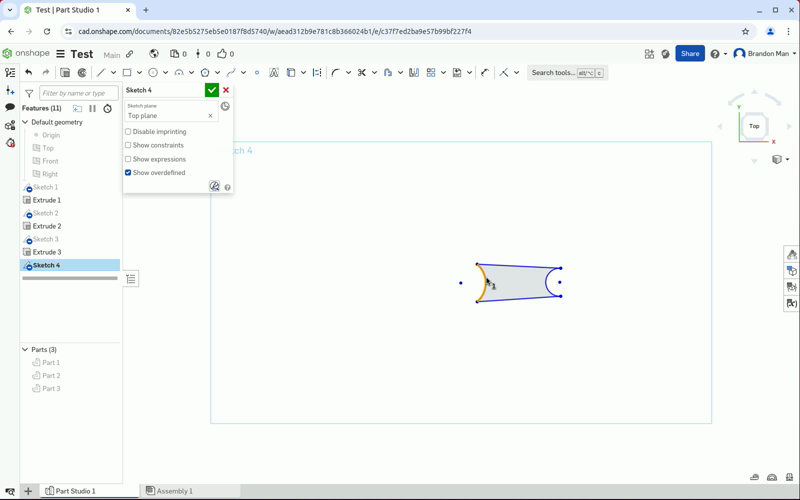
mouse_move(73, 352)
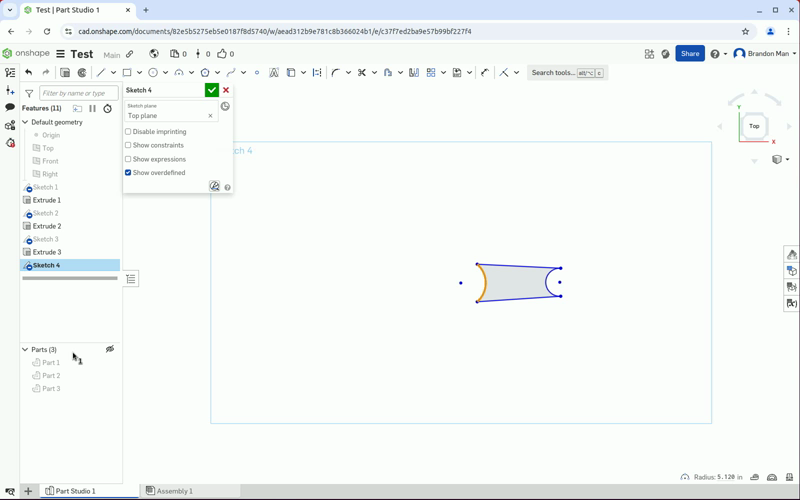
key(shift+y)
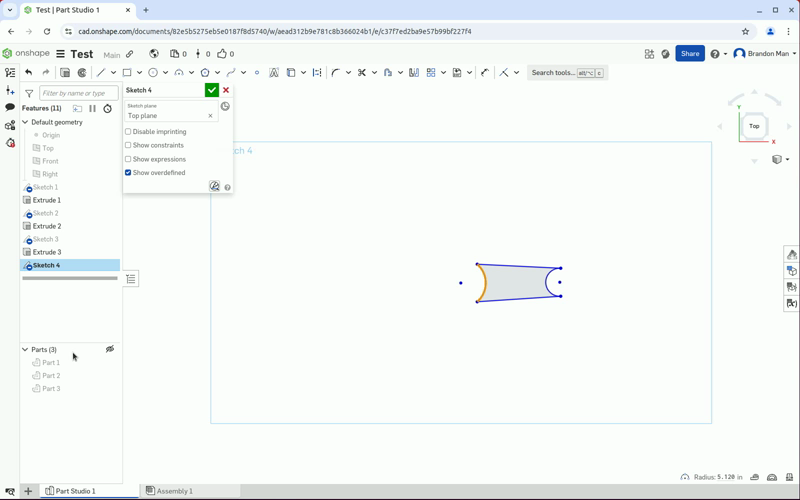
key(shift+e)
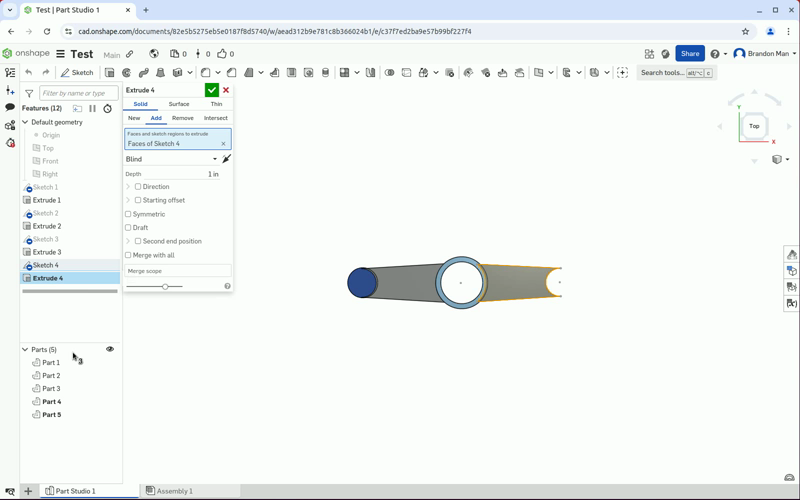
mouse_move(143, 106)
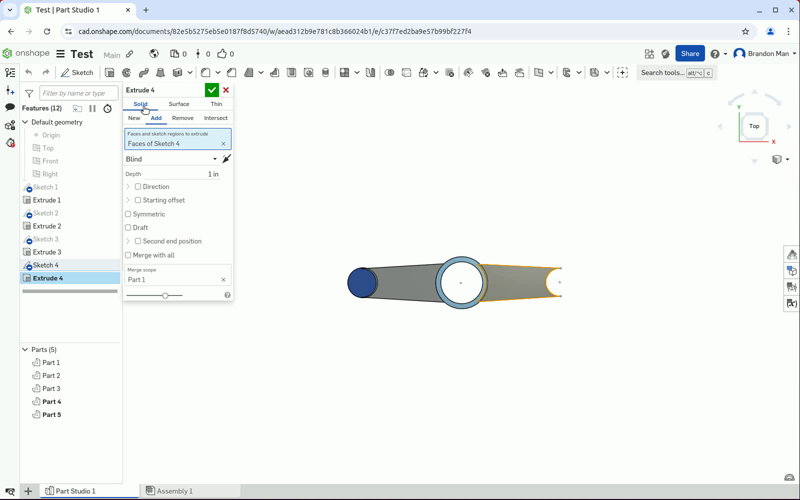
click(143, 106)
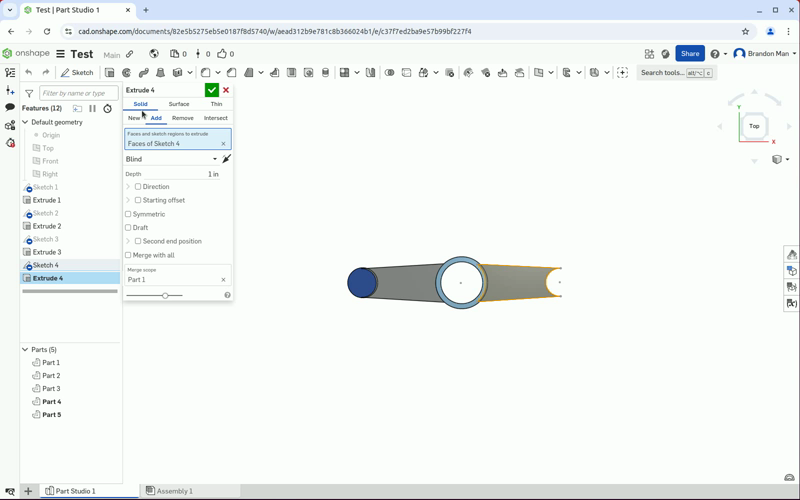
mouse_move(137, 120)
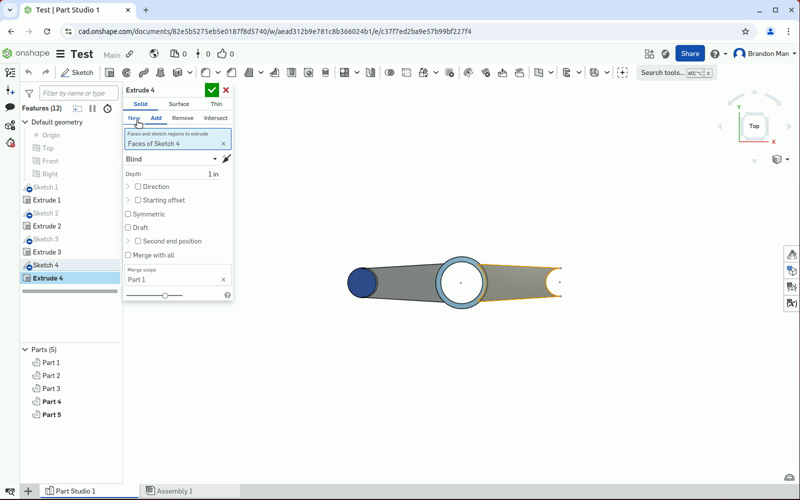
click(137, 120)
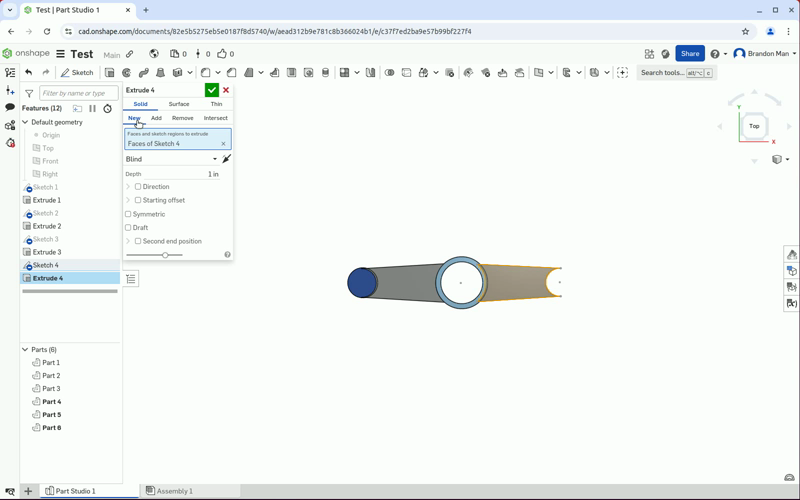
key(tab, 4)
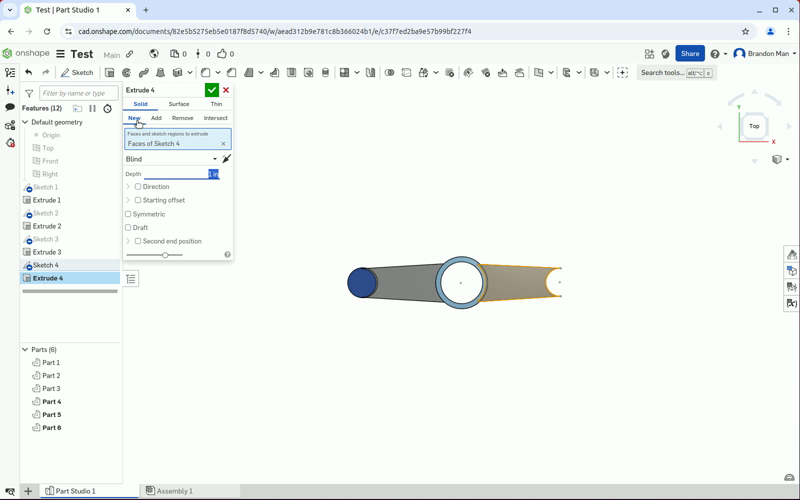
text(2.166)
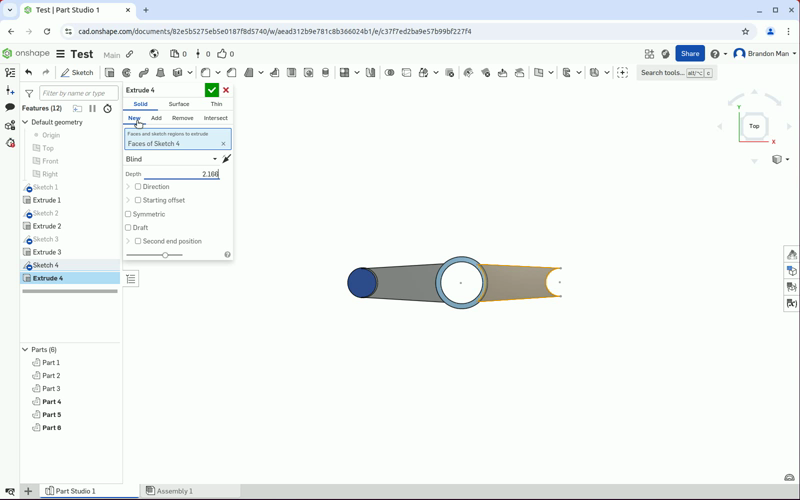
key(enter)
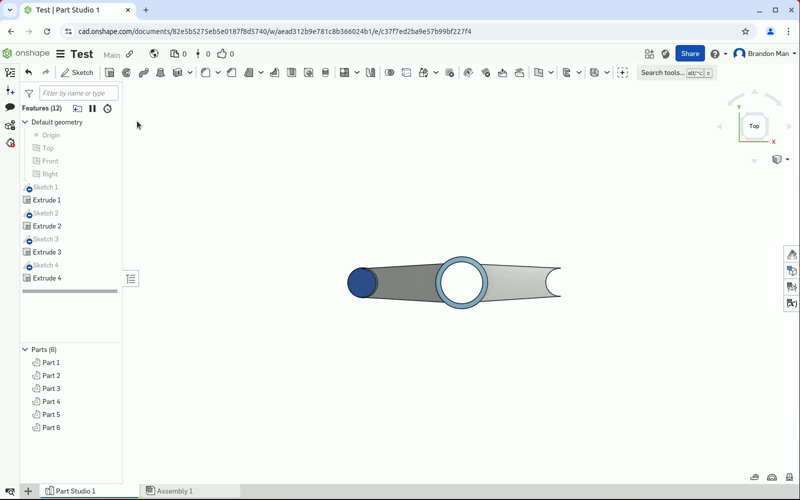
key(shift+h)
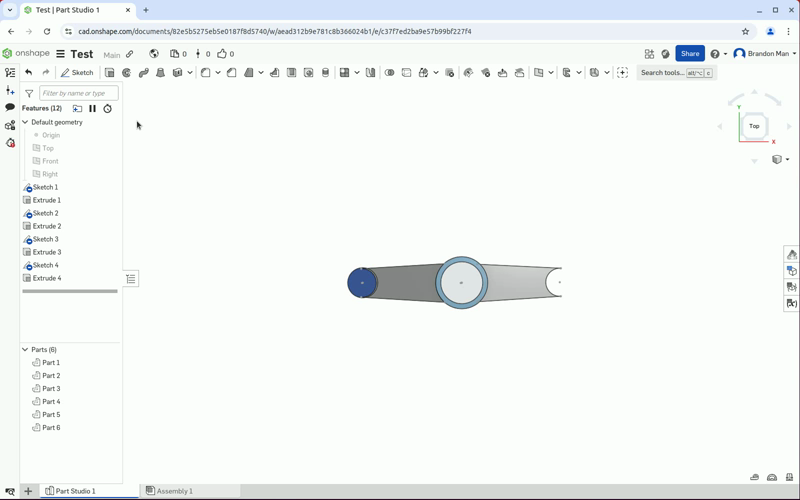
key(shift+h)
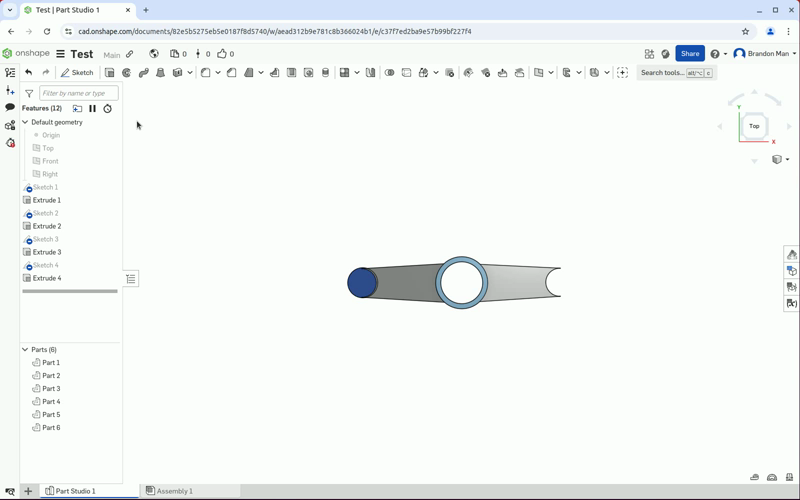
mouse_move(73, 189)
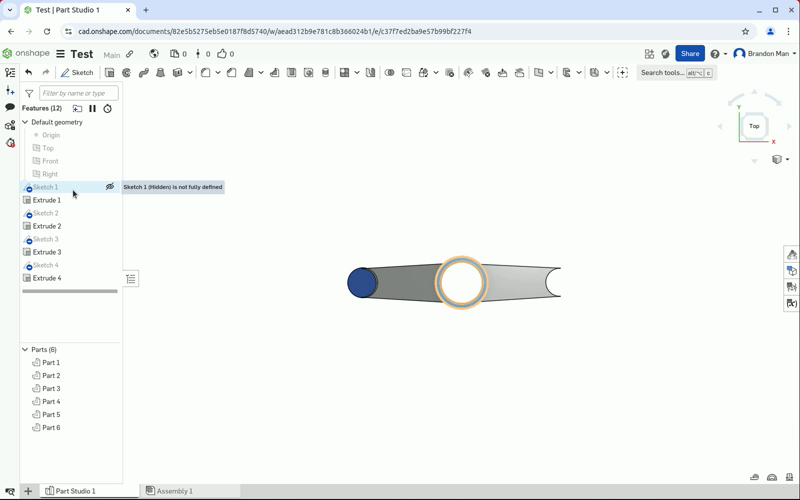
click(73, 189)
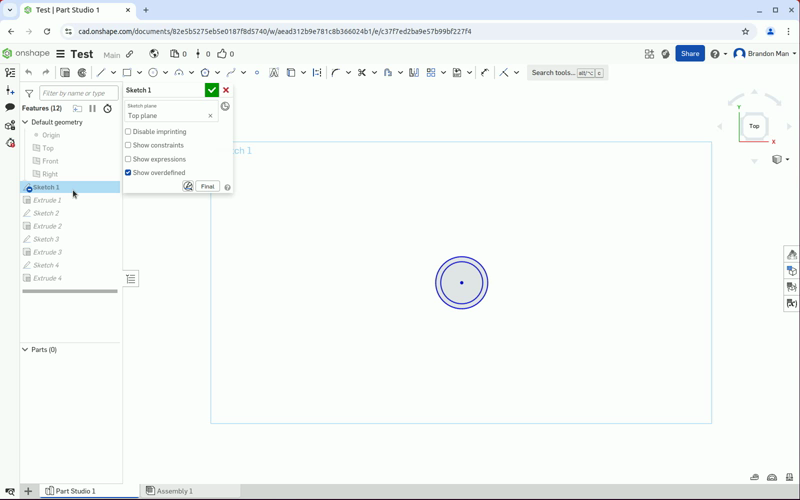
mouse_move(229, 92)
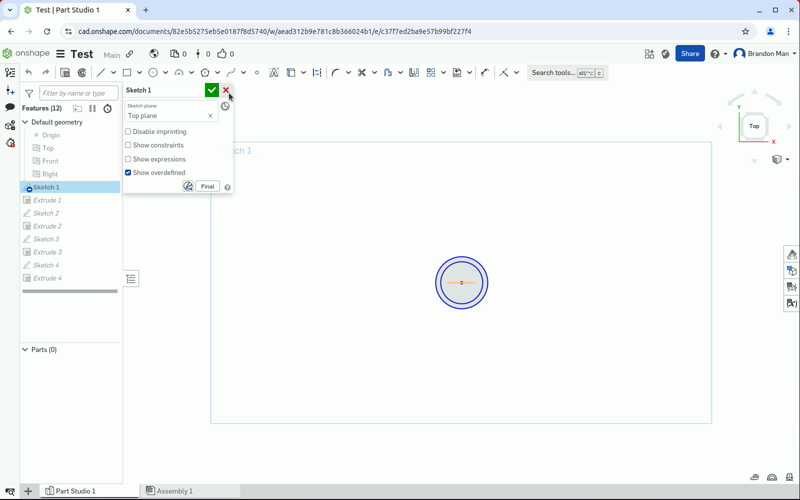
click(229, 92)
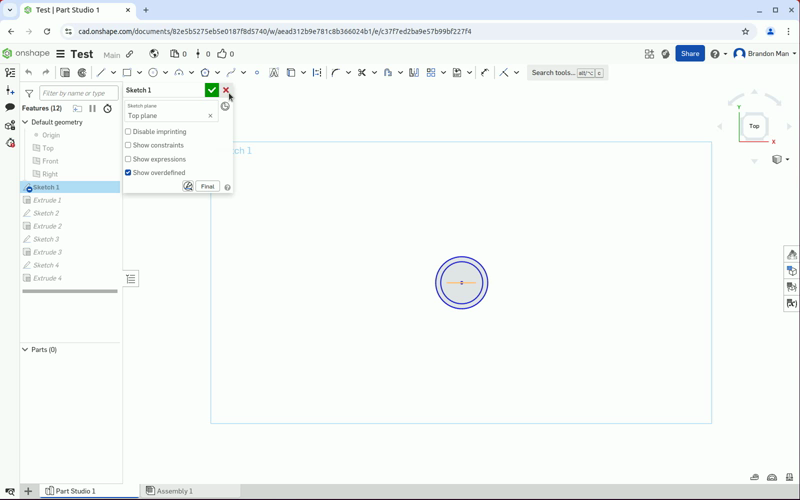
key(shift+s)
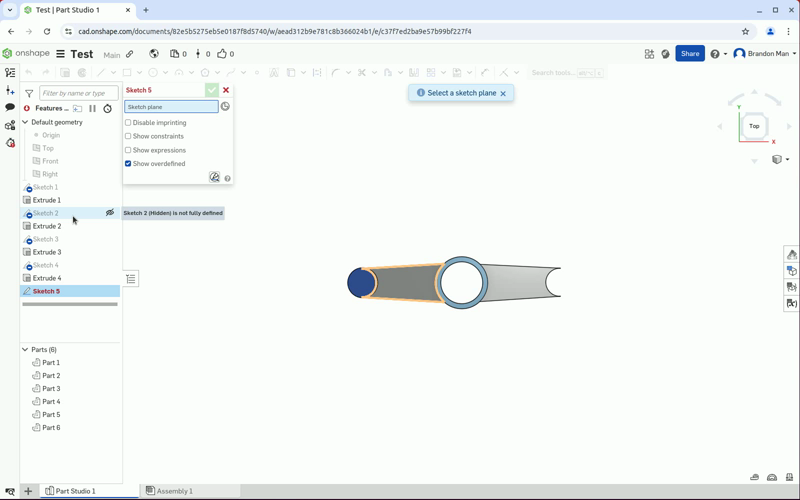
scroll(3)
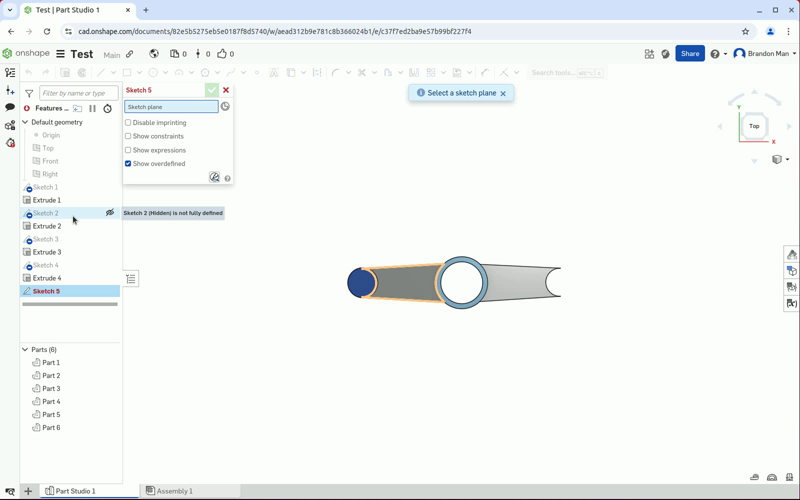
mouse_move(73, 150)
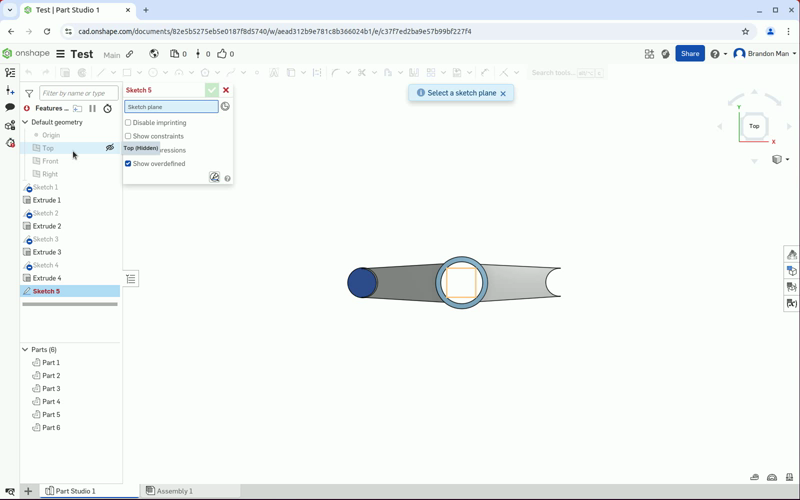
click(73, 150)
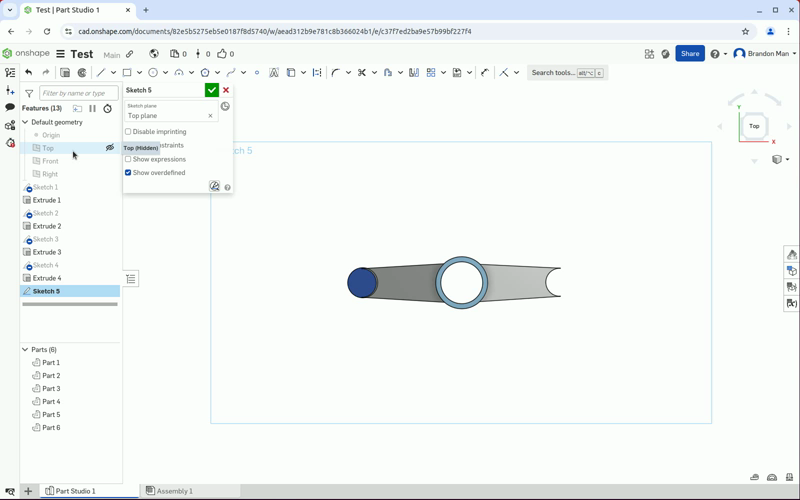
mouse_move(73, 352)
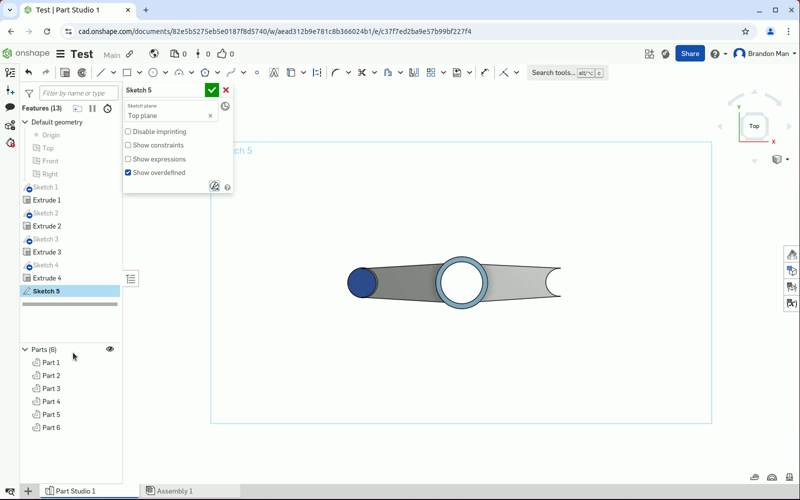
key(y)
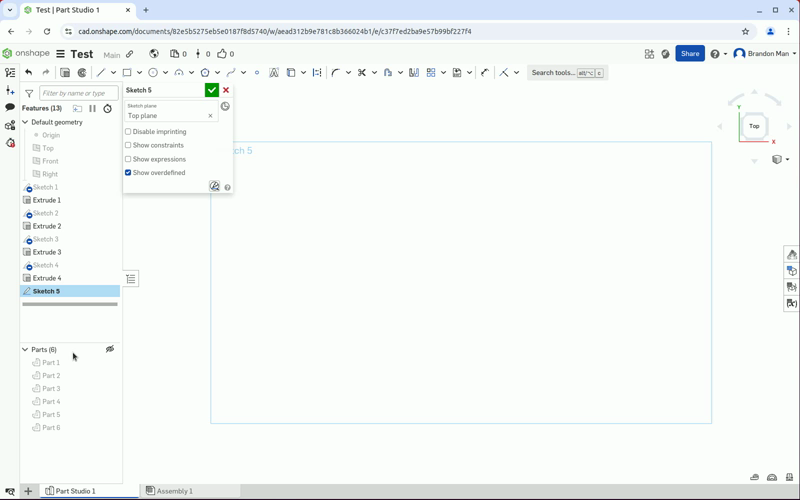
key(c)
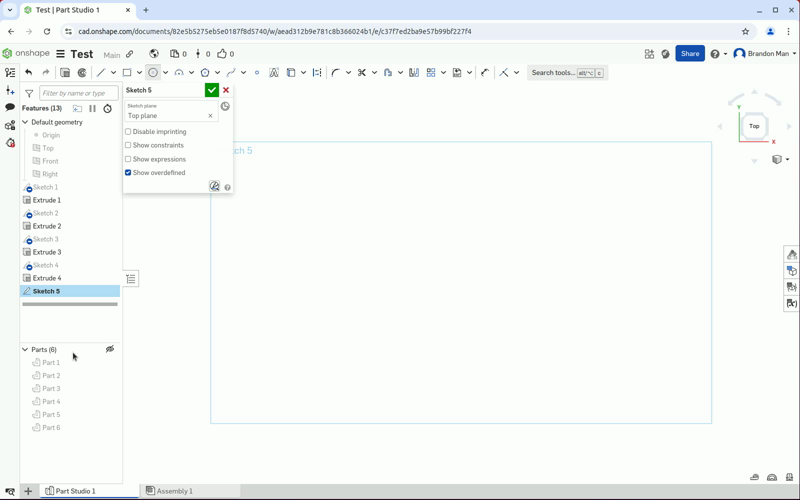
key_down(shift)
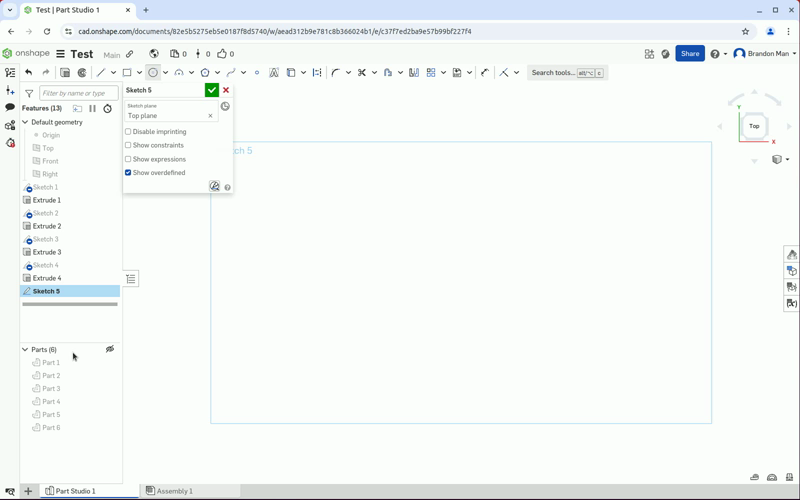
mouse_move(559, 282)
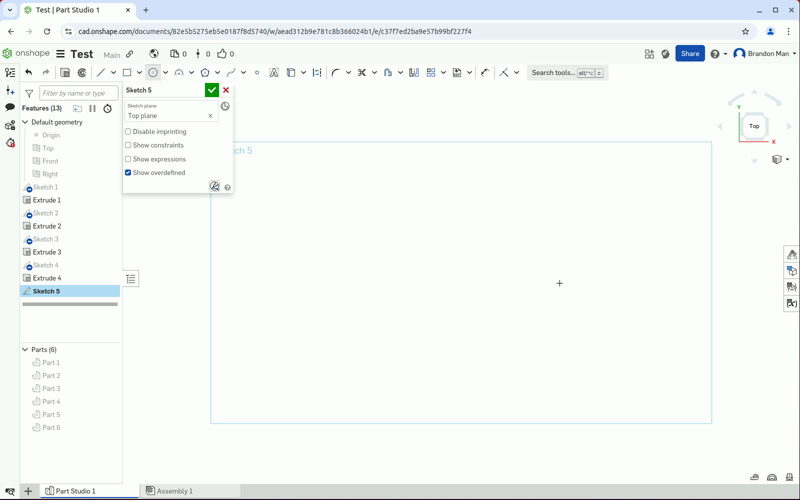
click(559, 282)
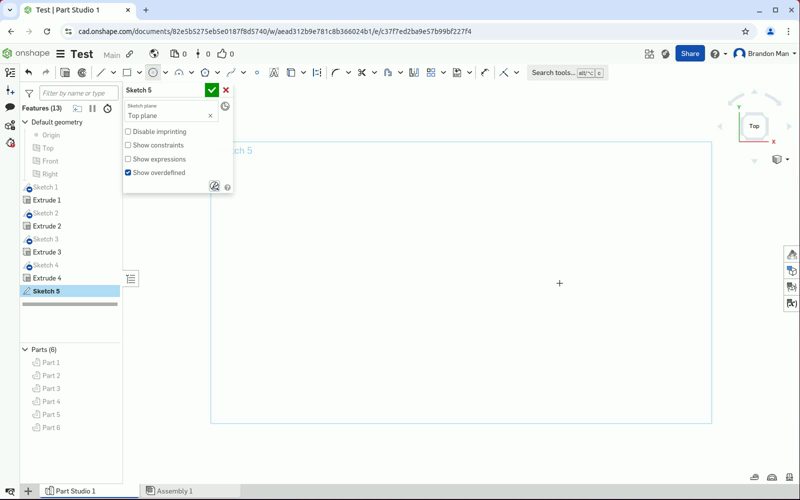
key_up(shift)
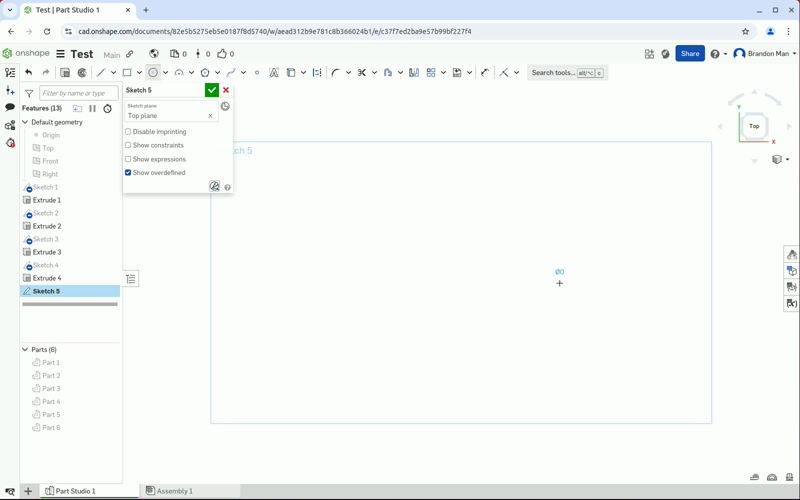
mouse_move(574, 282)
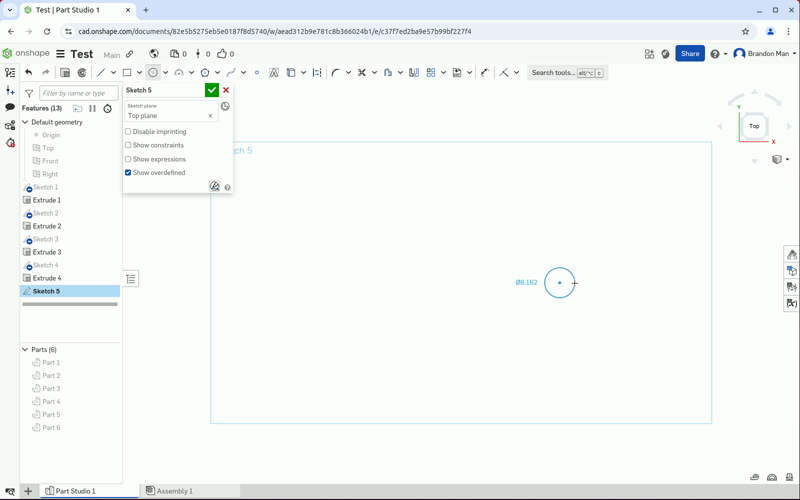
click(574, 282)
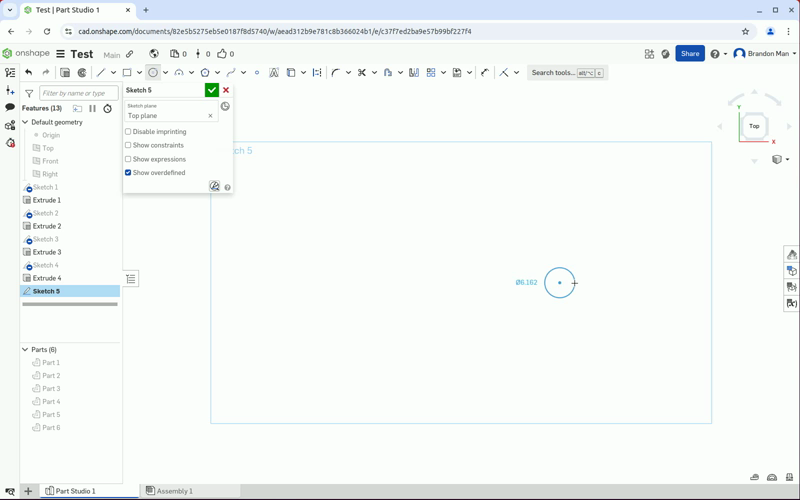
key(esc)
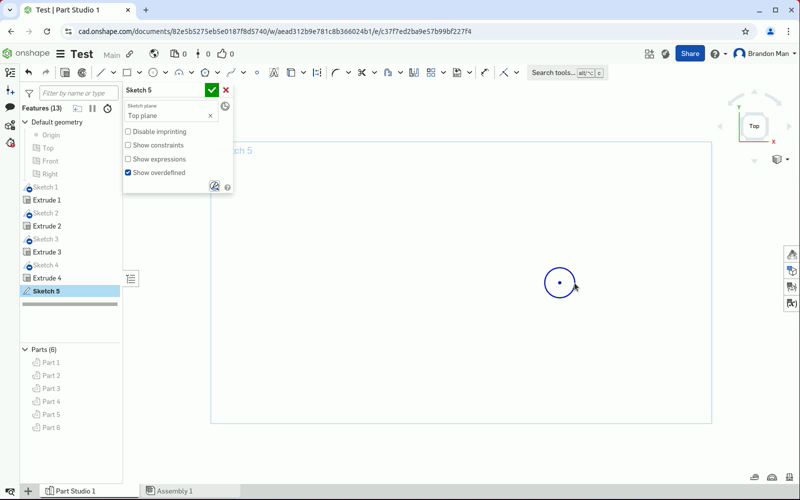
mouse_move(569, 284)
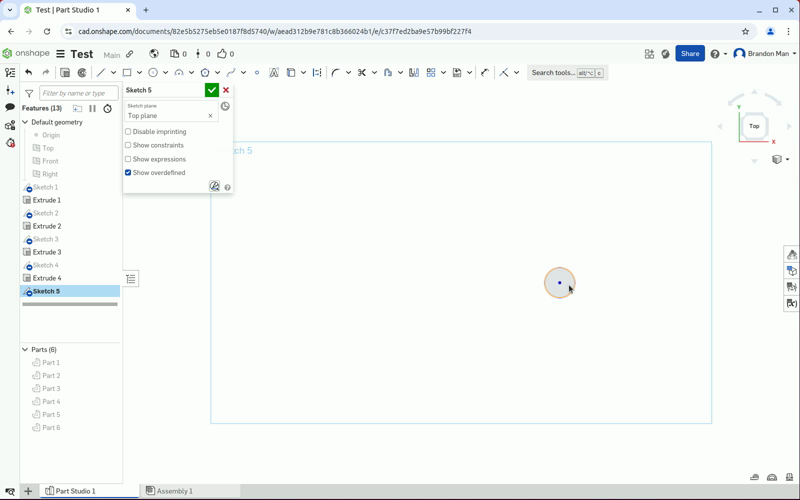
scroll(6)
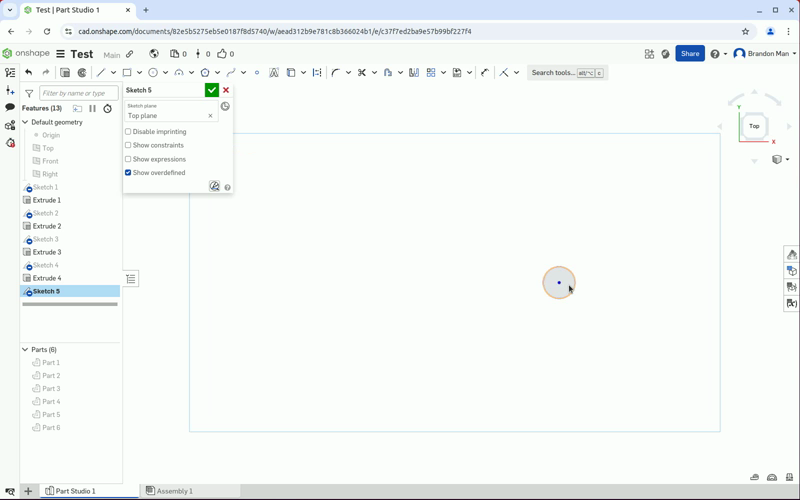
scroll(6)
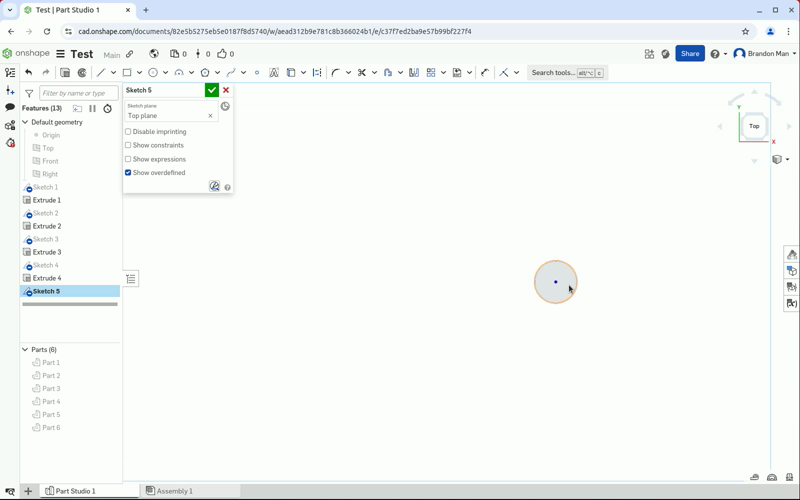
scroll(6)
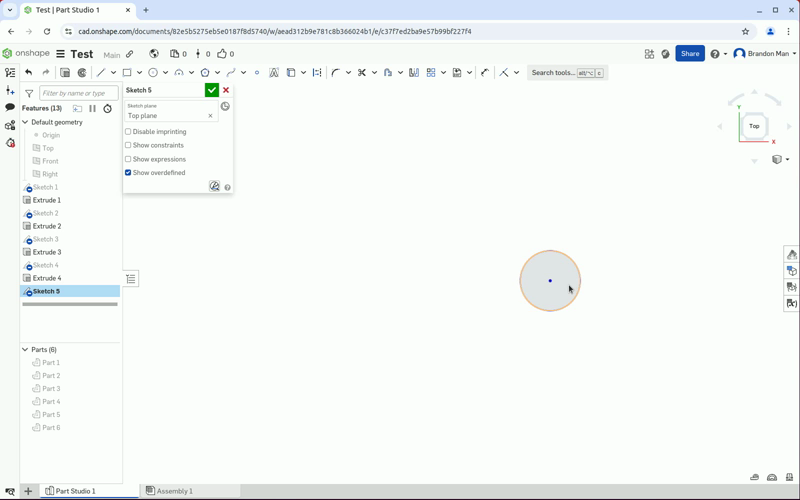
scroll(6)
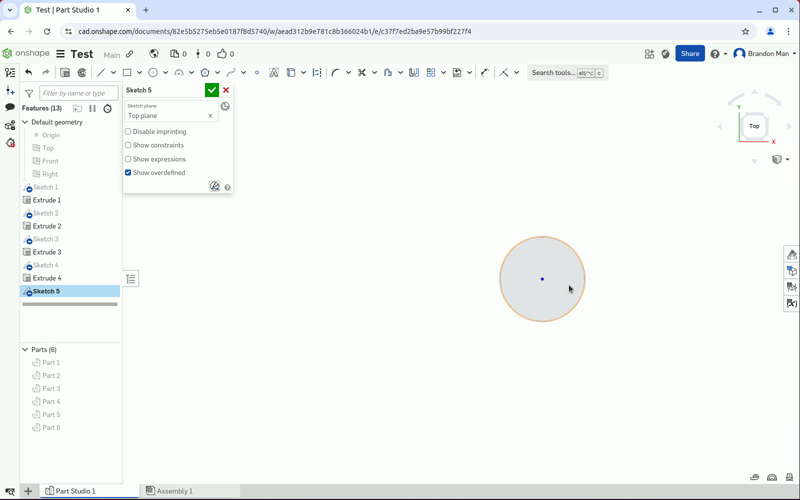
scroll(6)
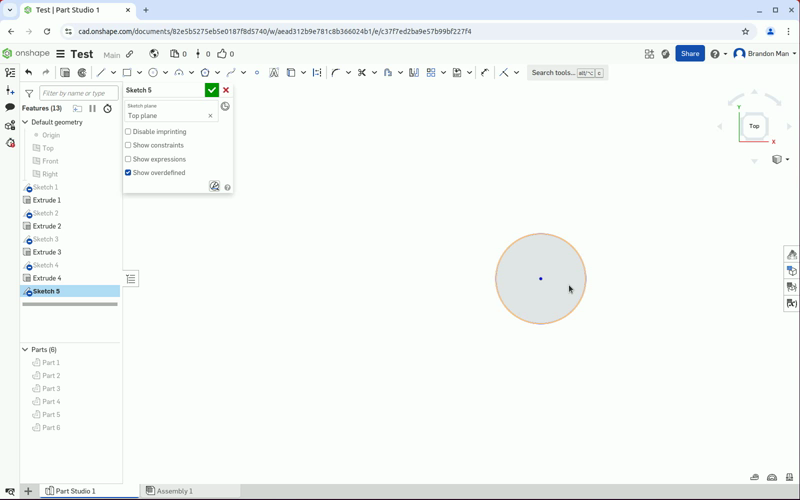
scroll(6)
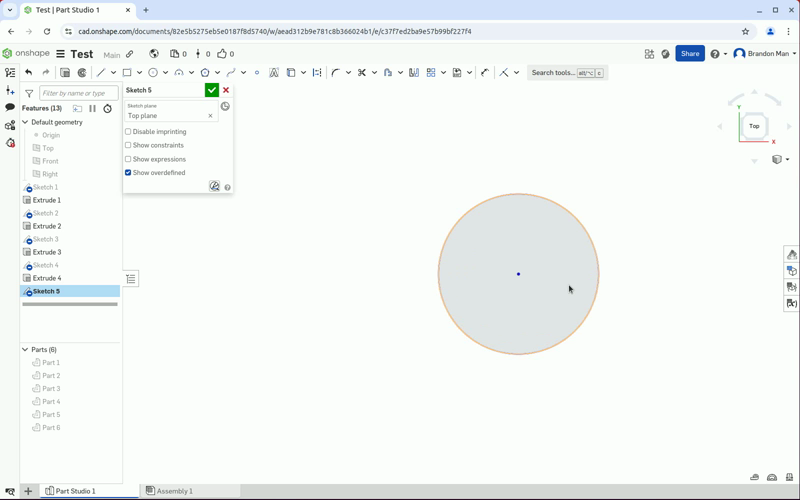
scroll(6)
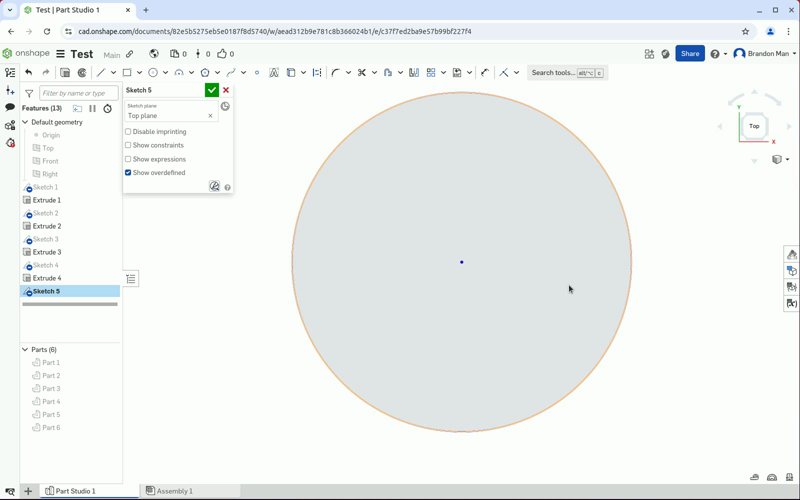
click(569, 284)
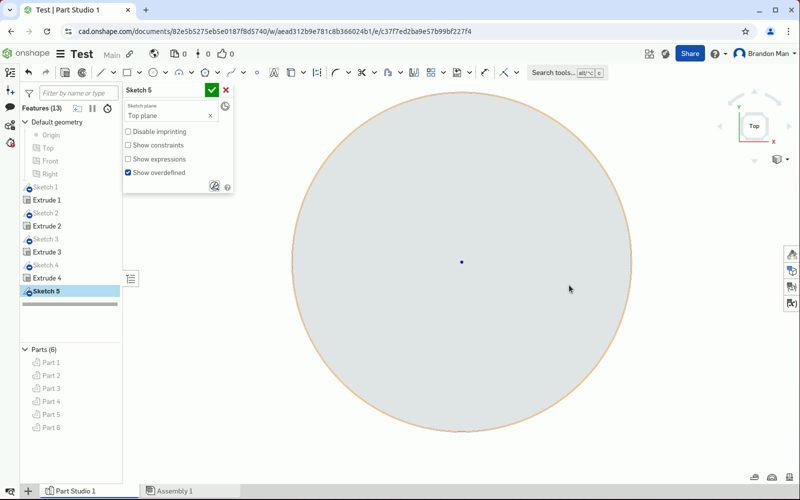
scroll(-6)
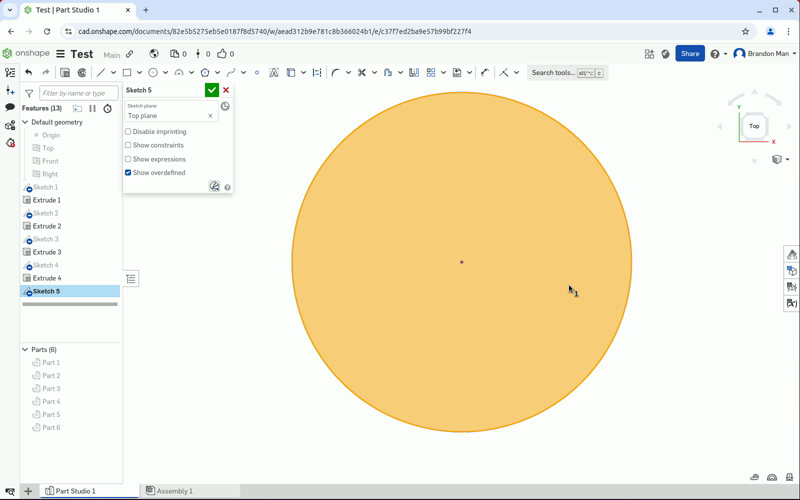
scroll(-6)
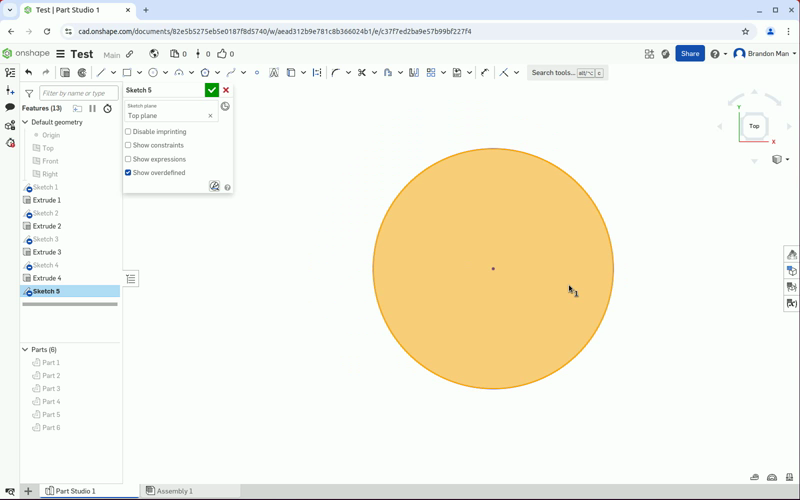
scroll(-6)
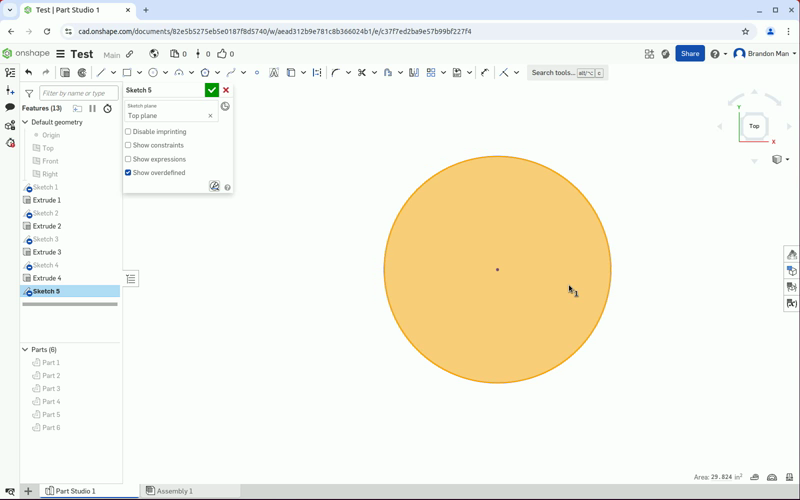
scroll(-6)
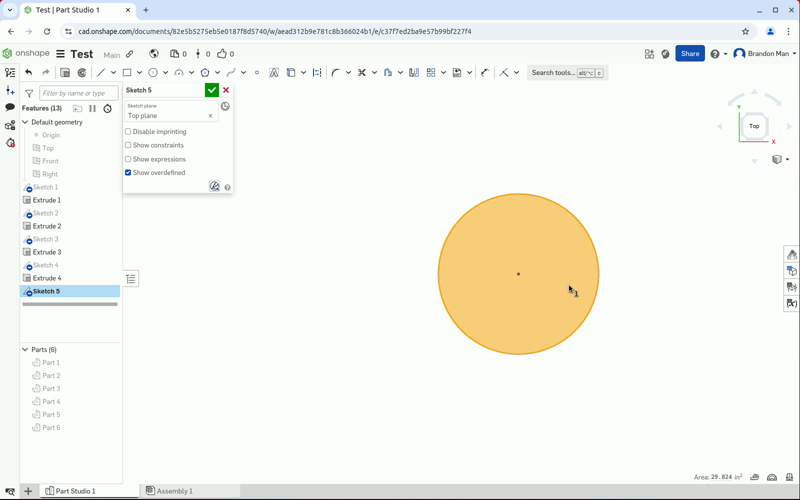
scroll(-6)
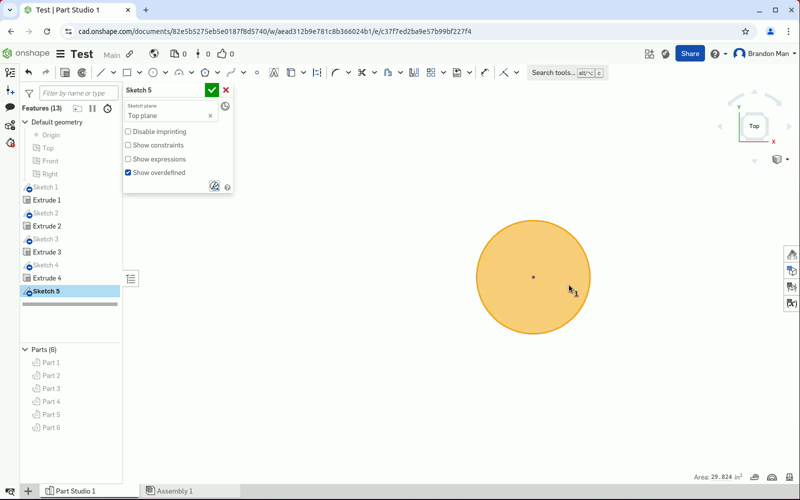
scroll(-6)
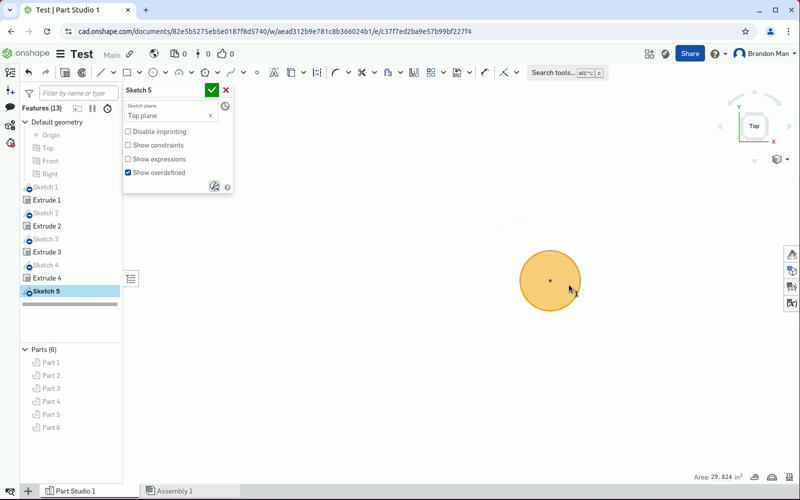
scroll(-6)
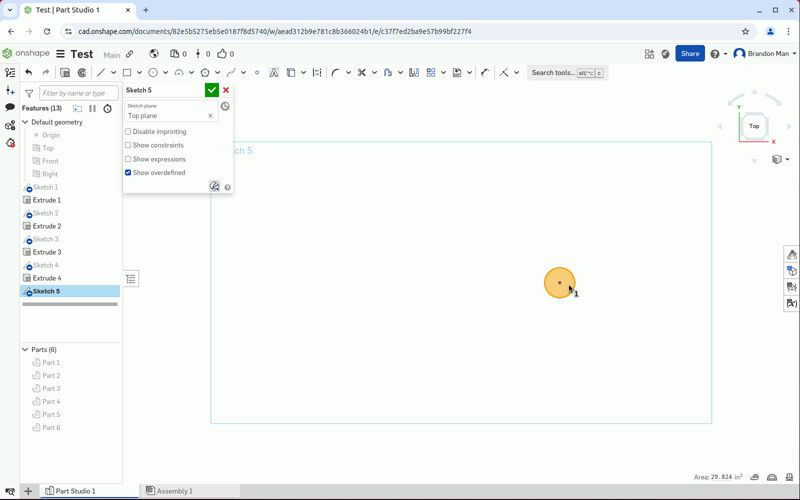
mouse_move(73, 352)
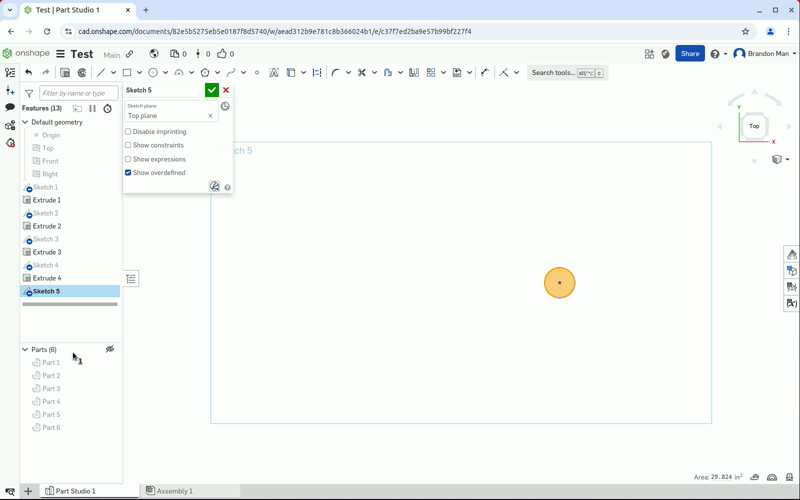
key(shift+y)
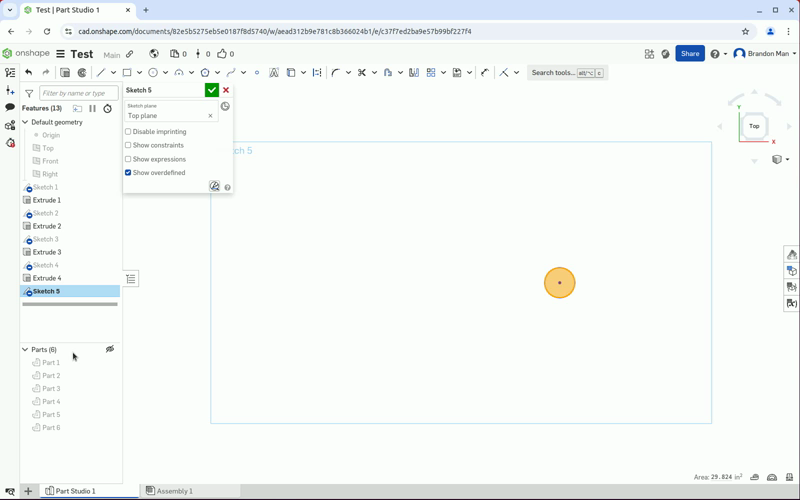
key(shift+e)
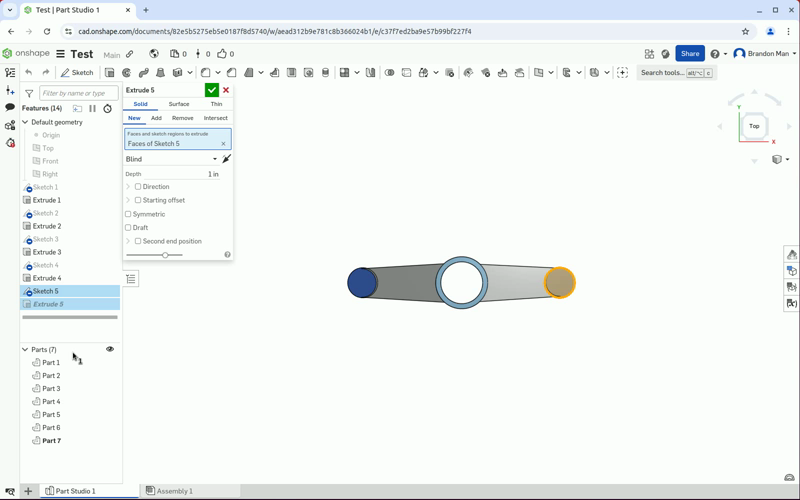
mouse_move(143, 106)
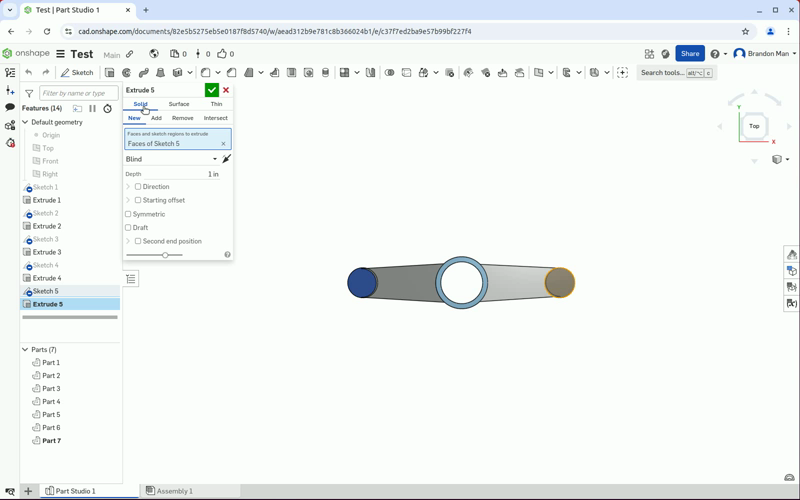
click(143, 106)
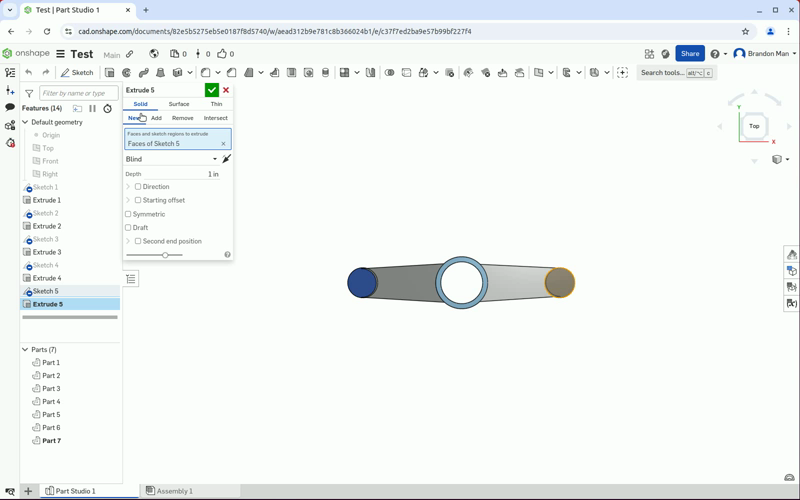
mouse_move(137, 120)
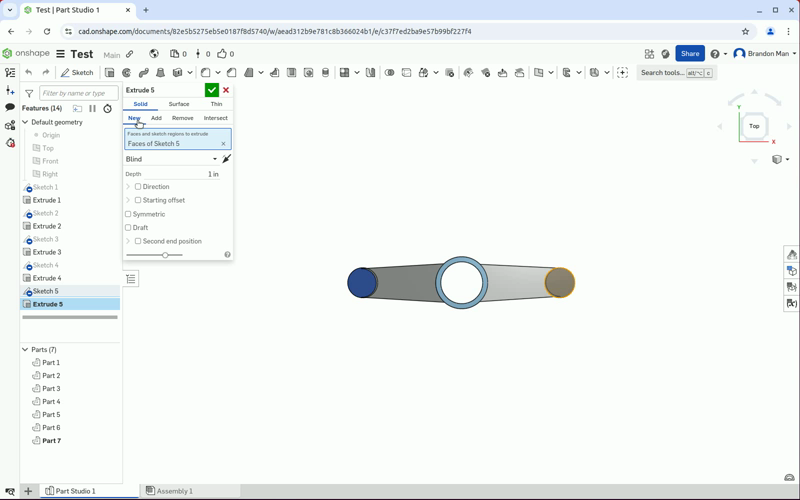
click(137, 120)
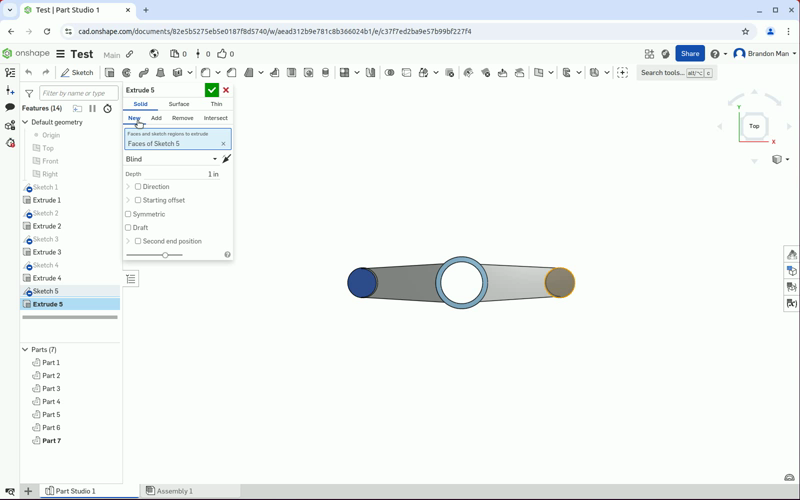
key(tab, 4)
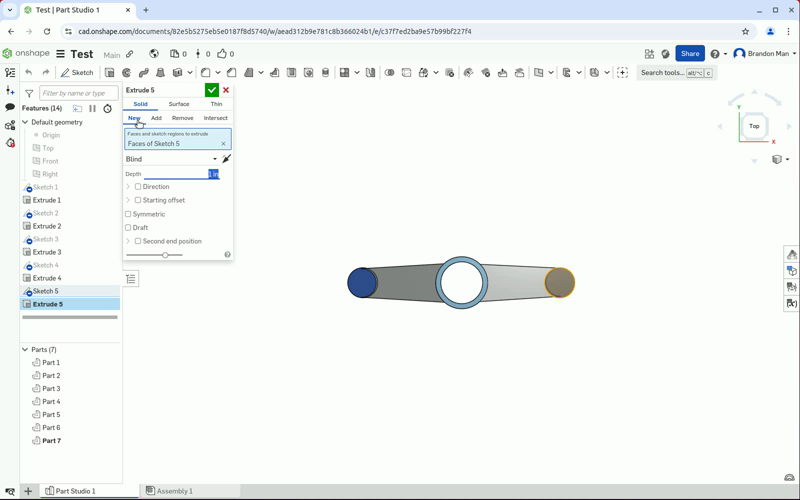
text(2.166)
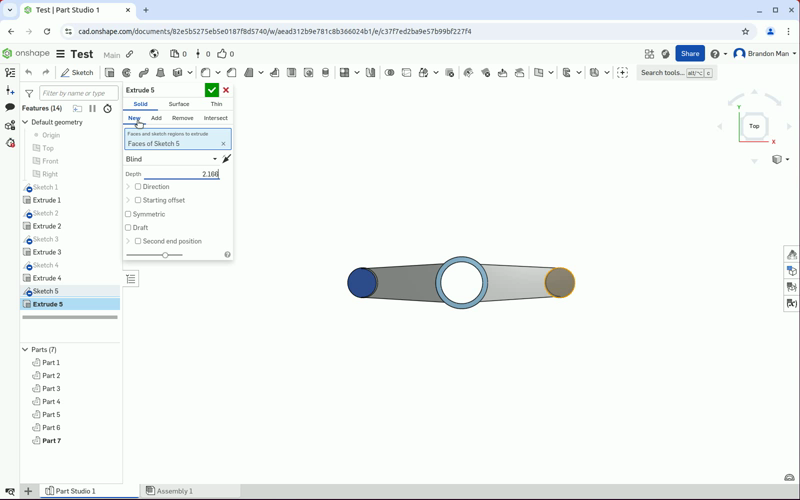
key(enter)
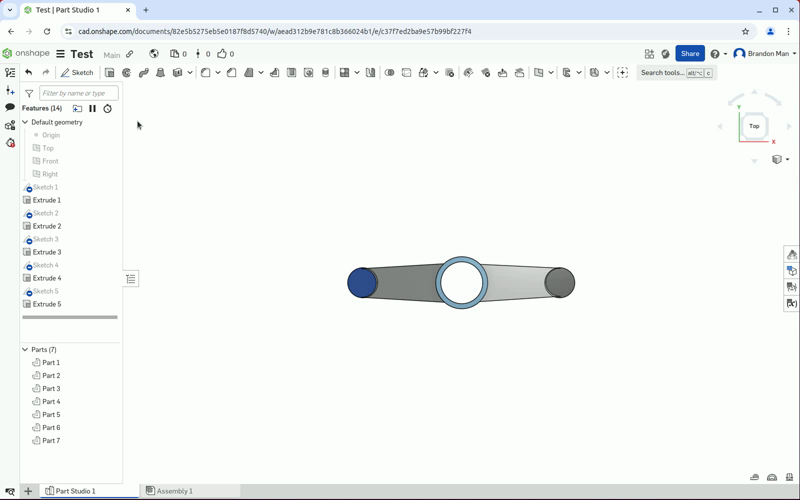
key(shift+h)
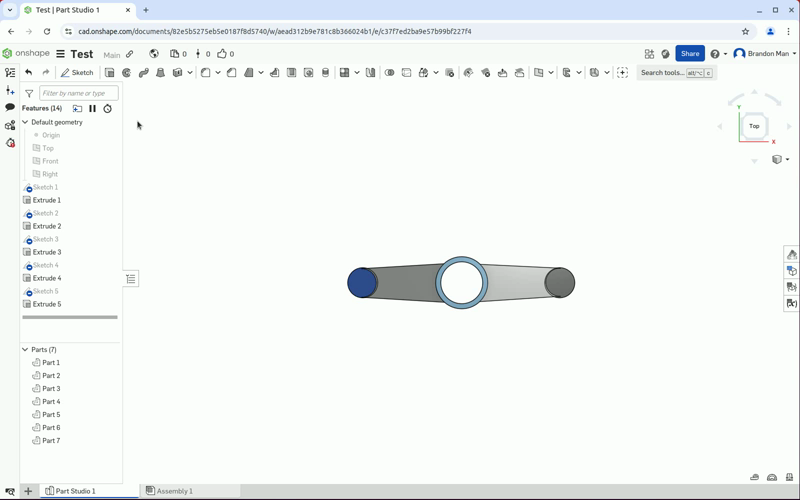
key(shift+h)
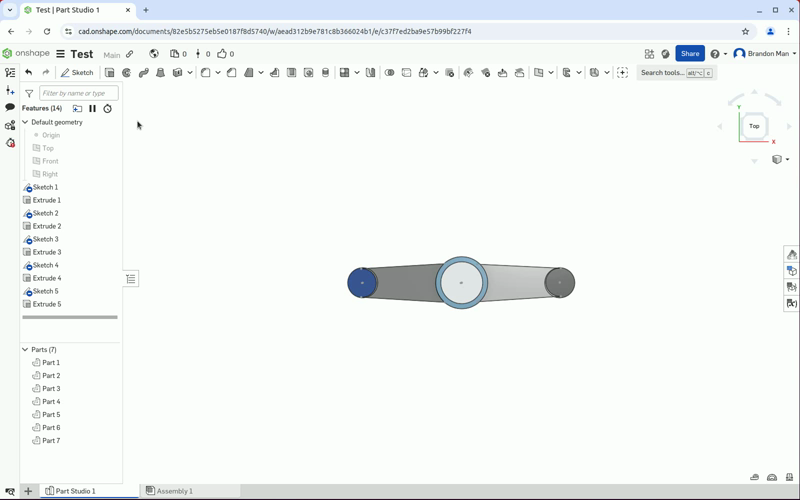
key(shift+7)
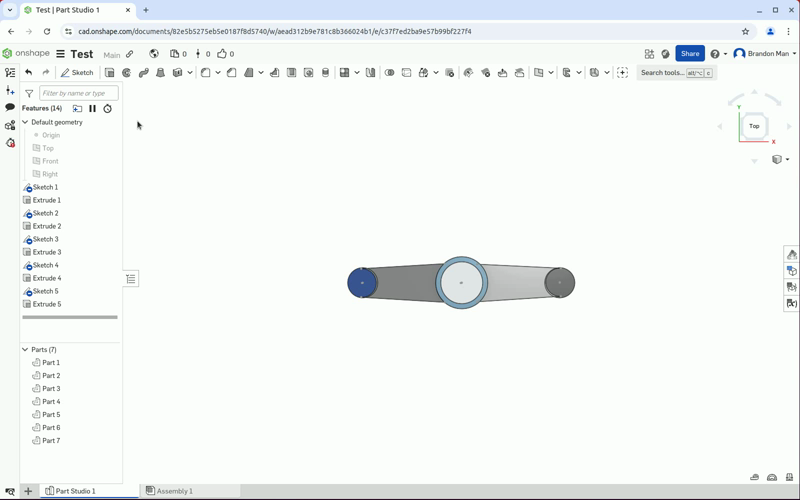
key(up, 3)
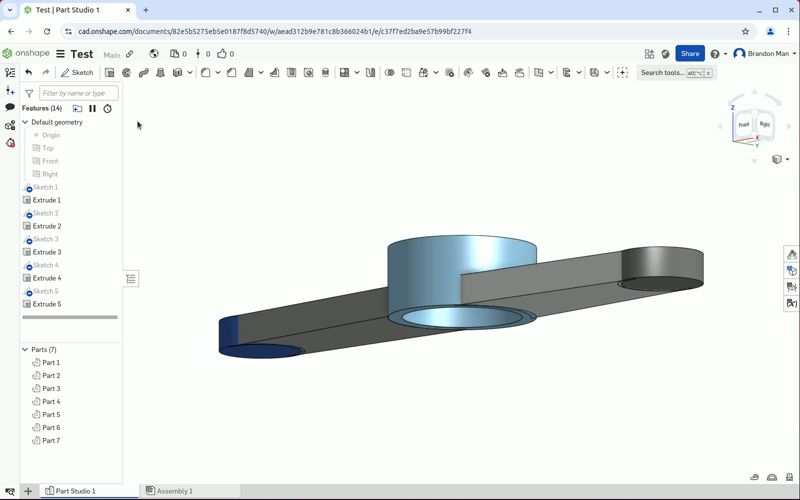
key(left, 3)
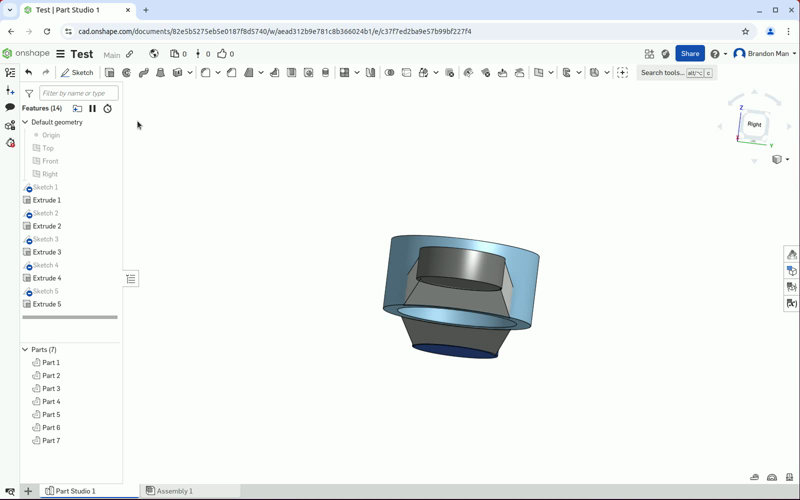
key(right, 3)
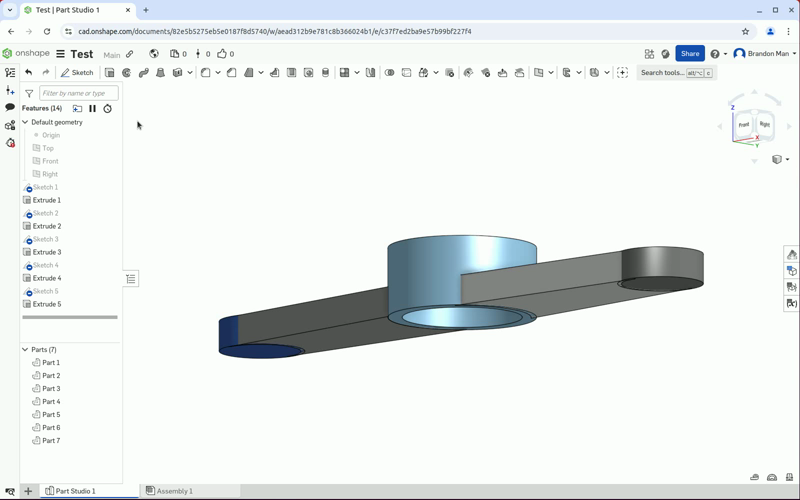
key(down, 3)
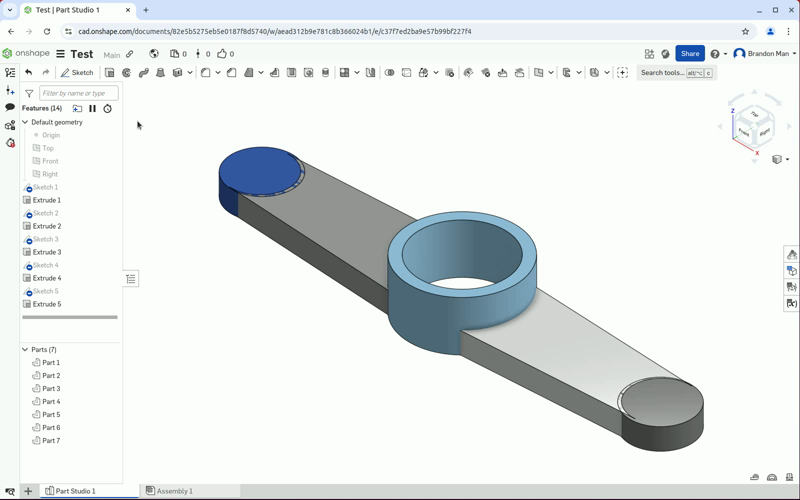
mouse_move(73, 189)
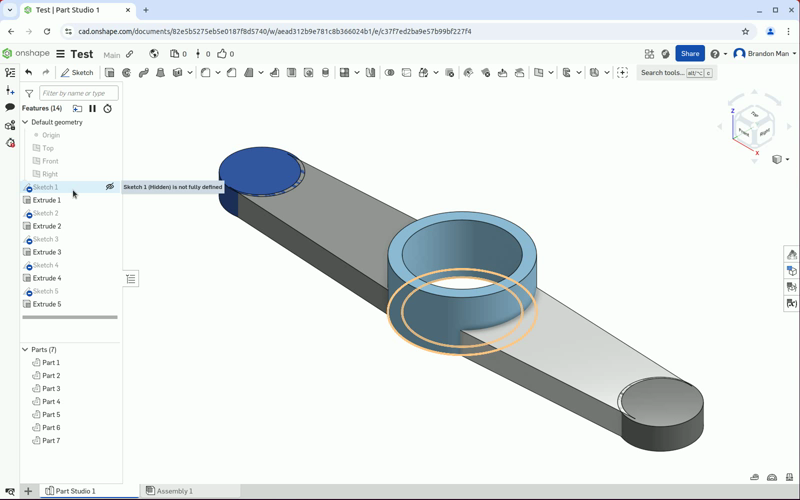
click(73, 189)